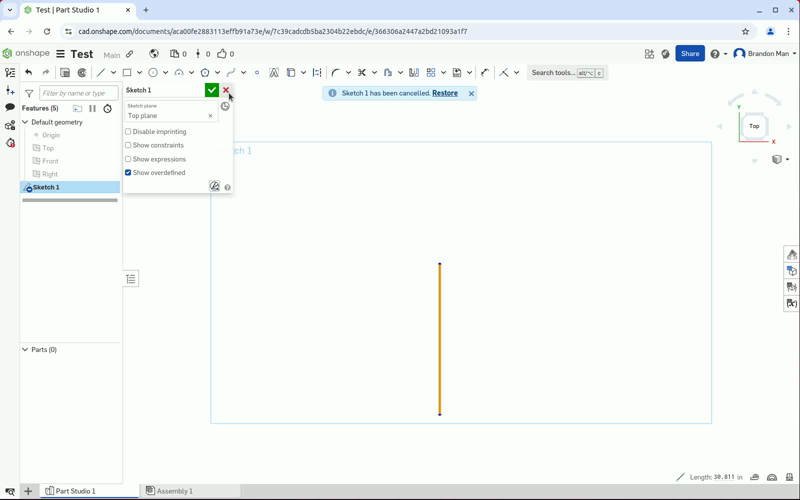
key(shift+h)
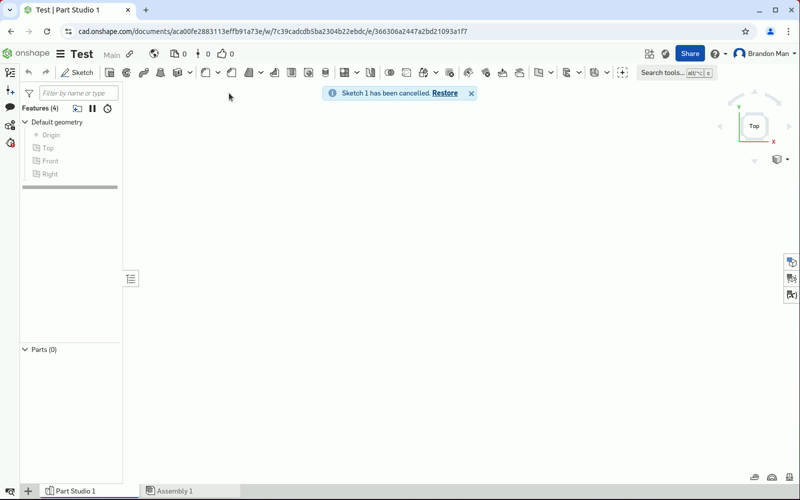
mouse_move(73, 352)
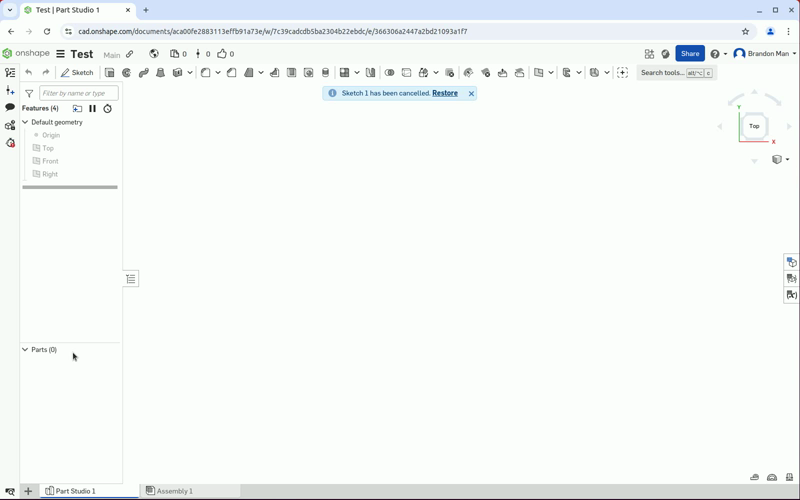
key(y)
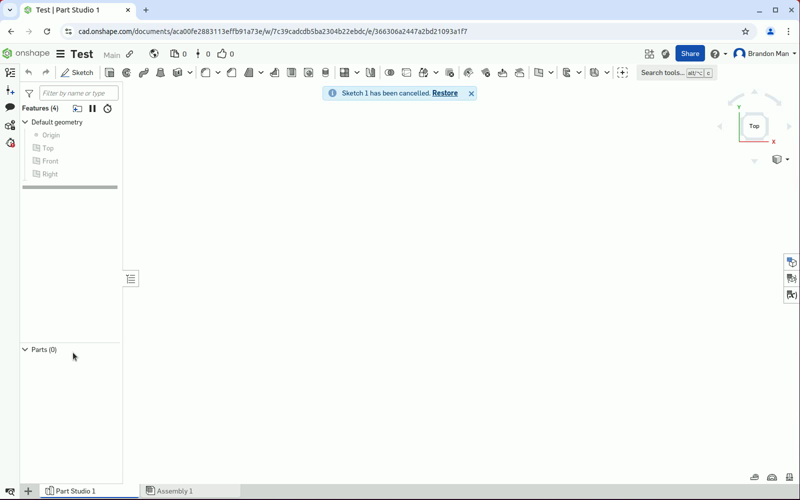
key(shift+p)
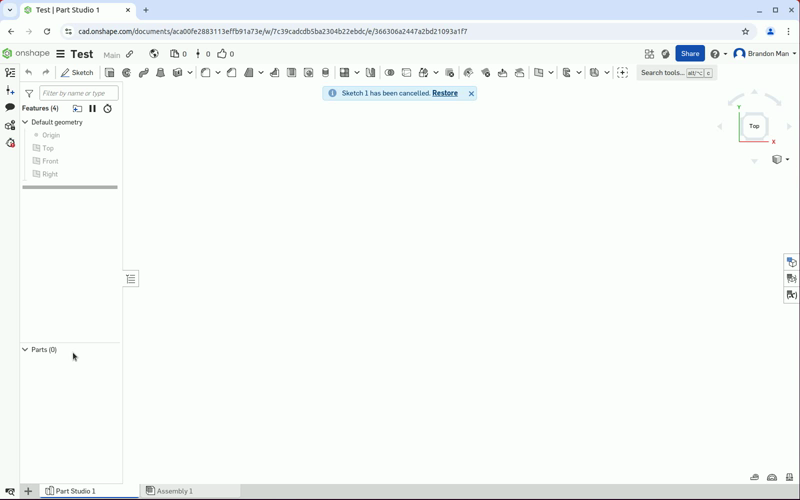
key(space)
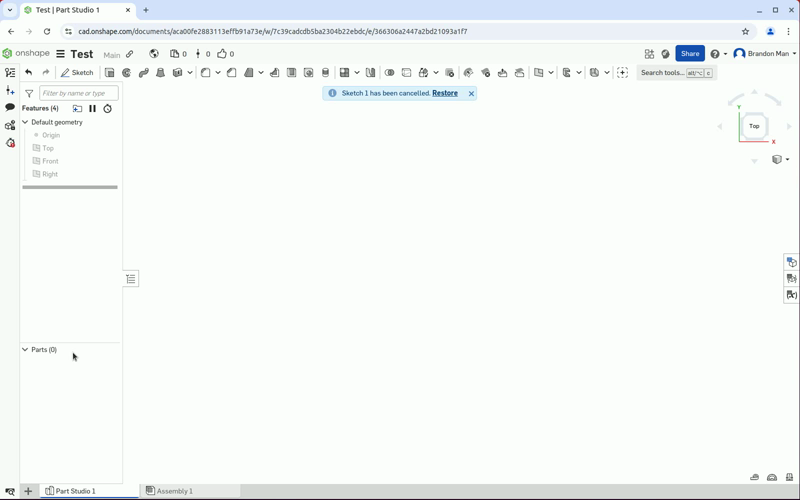
key_down(shift)
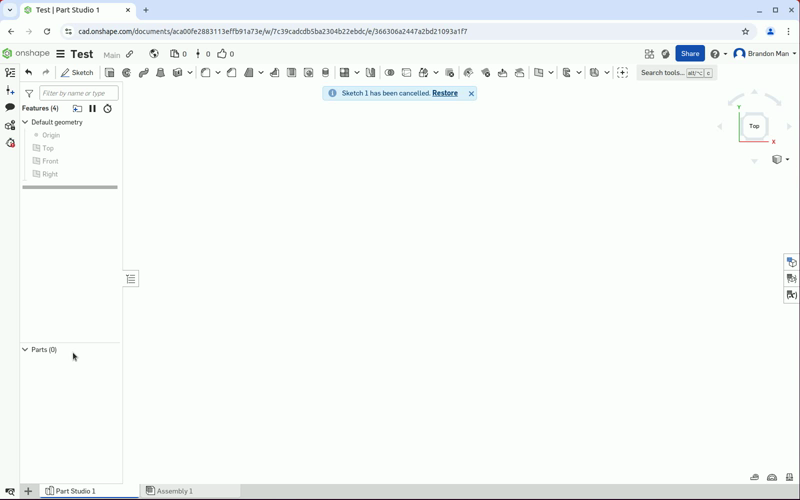
key(up)
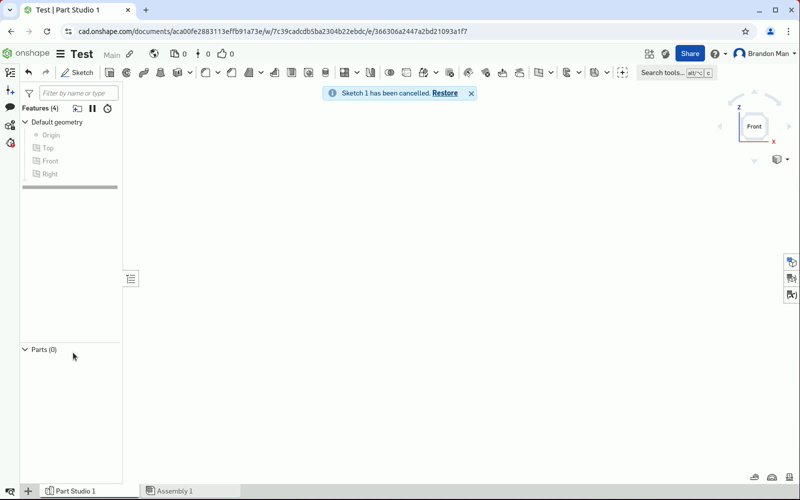
key_up(shift)
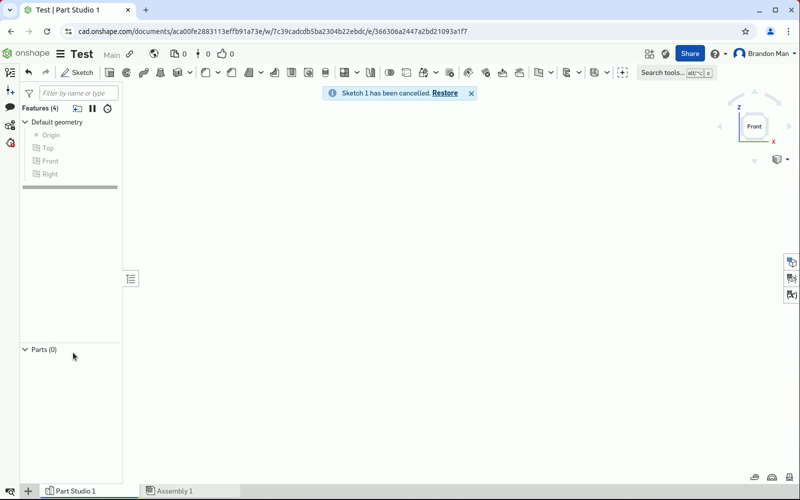
mouse_move(73, 352)
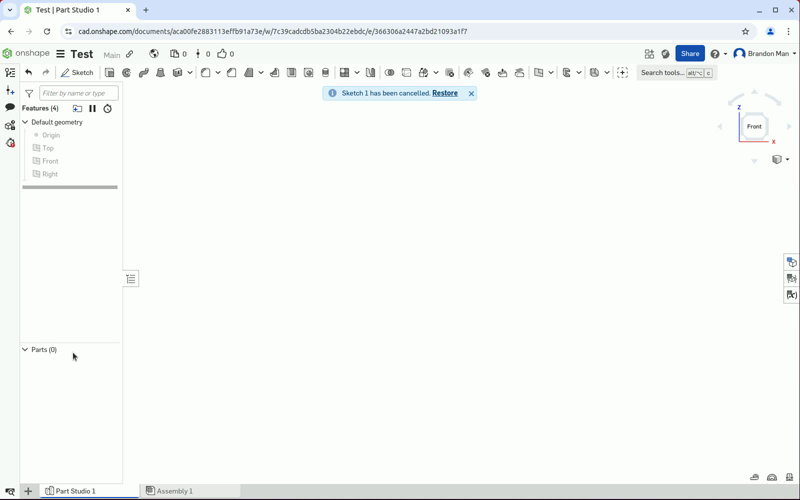
key(shift+y)
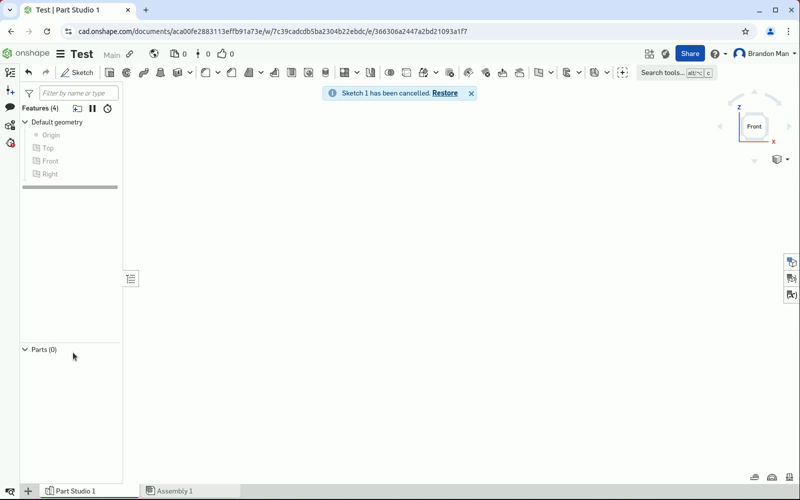
key(shift+s)
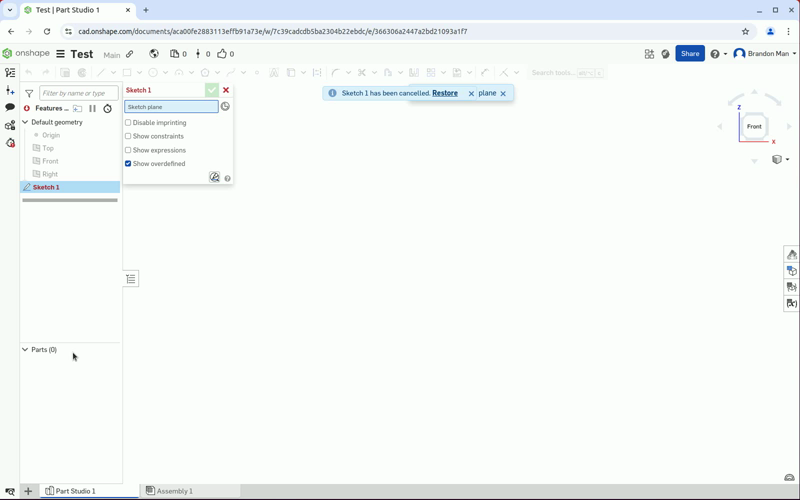
mouse_move(73, 163)
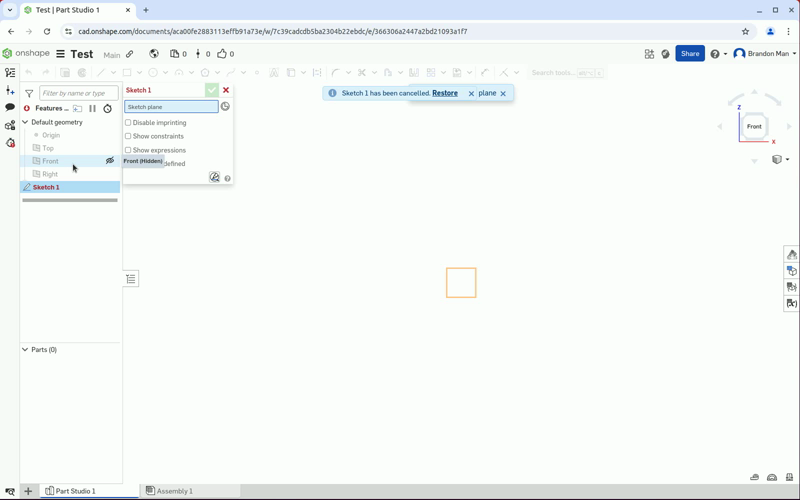
click(73, 163)
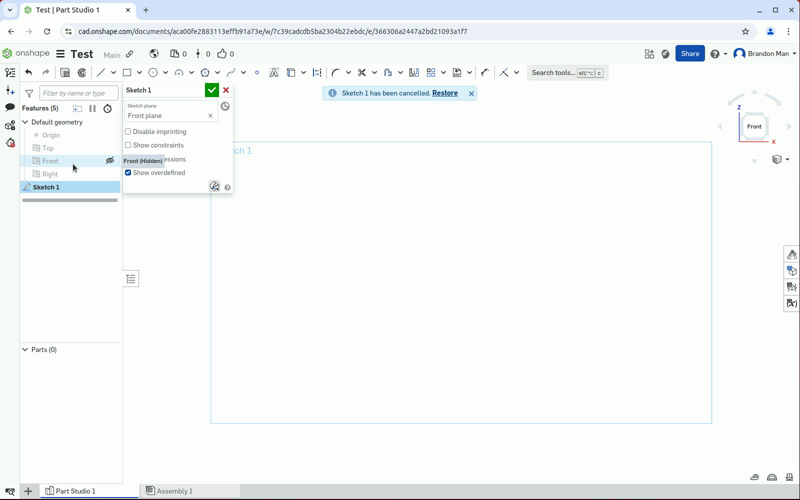
mouse_move(73, 352)
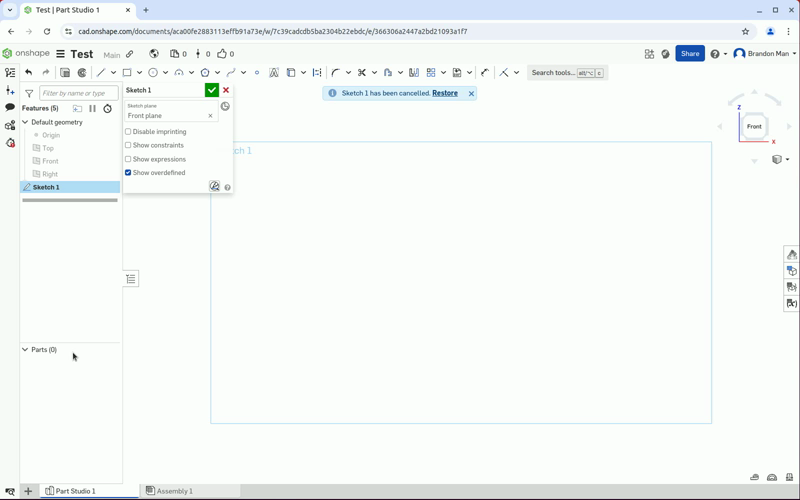
key(y)
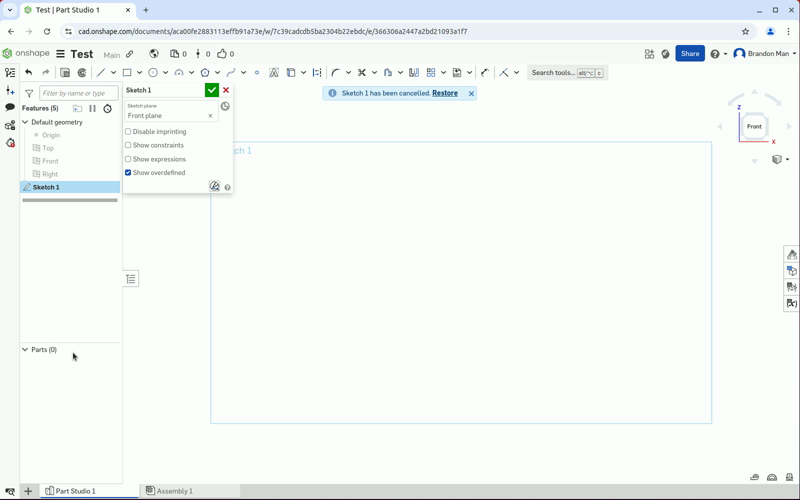
key(l)
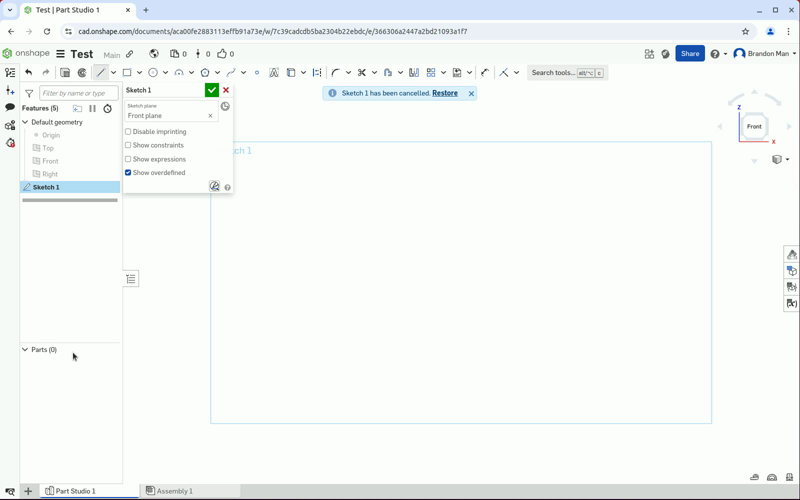
key_down(shift)
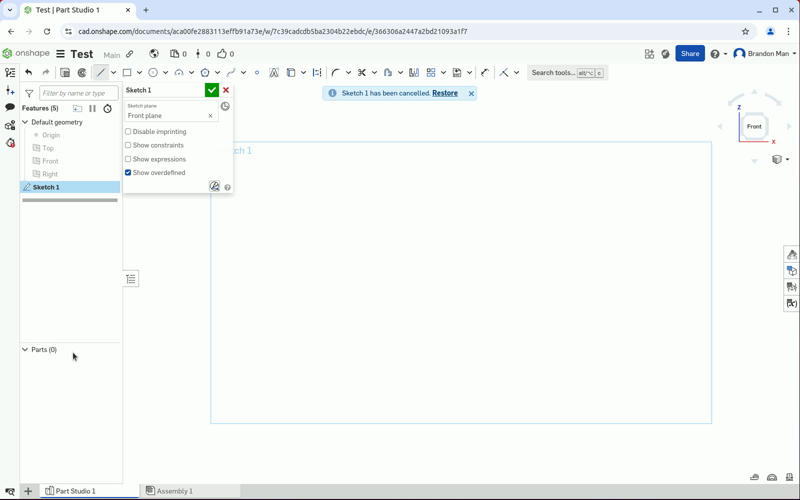
mouse_move(349, 303)
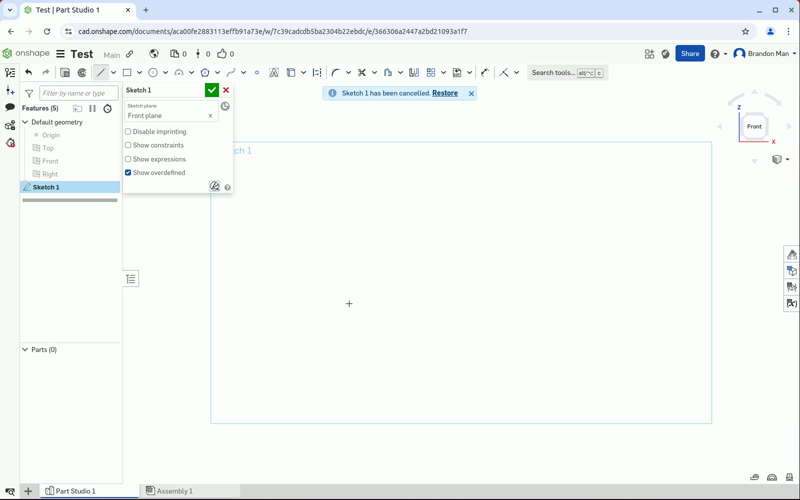
click(349, 303)
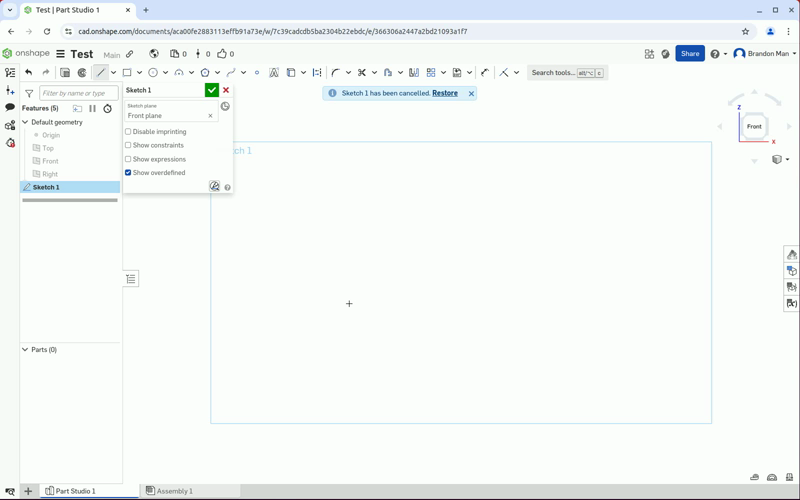
key_up(shift)
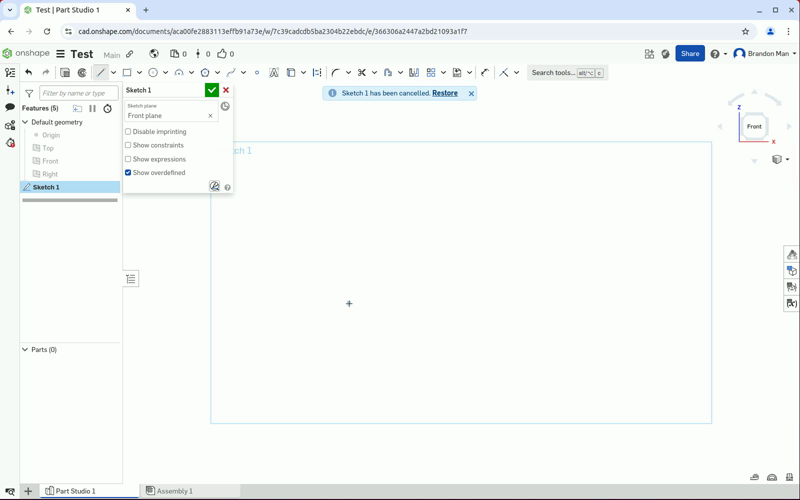
key_down(shift)
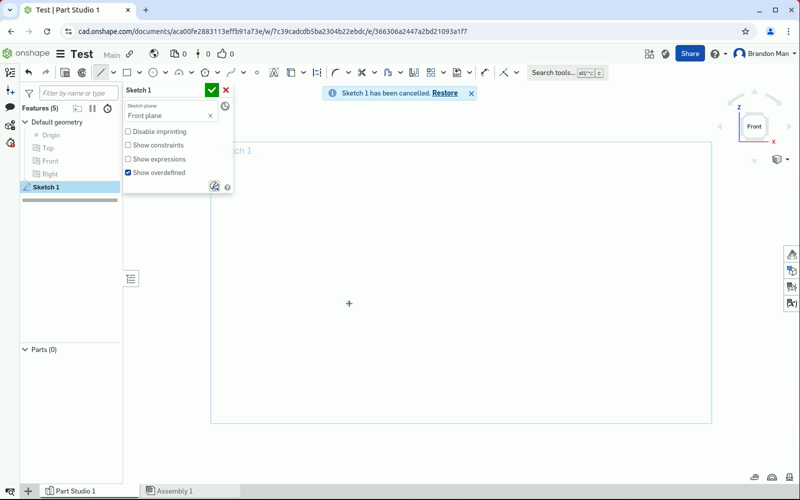
mouse_move(379, 303)
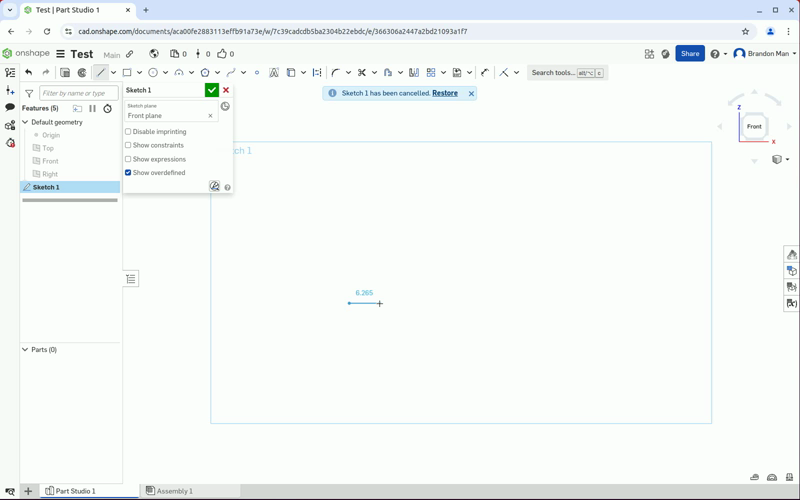
mouse_move(386, 295)
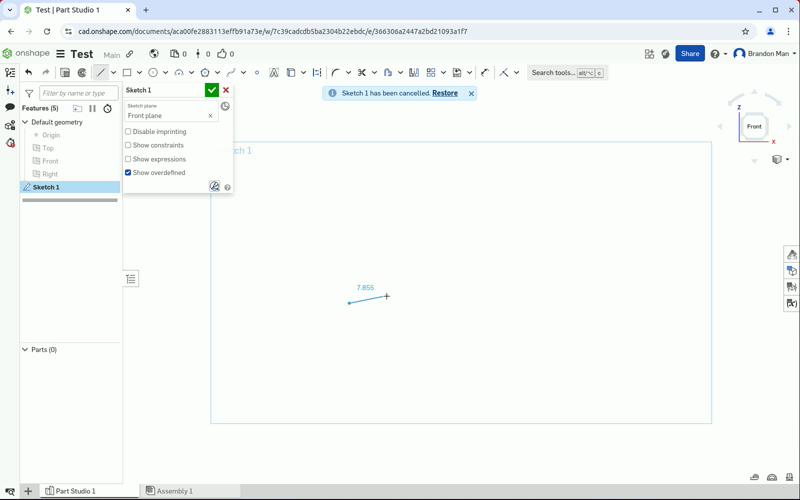
click(386, 295)
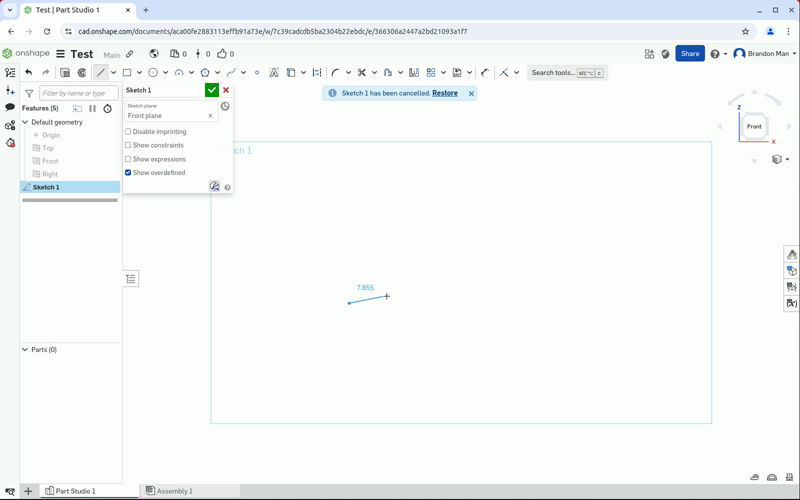
key_up(shift)
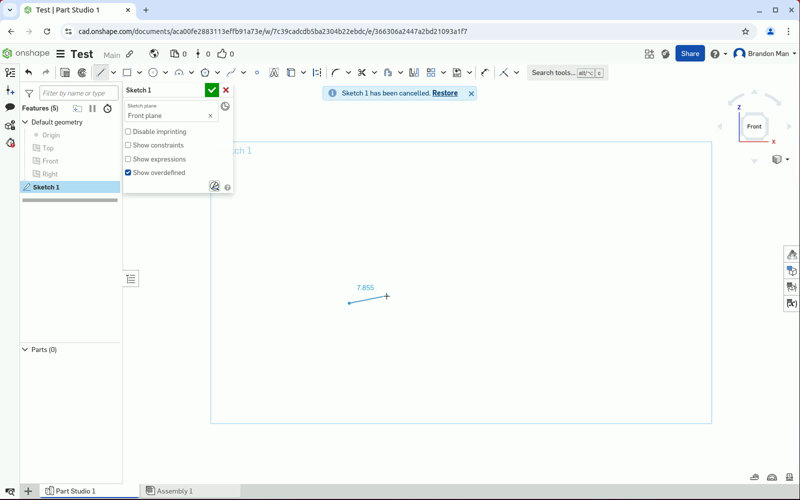
key(esc)
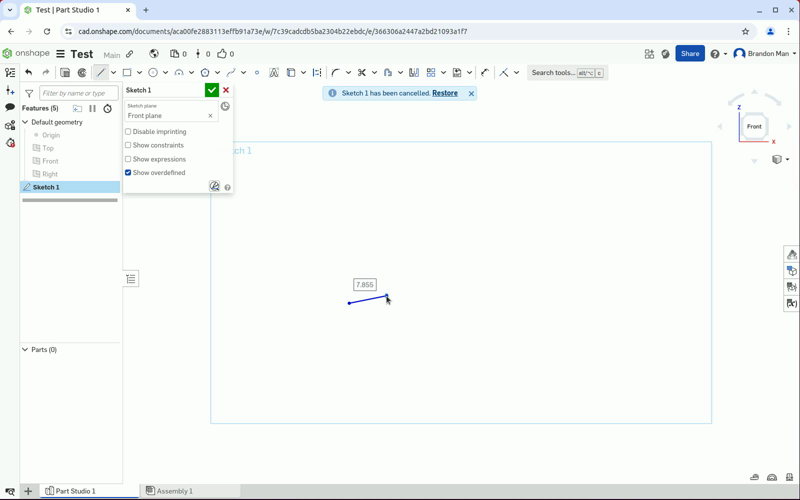
key(a)
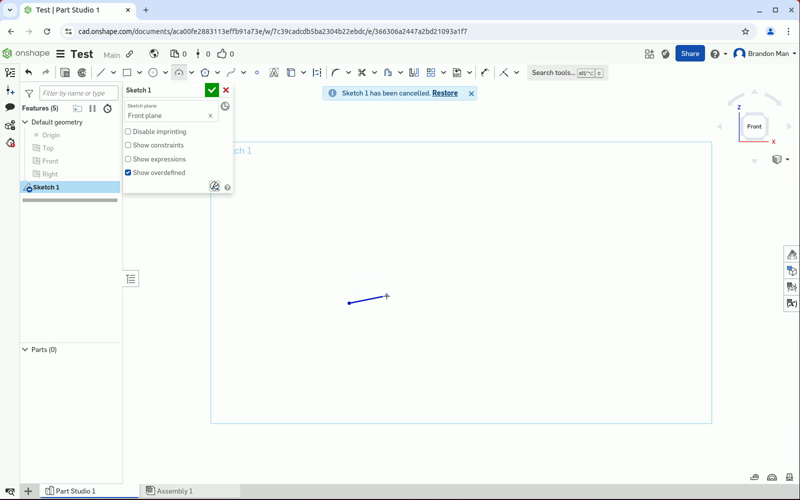
mouse_move(386, 295)
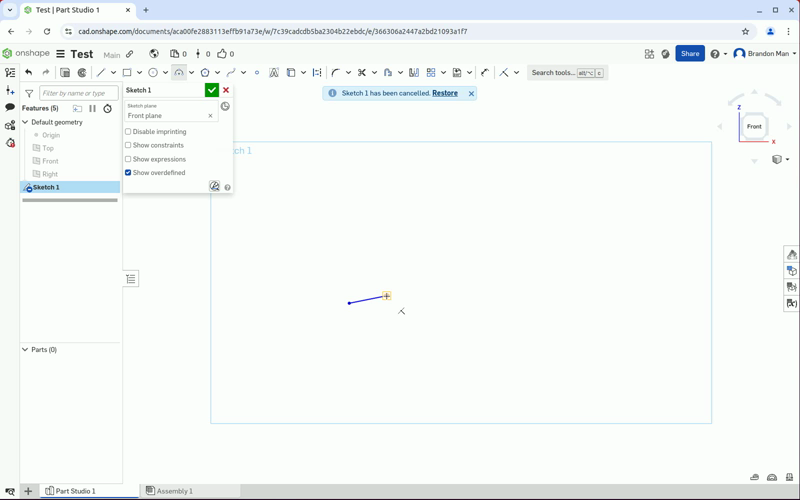
click(386, 295)
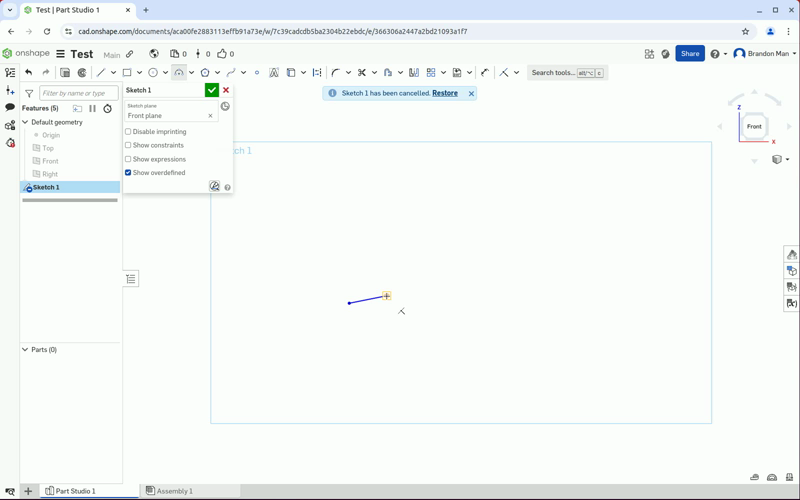
key_down(shift)
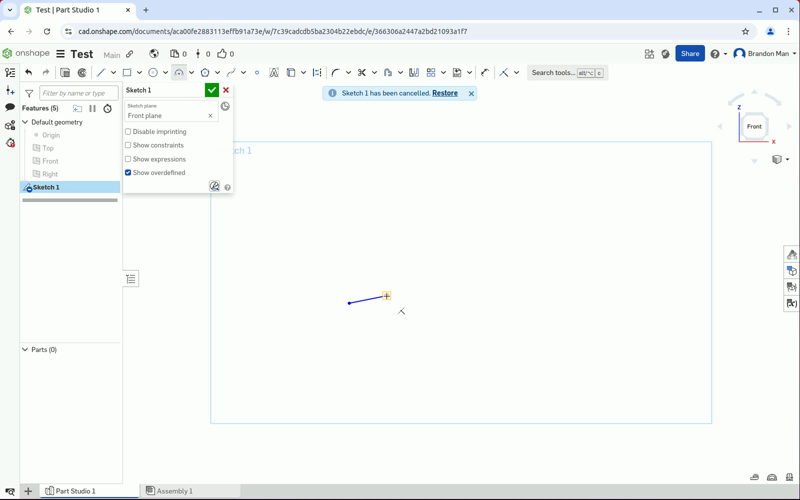
mouse_move(534, 295)
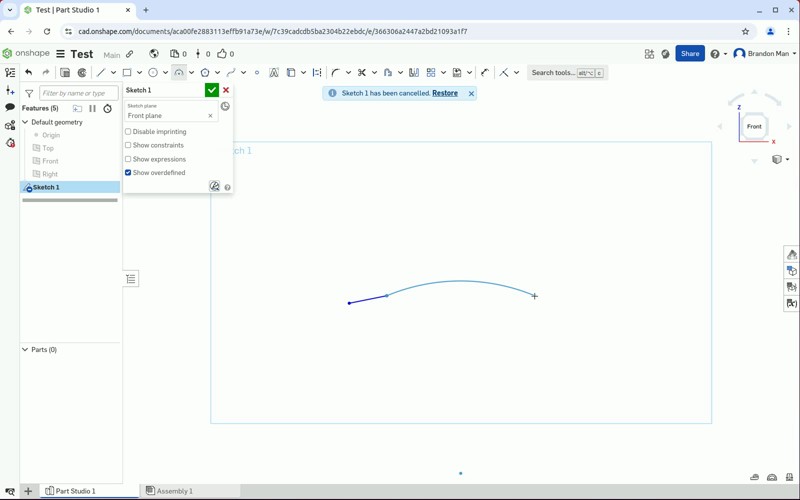
click(534, 295)
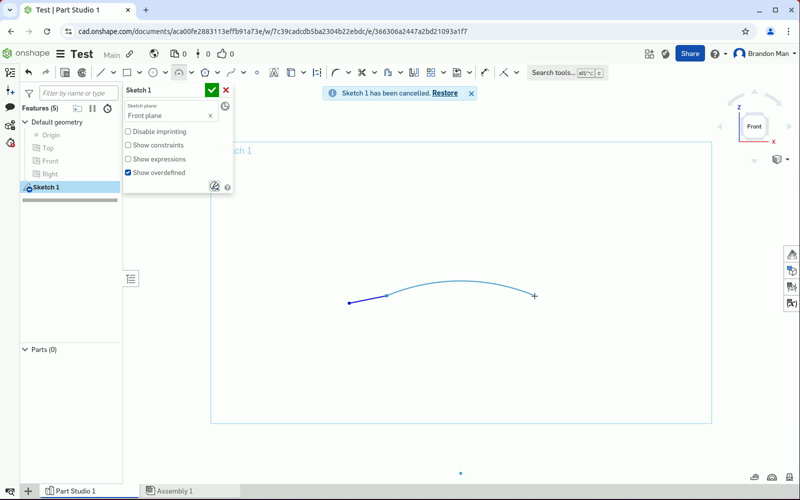
mouse_move(460, 208)
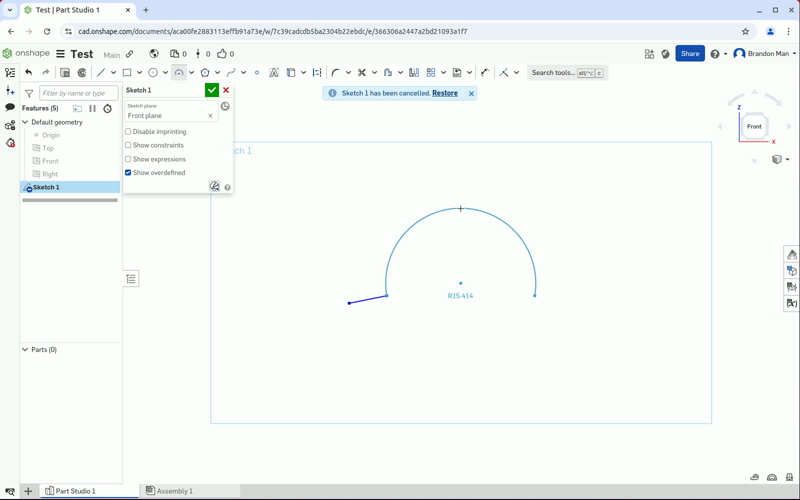
click(460, 208)
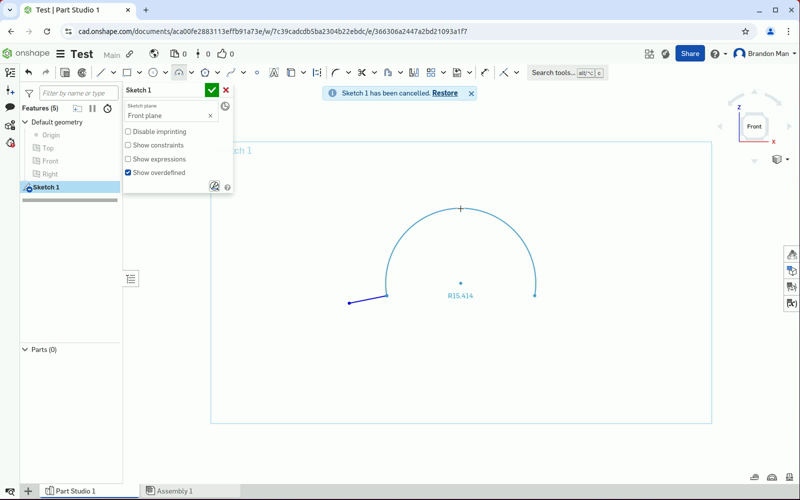
key_up(shift)
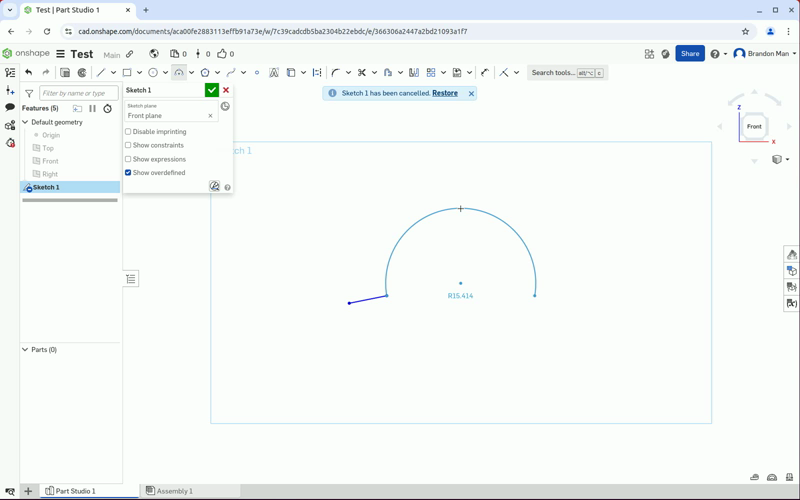
key(esc)
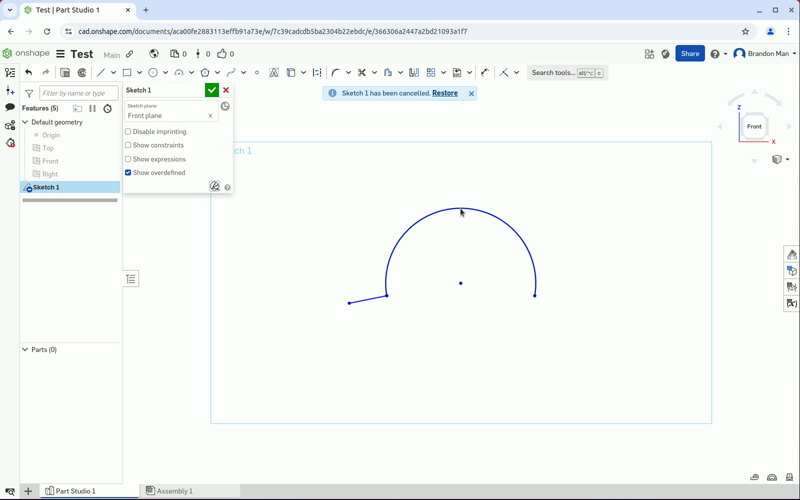
key(l)
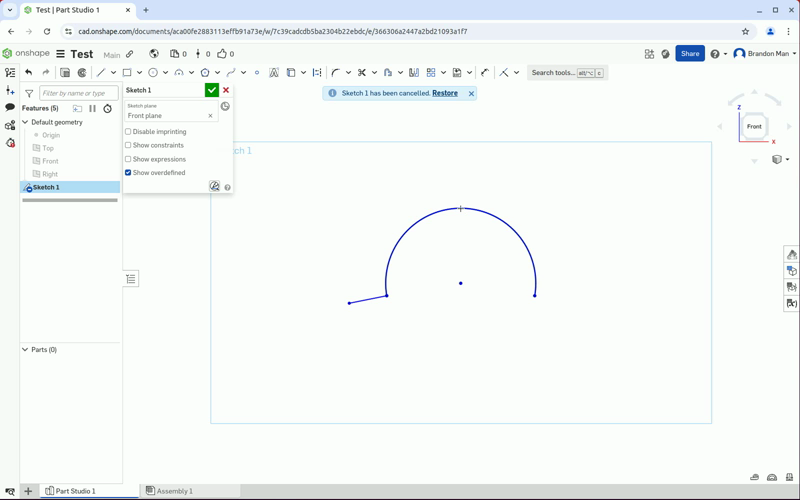
mouse_move(534, 295)
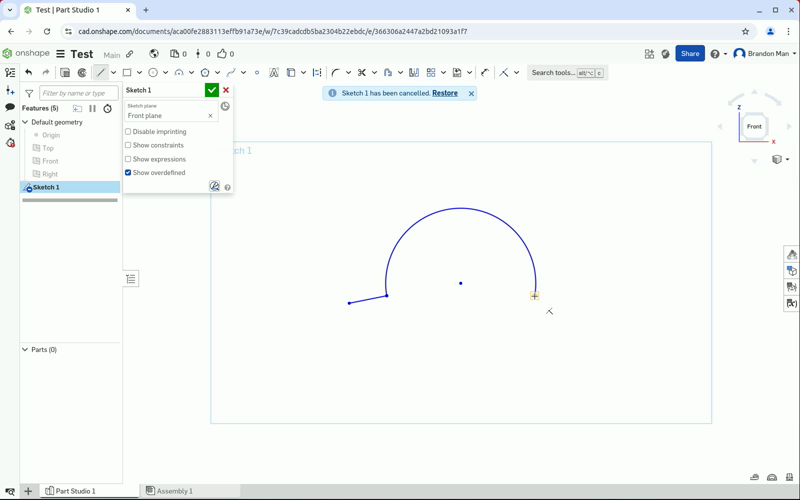
click(534, 295)
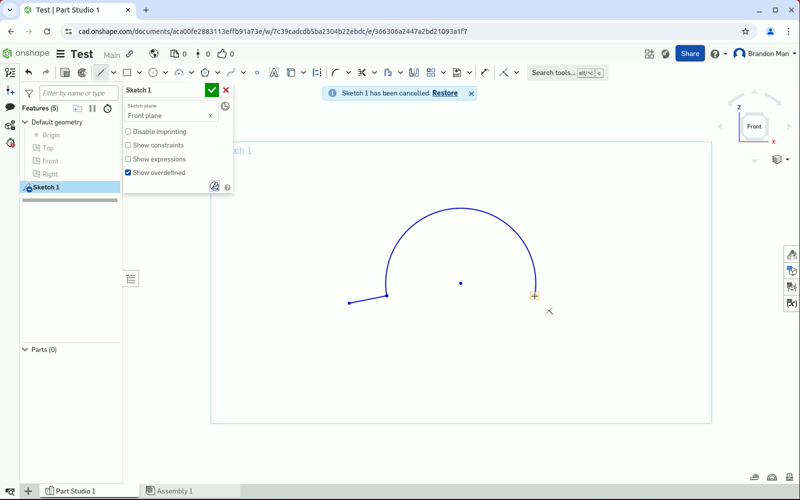
key_down(shift)
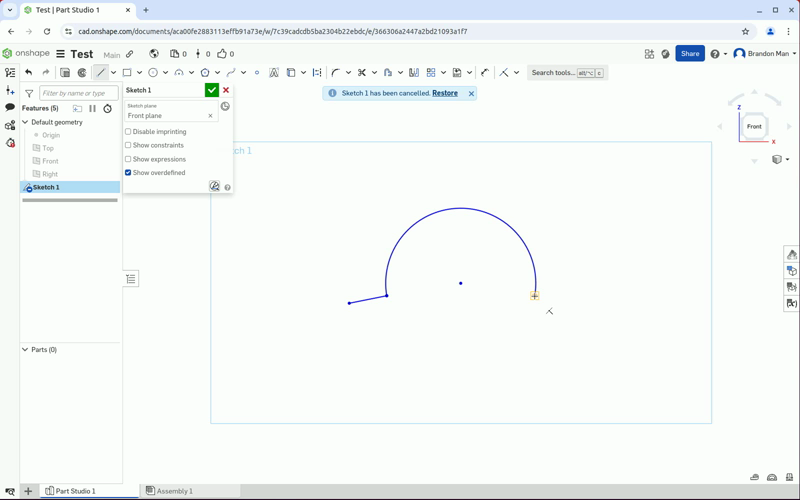
mouse_move(564, 295)
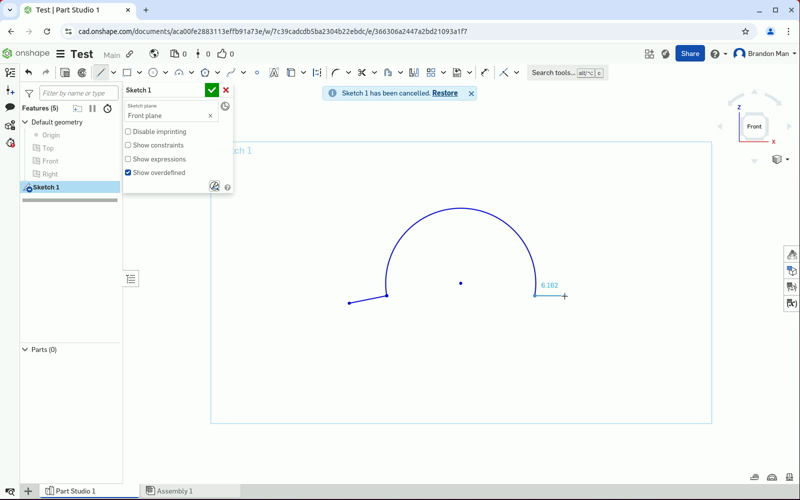
mouse_move(569, 303)
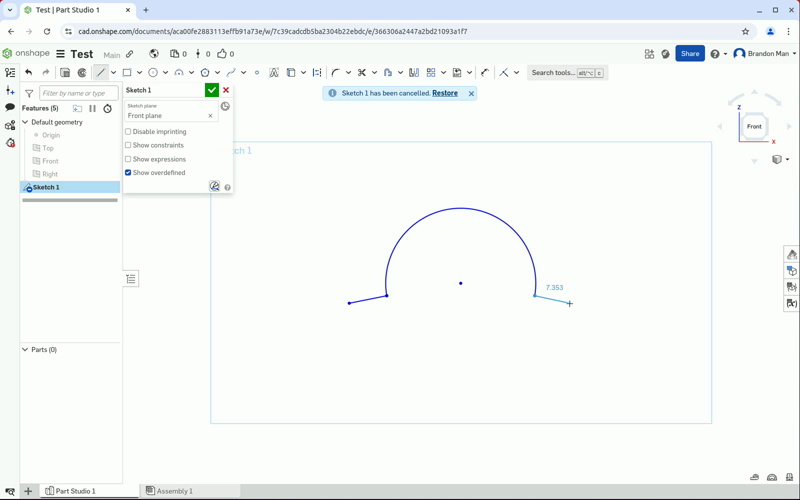
click(569, 303)
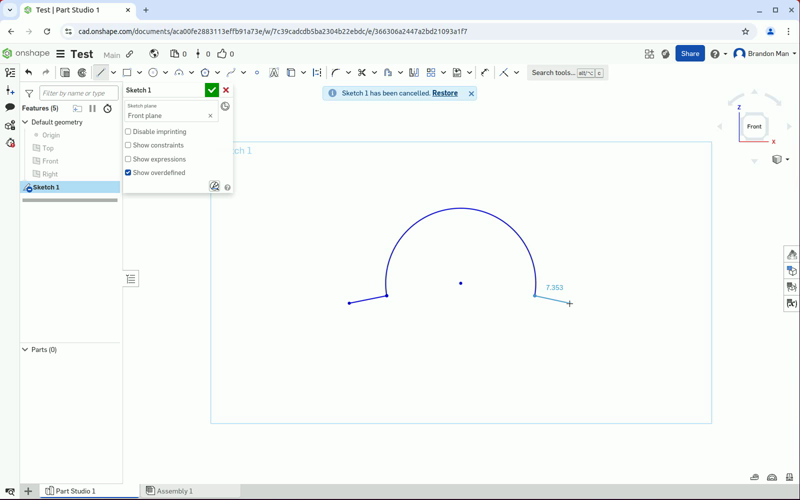
key_up(shift)
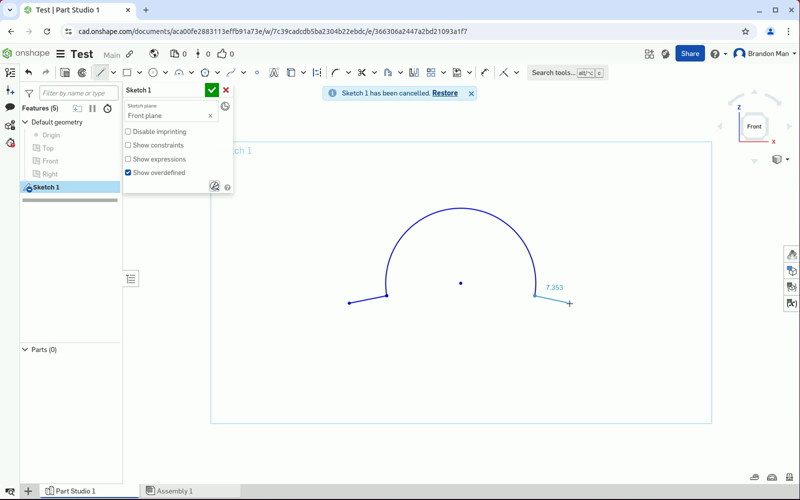
key(esc)
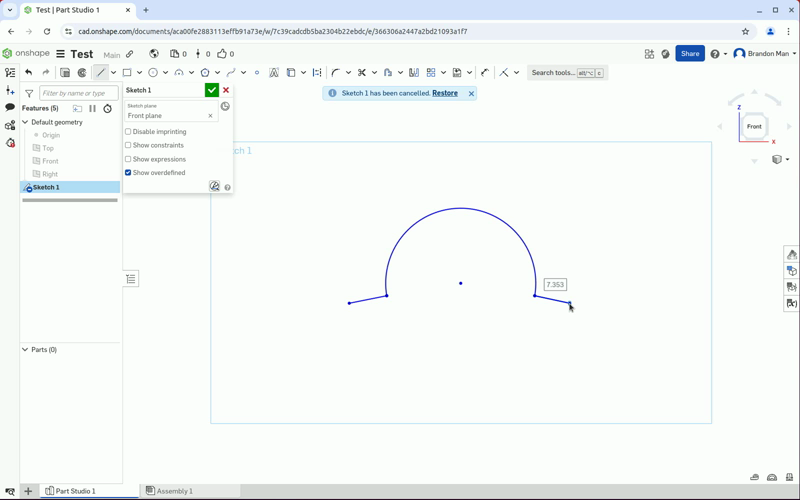
key(a)
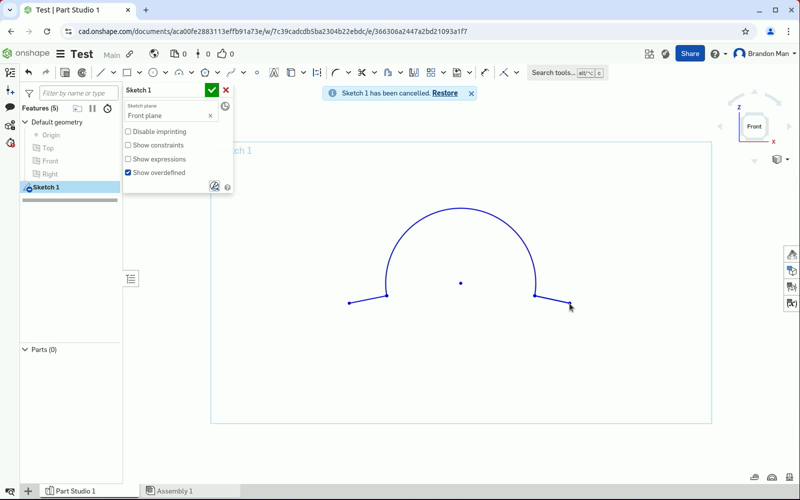
mouse_move(569, 303)
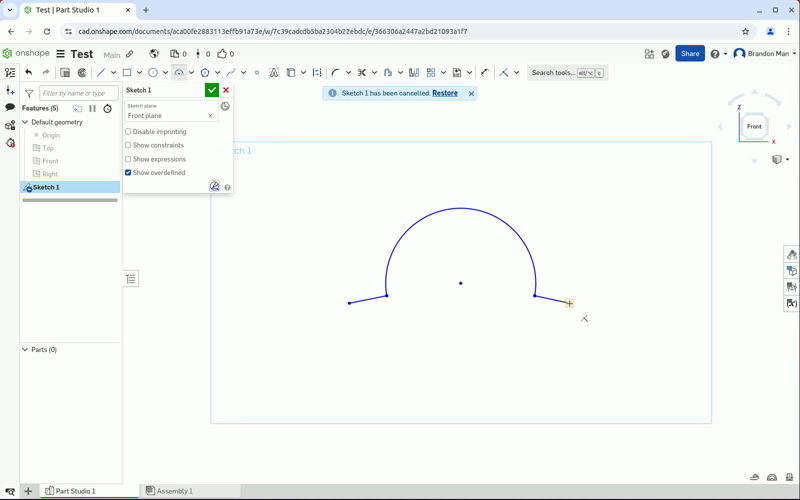
click(569, 303)
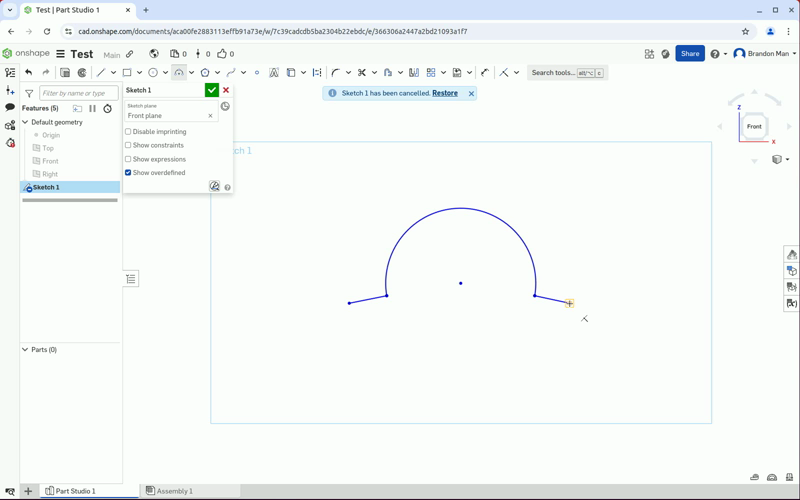
mouse_move(349, 303)
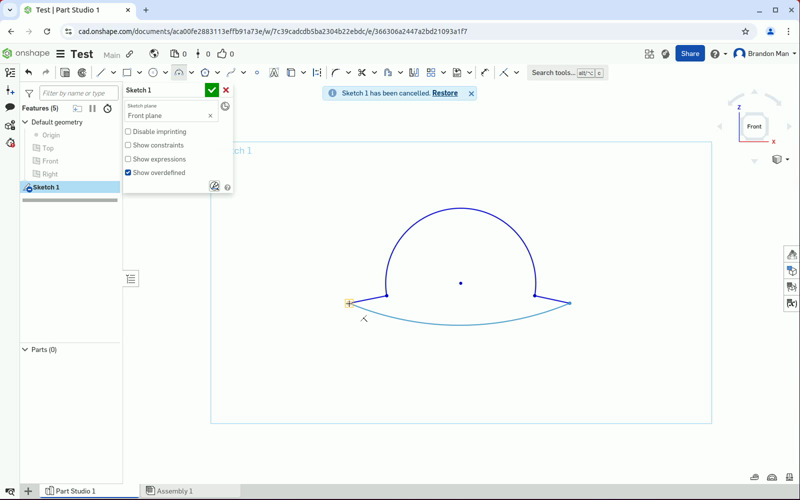
click(349, 303)
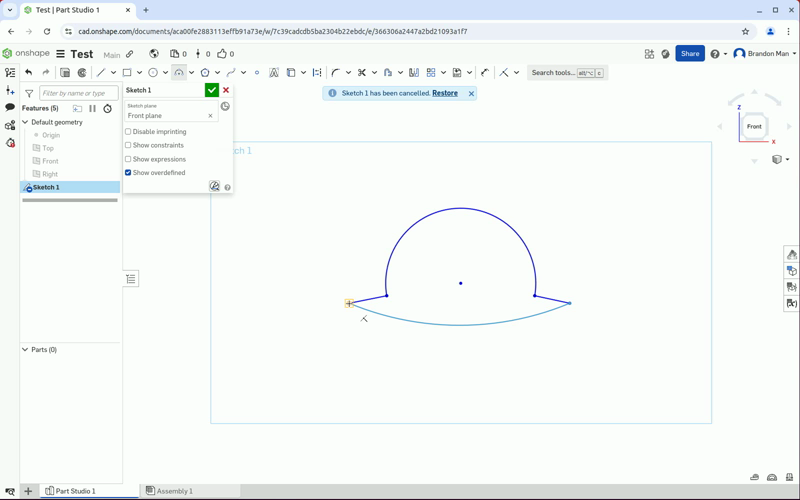
key_down(shift)
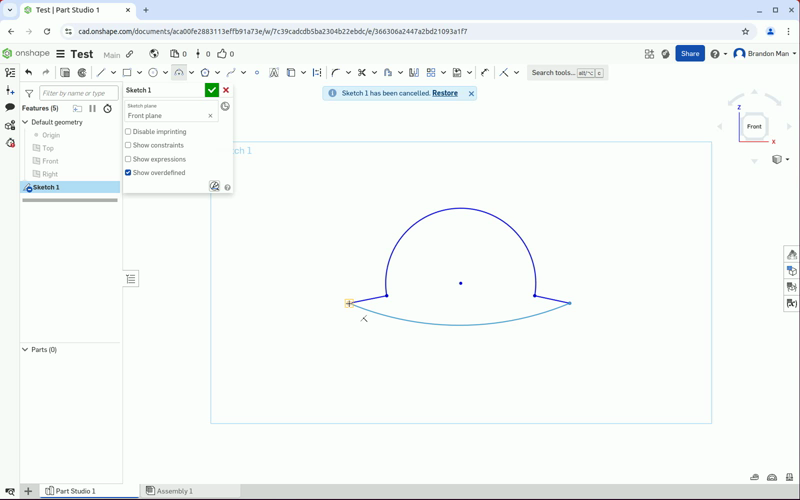
mouse_move(459, 171)
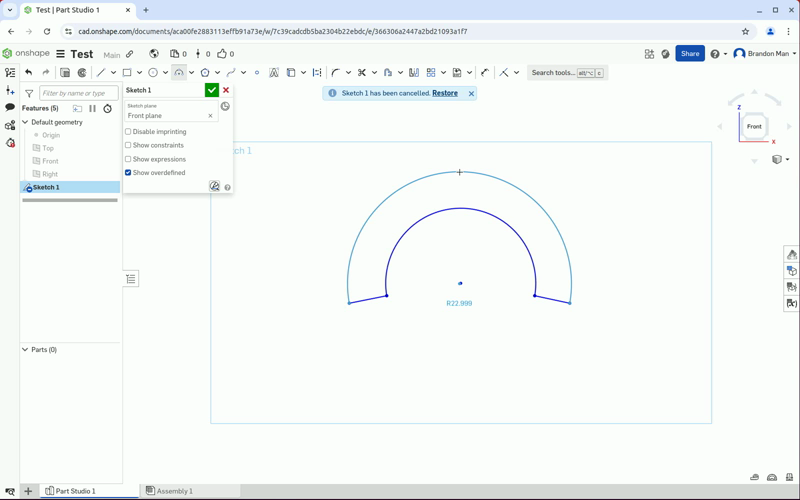
click(459, 171)
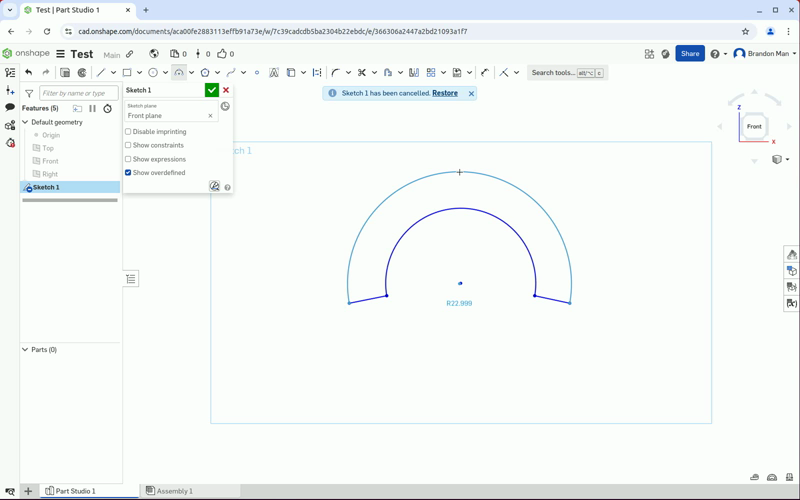
key_up(shift)
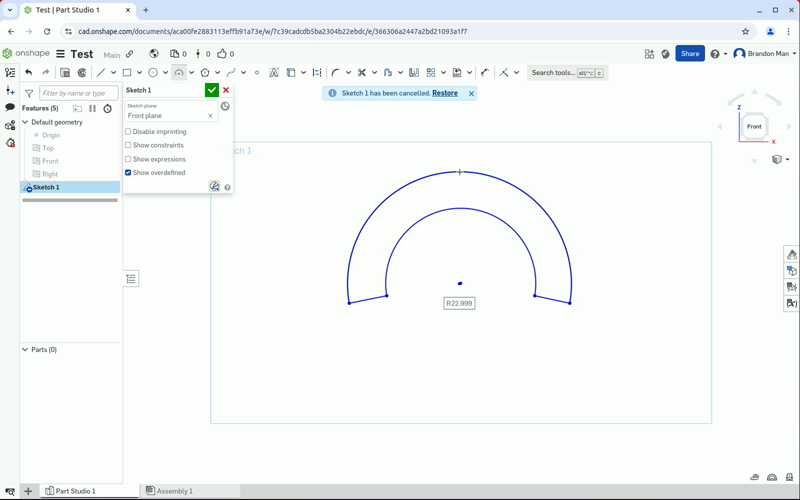
key(esc)
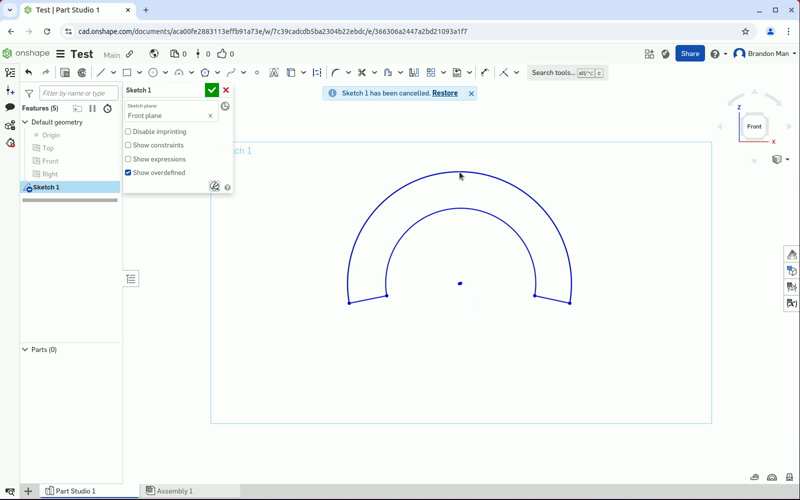
key(c)
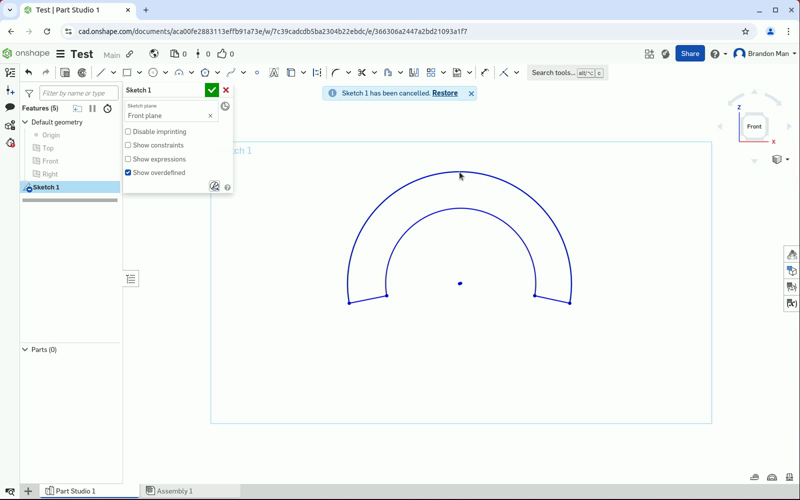
key_down(shift)
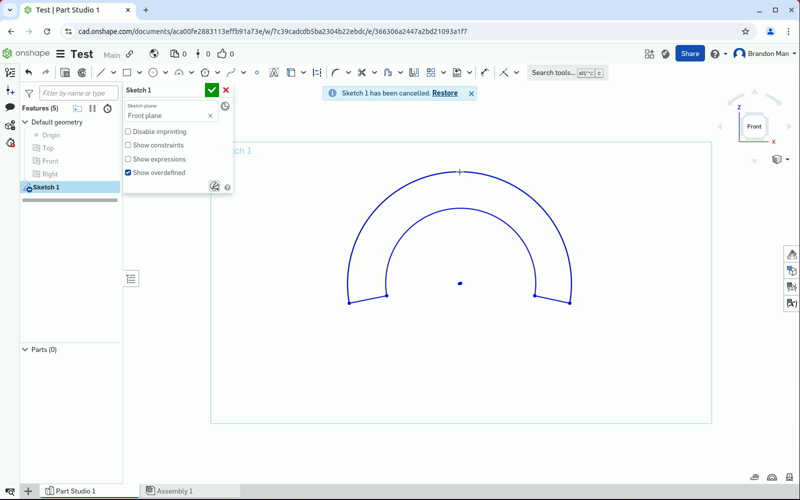
mouse_move(365, 284)
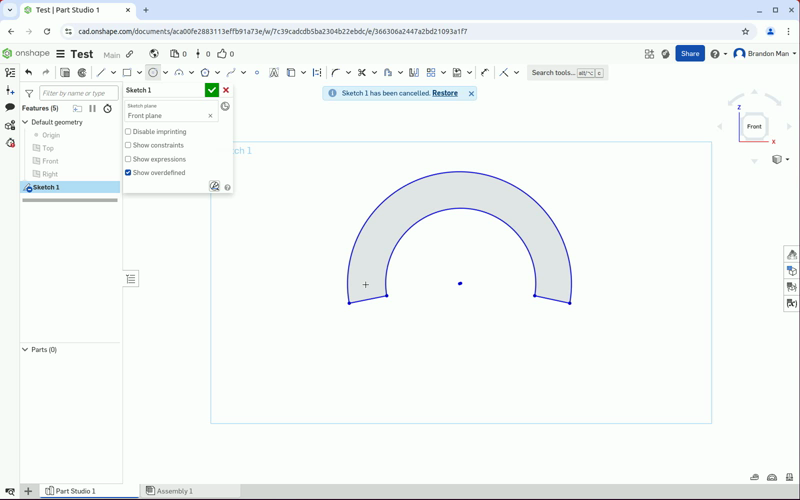
click(365, 284)
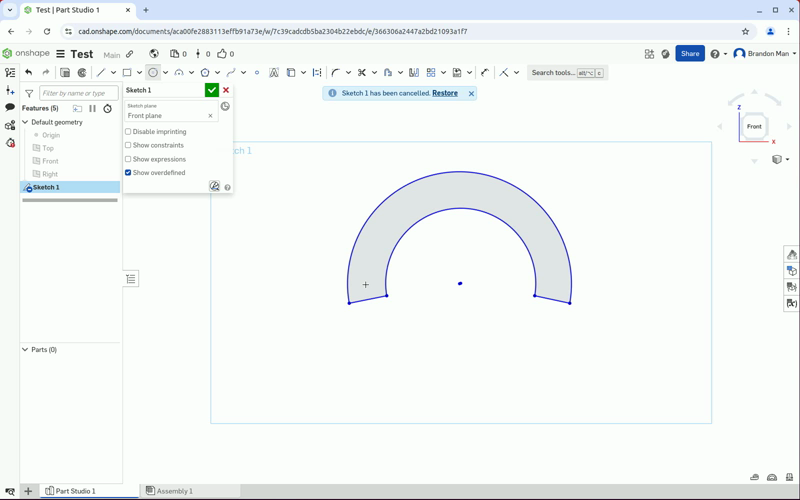
key_up(shift)
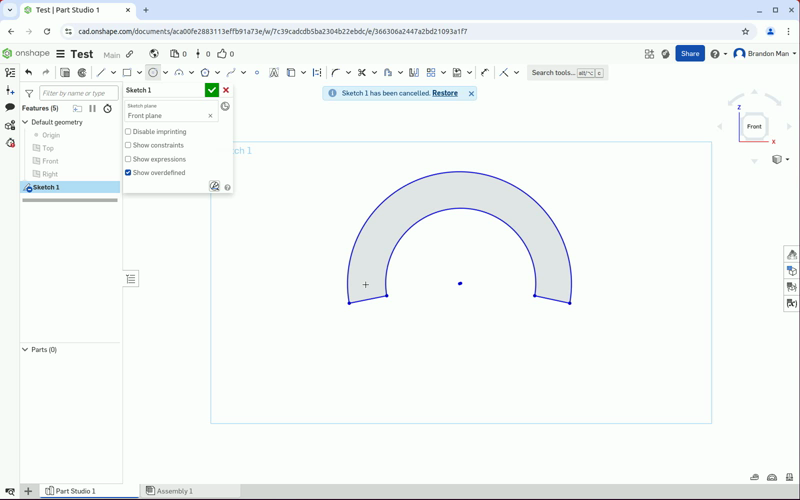
mouse_move(372, 284)
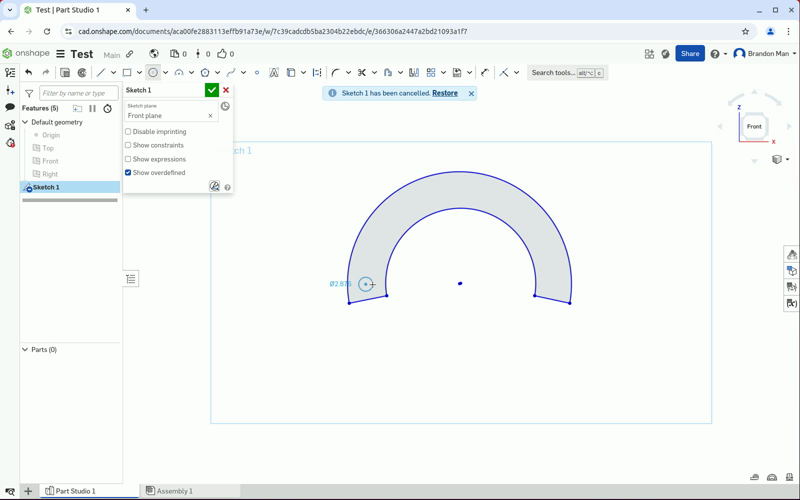
click(372, 284)
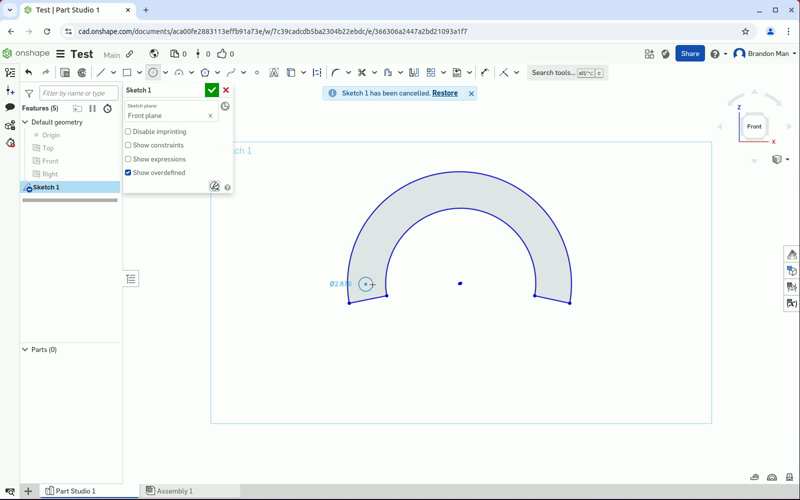
key(esc)
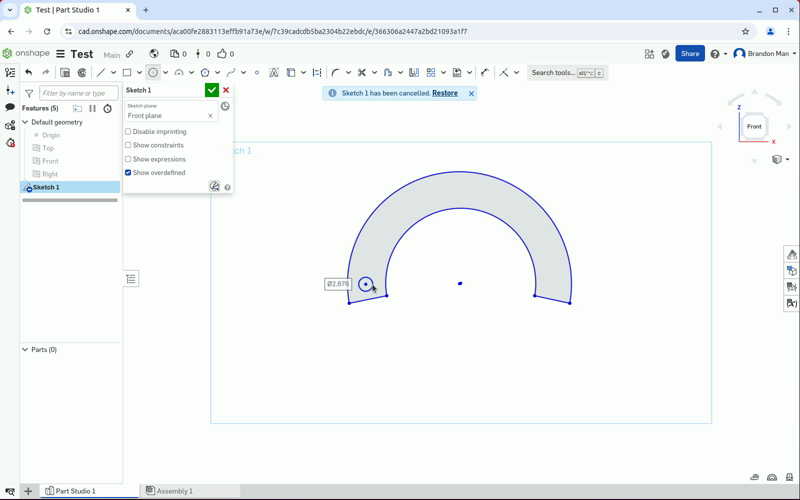
key(c)
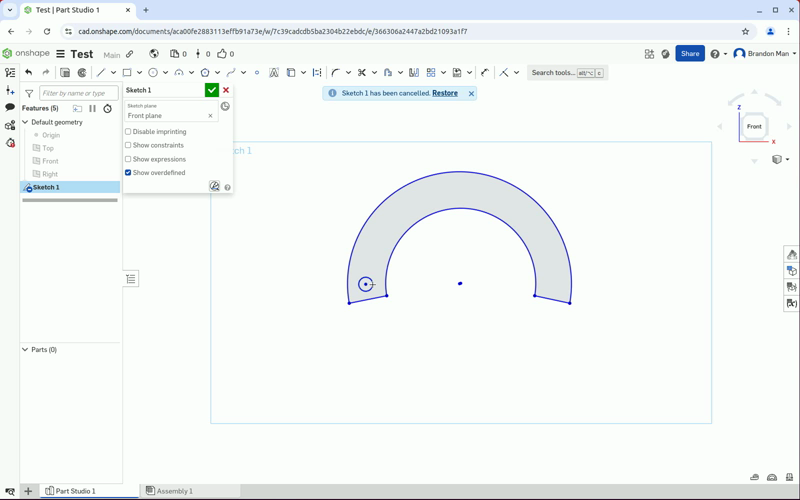
key_down(shift)
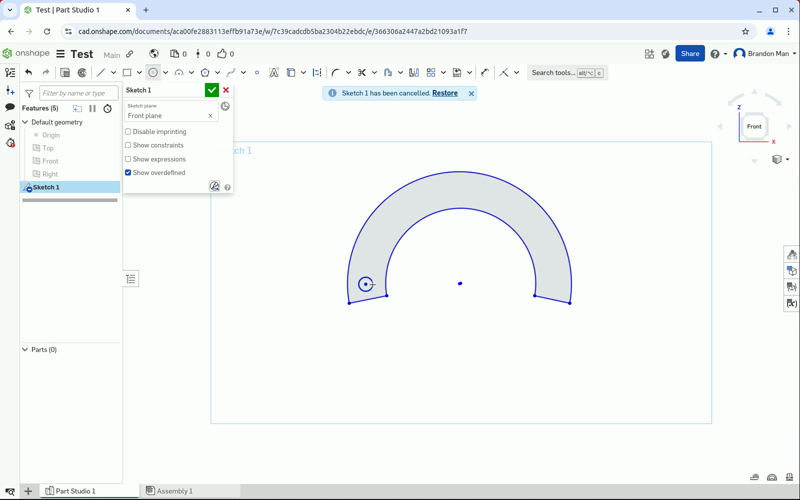
mouse_move(459, 190)
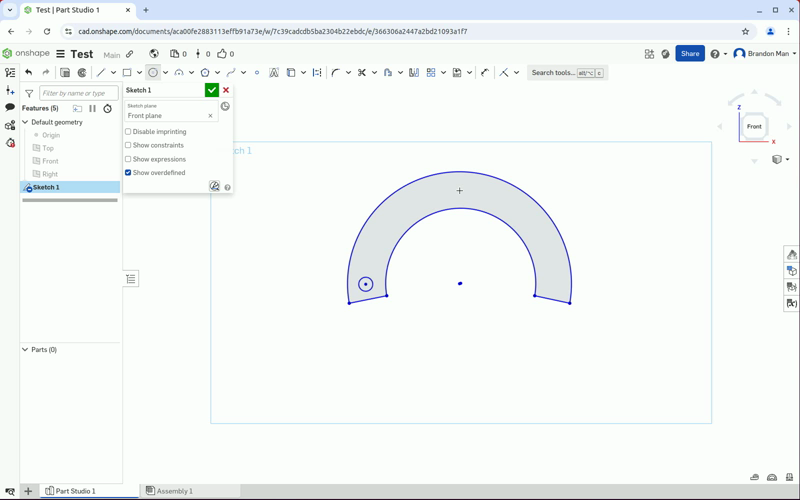
click(459, 190)
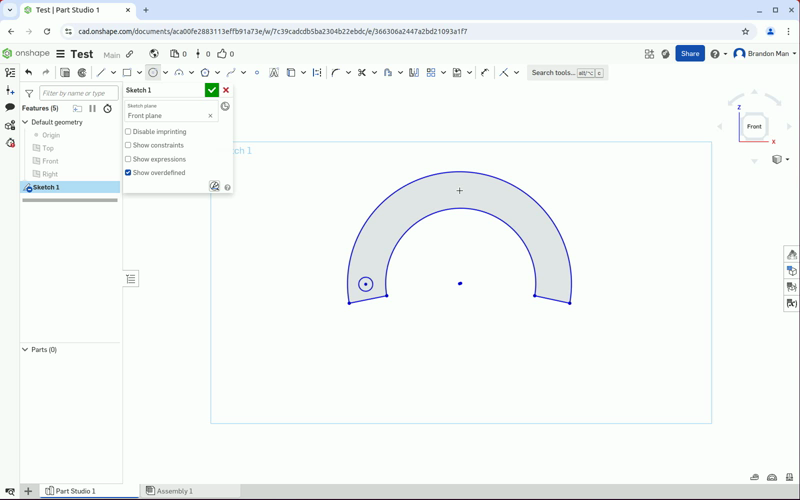
key_up(shift)
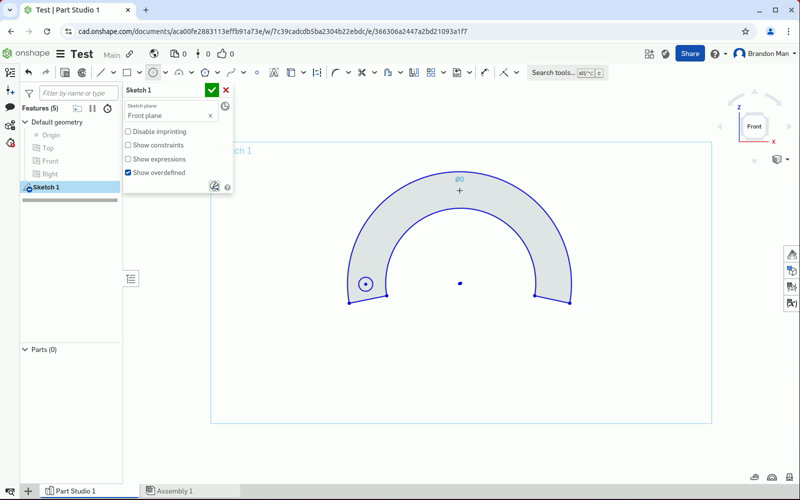
mouse_move(466, 190)
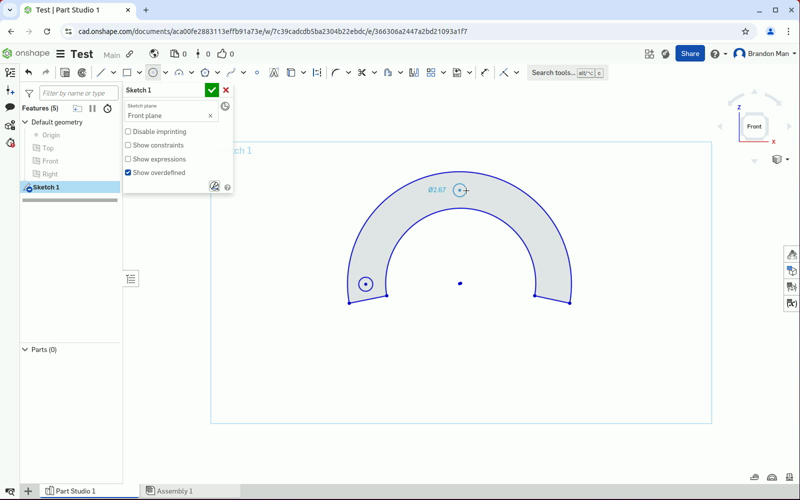
click(466, 190)
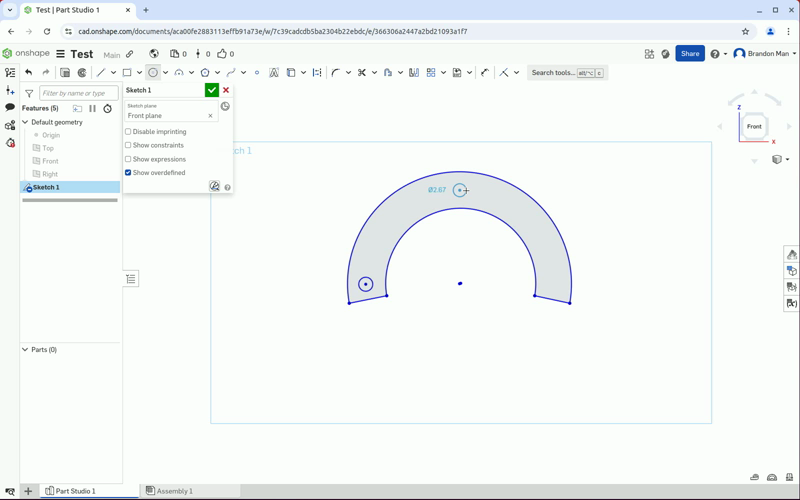
key(esc)
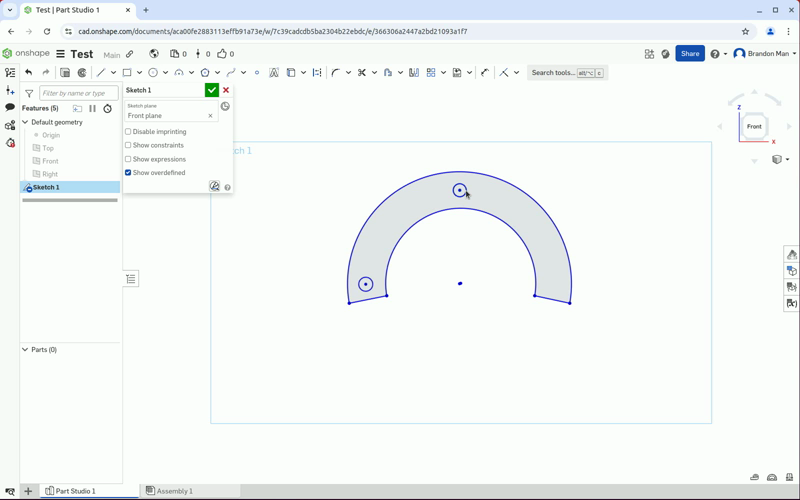
key(c)
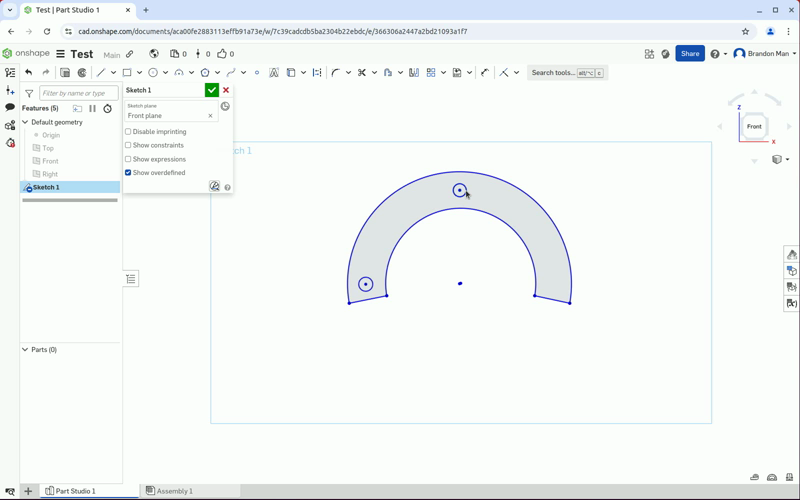
key_down(shift)
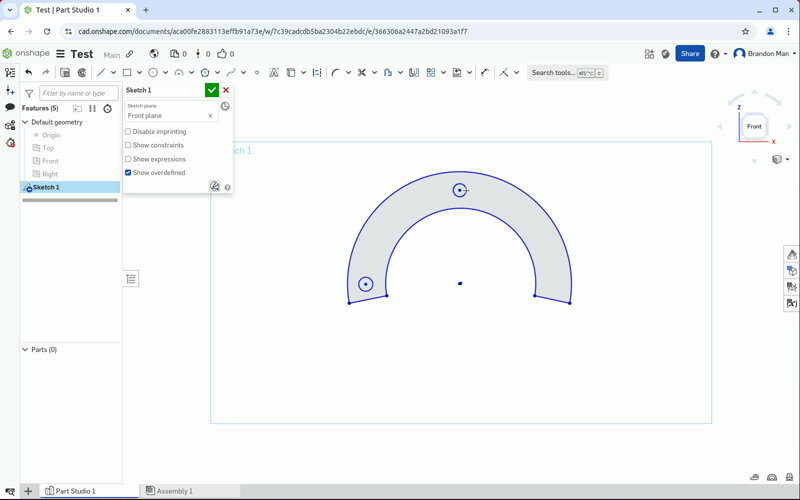
mouse_move(553, 284)
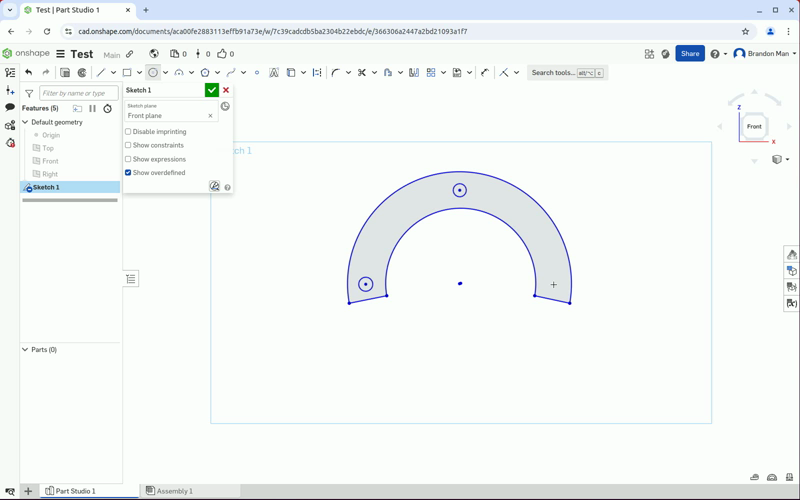
click(553, 284)
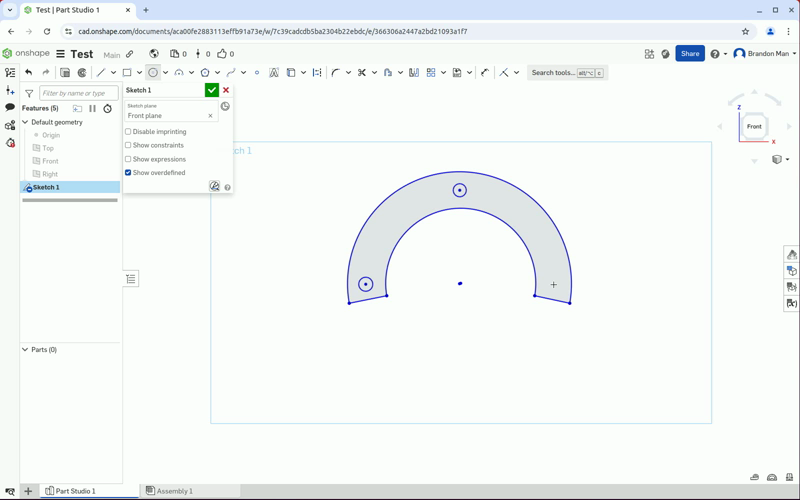
key_up(shift)
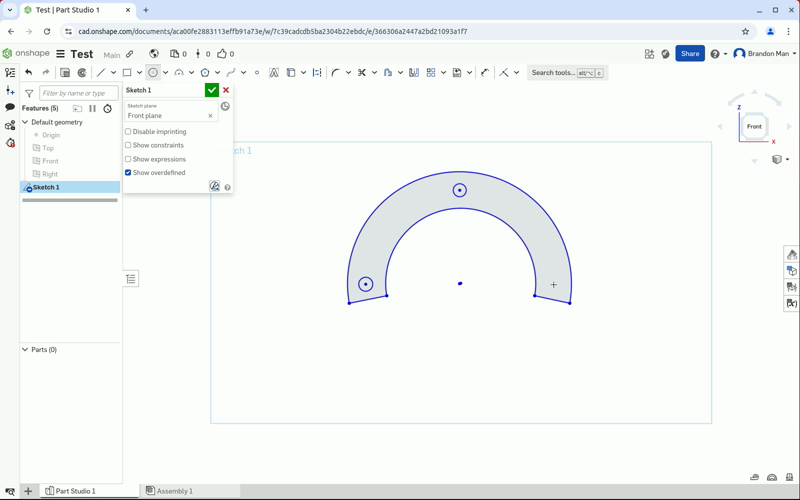
mouse_move(560, 284)
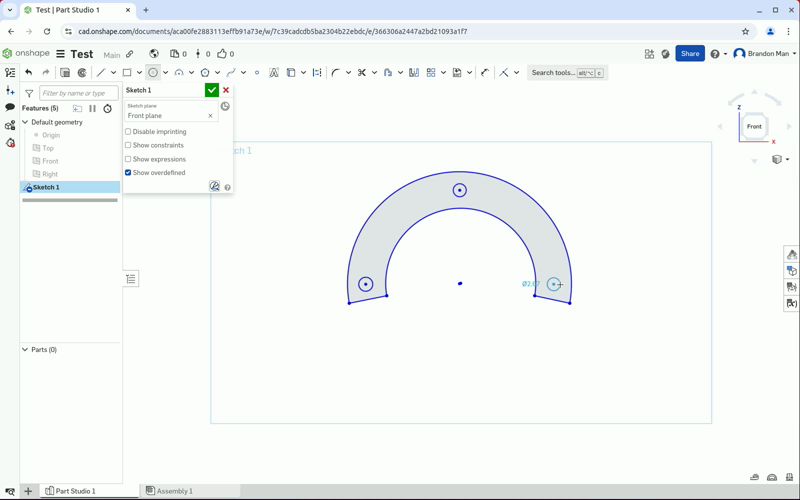
click(560, 284)
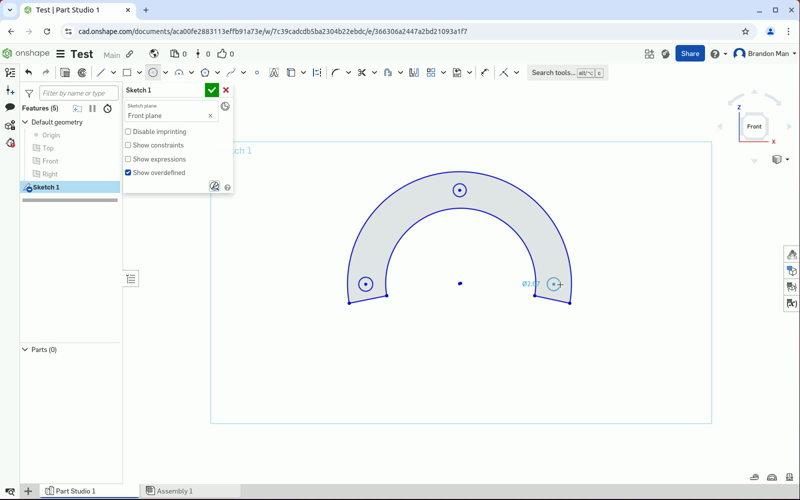
key(esc)
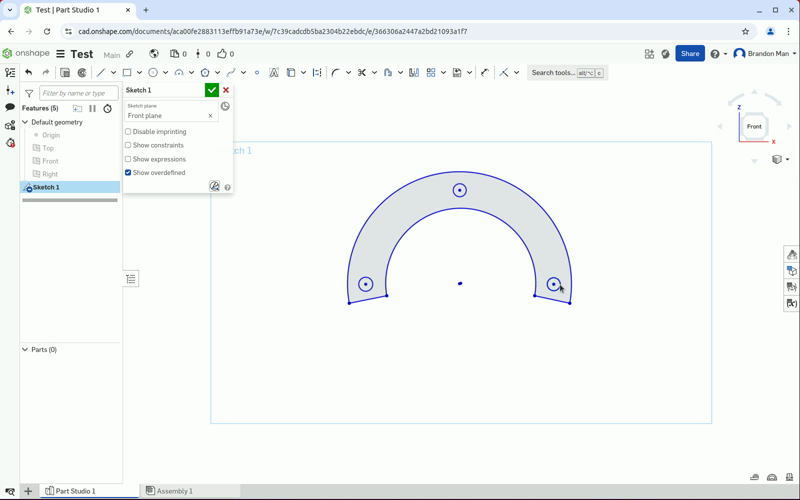
mouse_move(378, 225)
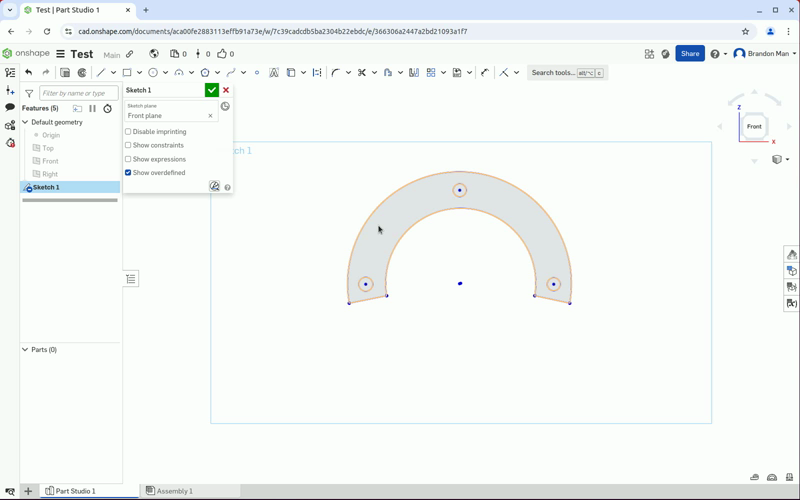
click(378, 225)
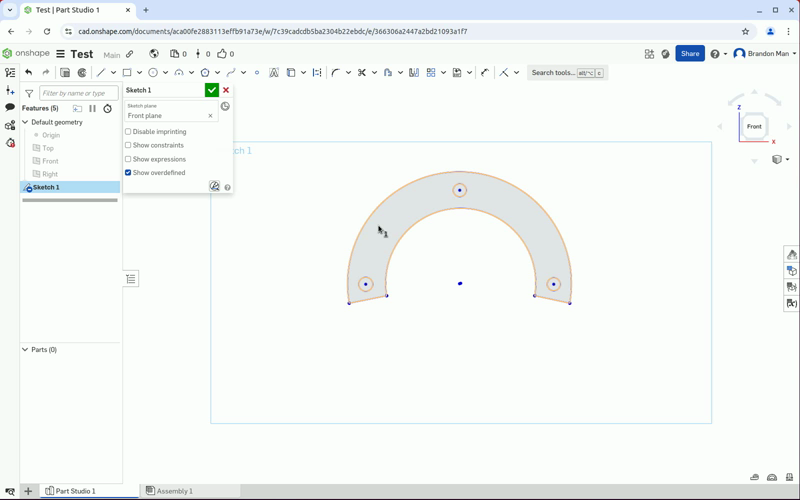
mouse_move(73, 352)
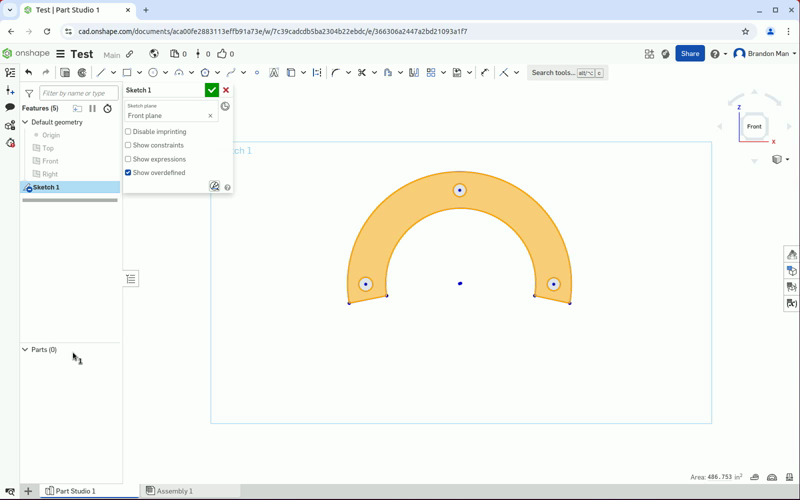
key(shift+y)
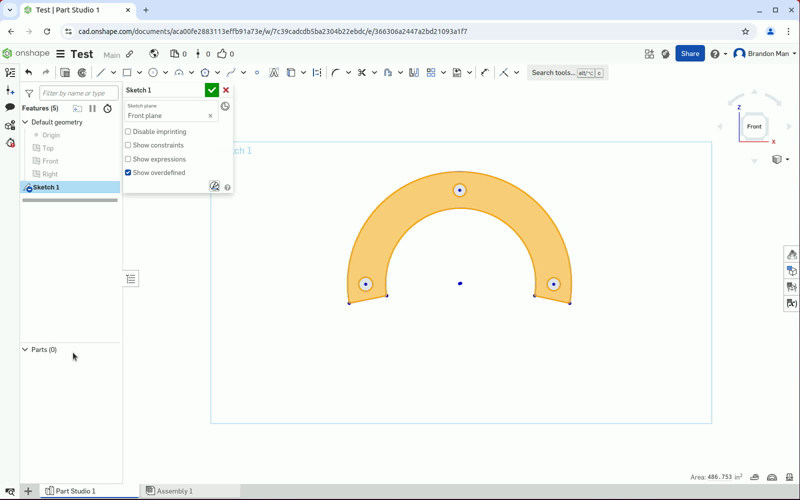
key(shift+e)
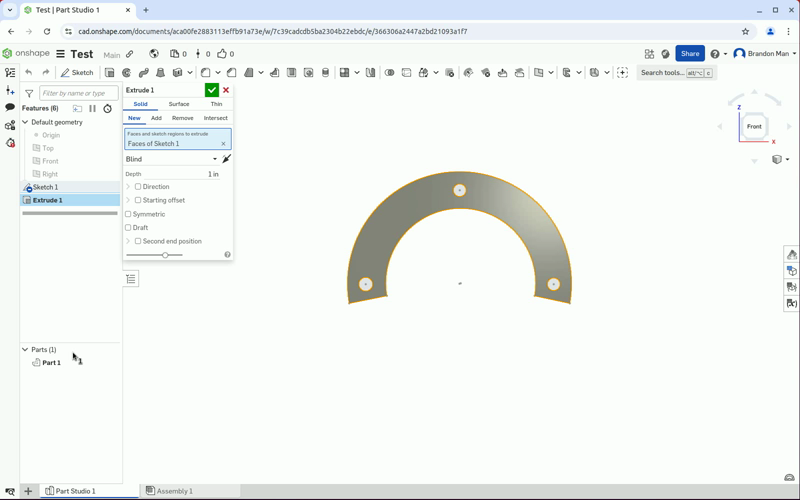
mouse_move(143, 106)
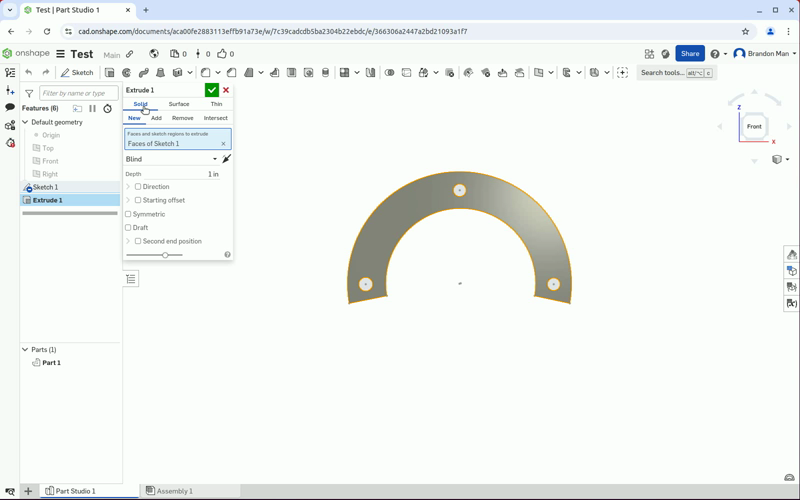
click(143, 106)
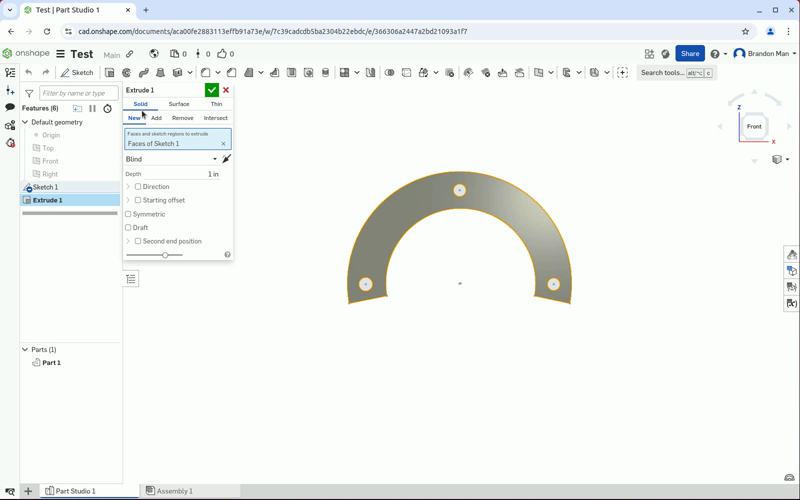
mouse_move(137, 120)
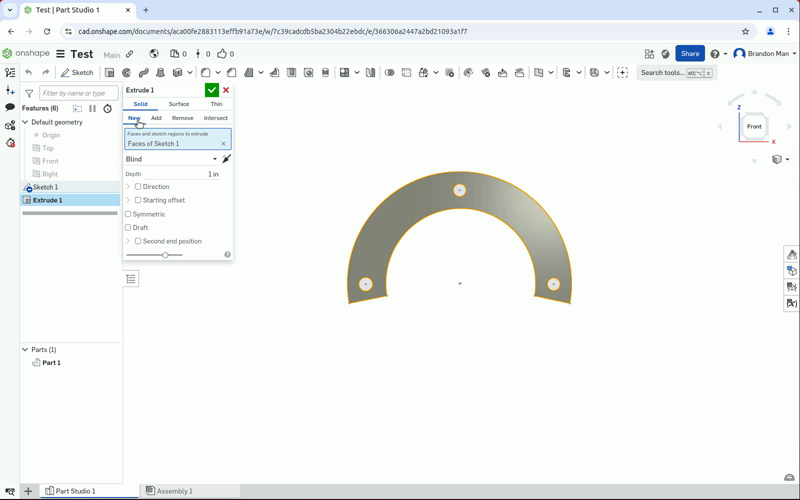
click(137, 120)
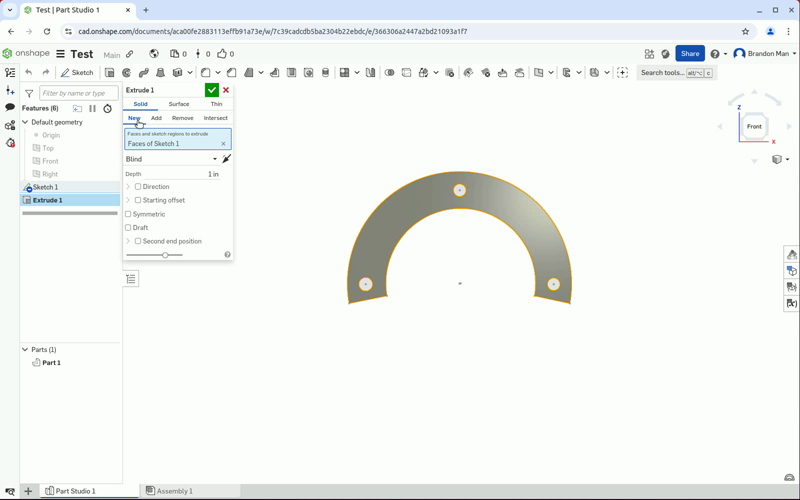
key(tab, 4)
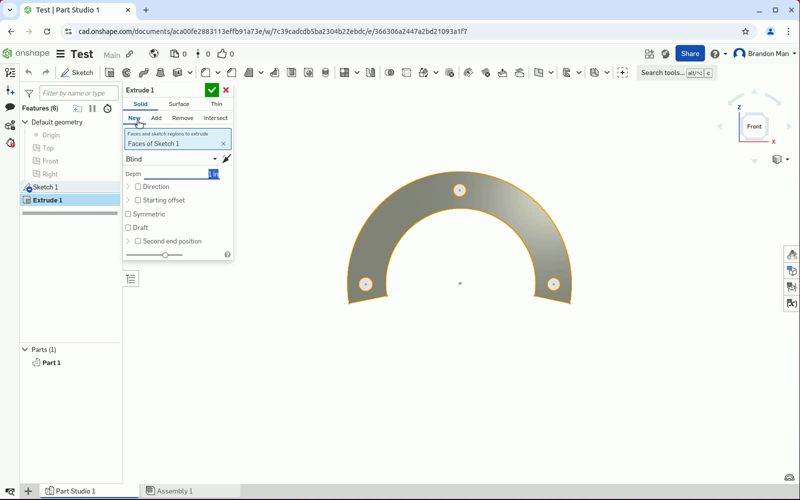
text(1.926)
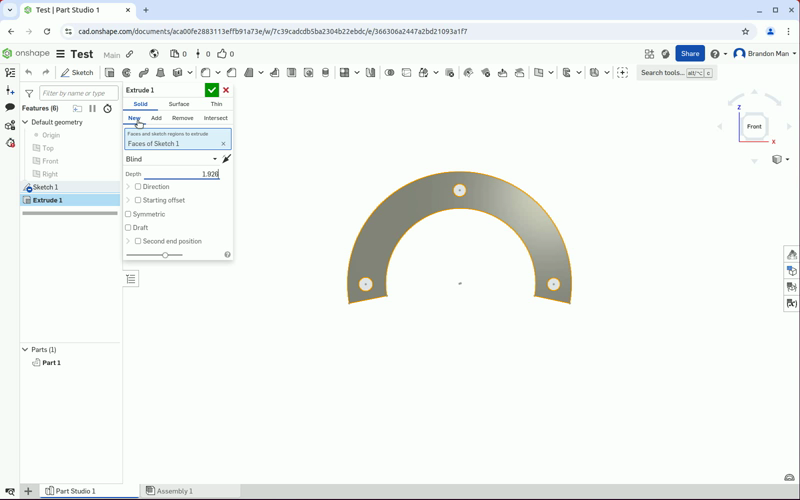
key(enter)
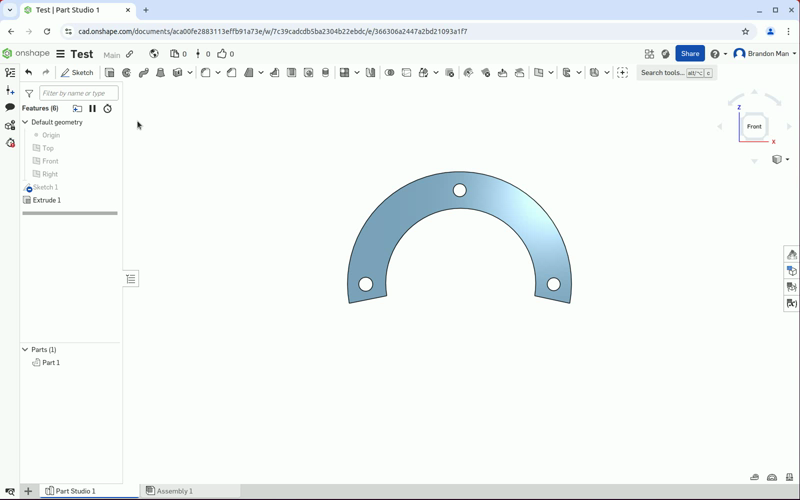
key(shift+h)
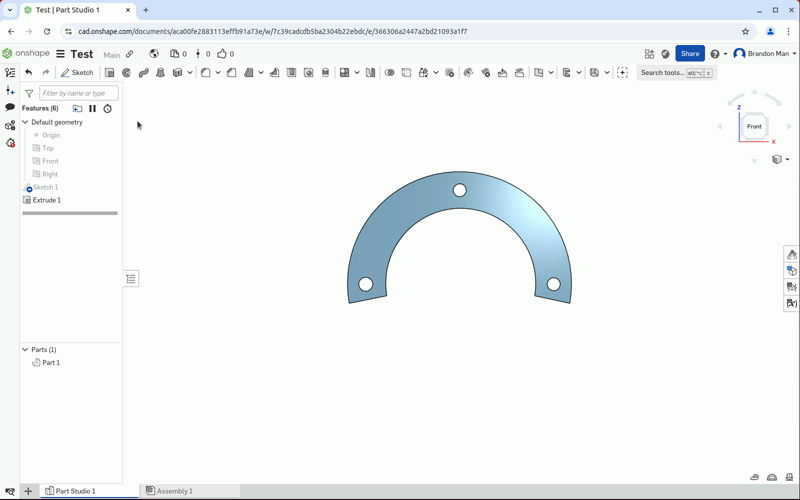
key(shift+h)
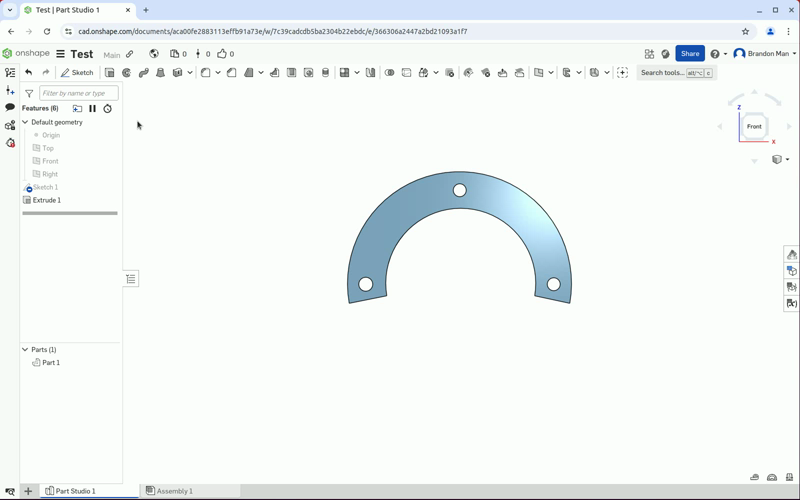
mouse_move(73, 189)
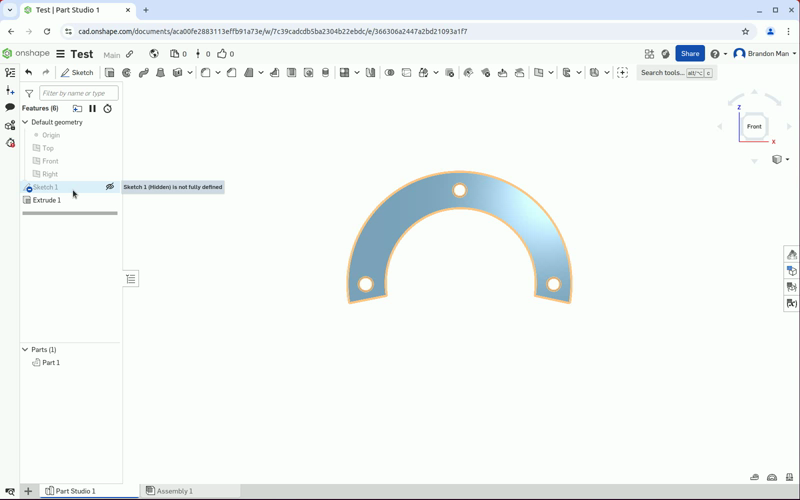
click(73, 189)
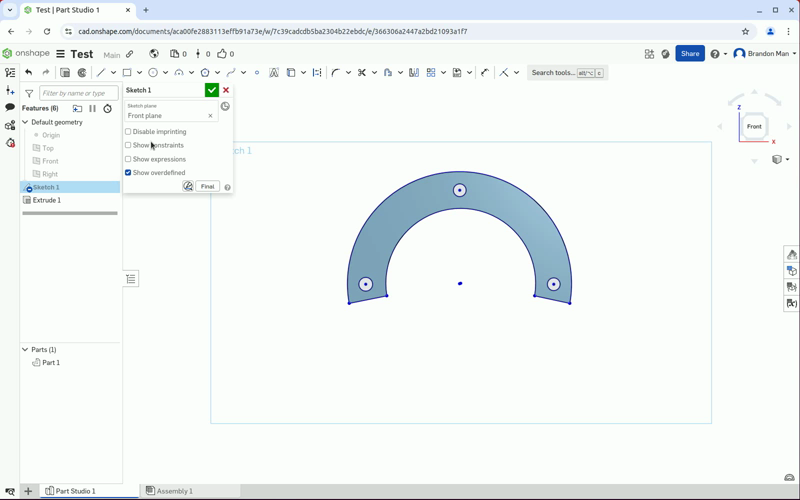
mouse_move(229, 92)
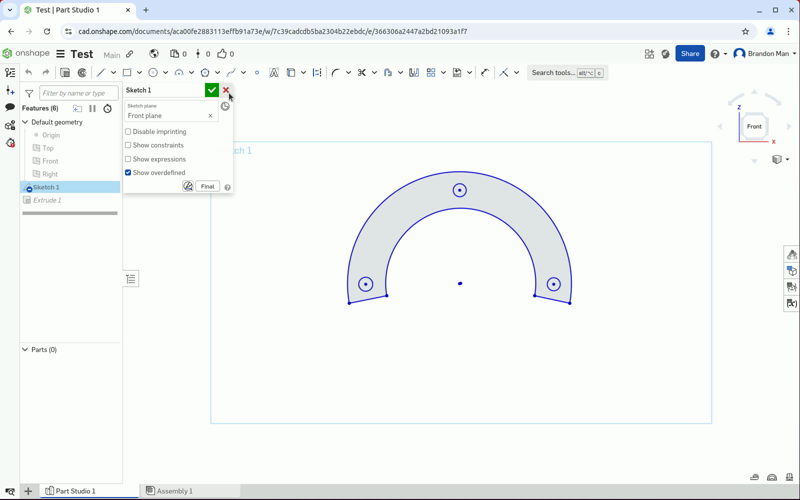
click(229, 92)
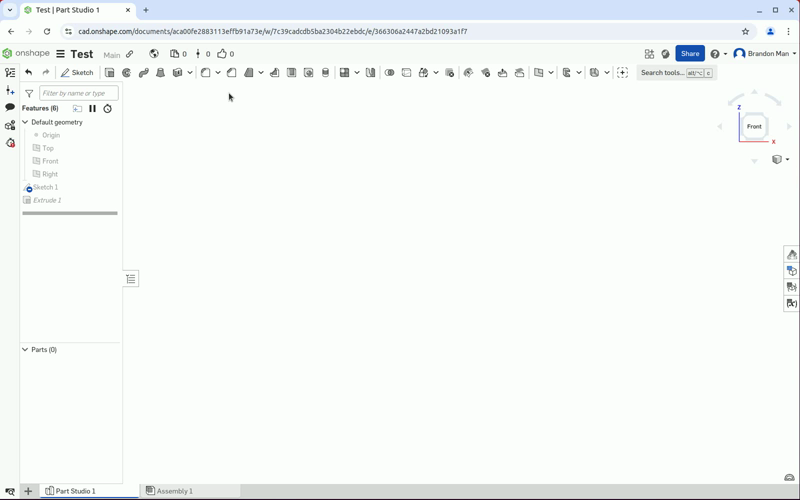
mouse_move(541, 75)
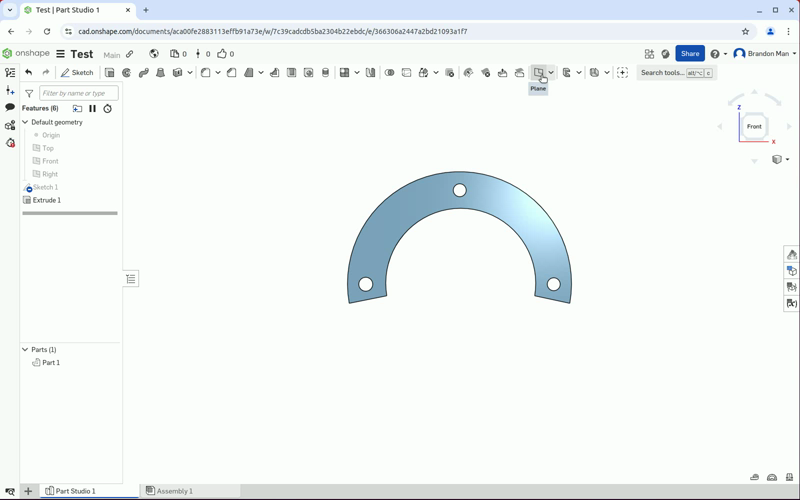
click(541, 75)
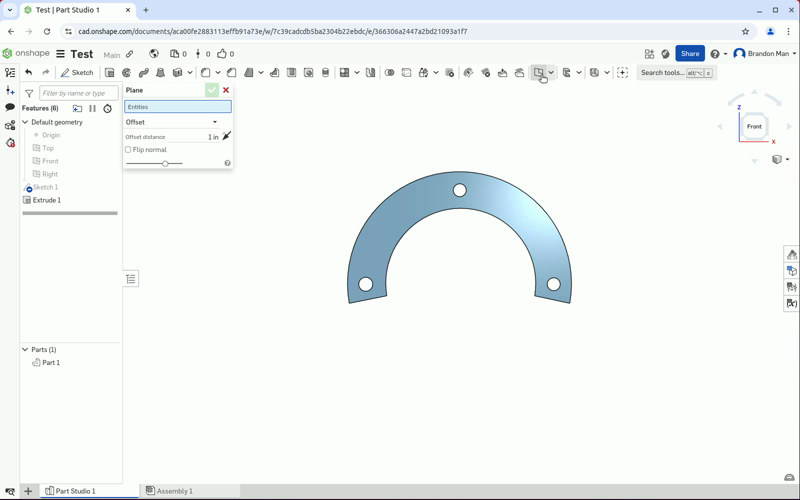
mouse_move(73, 163)
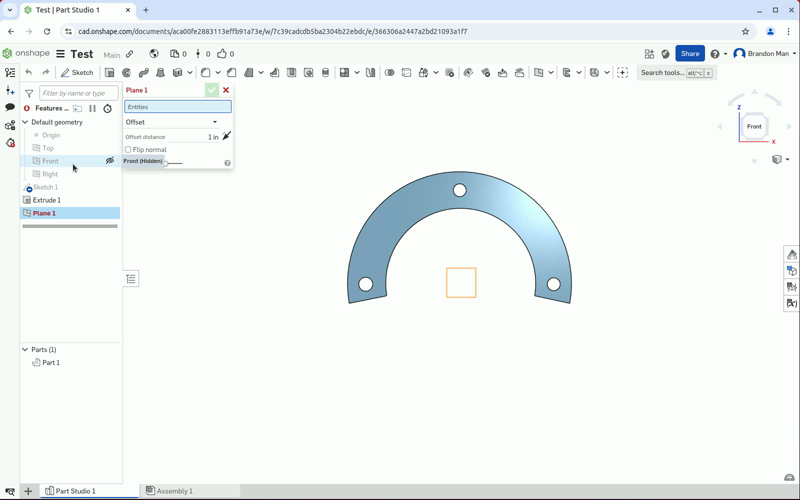
click(73, 163)
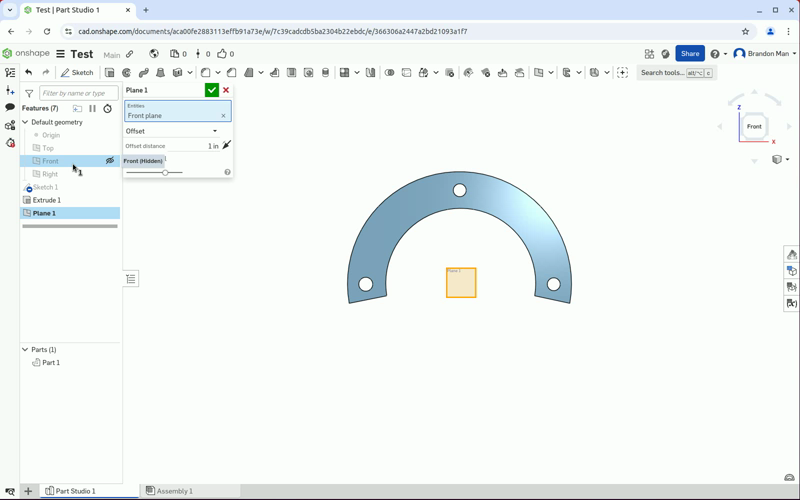
key(tab, 2)
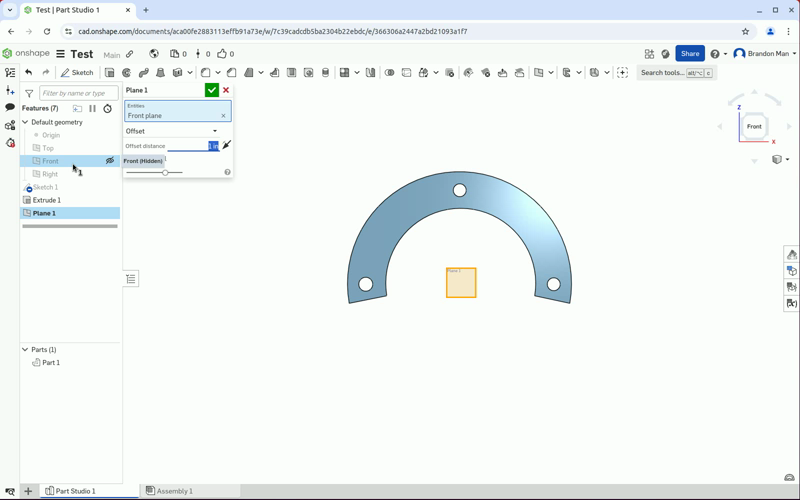
text(1.91)
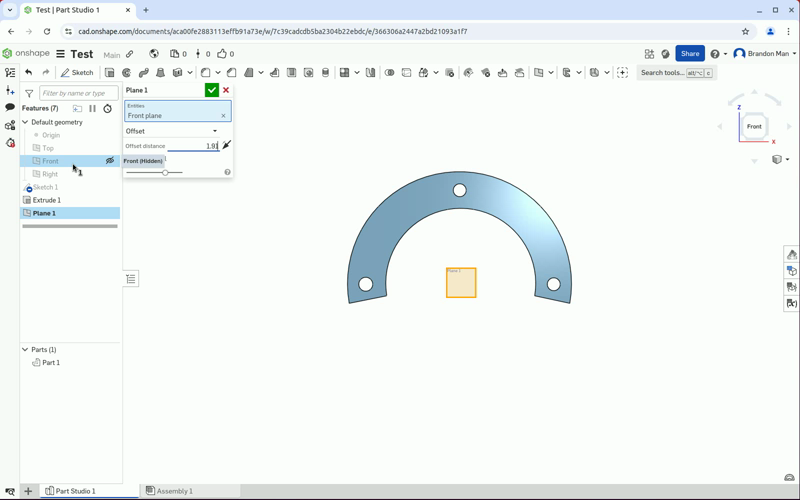
key(enter, 2)
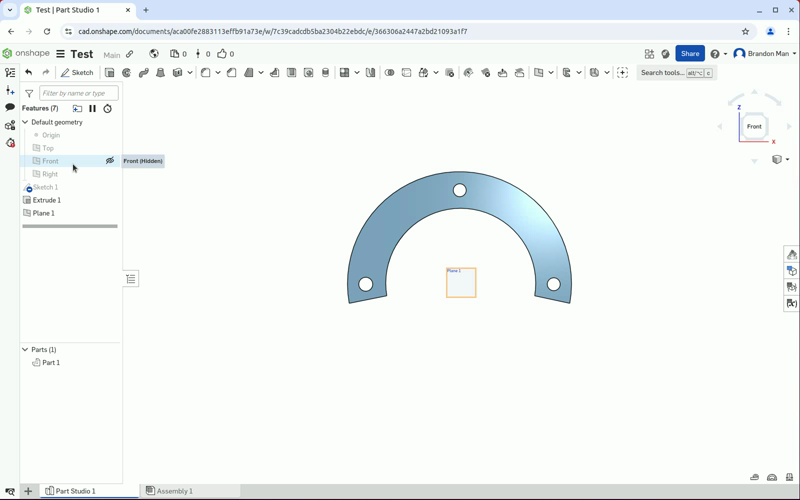
key(shift+s)
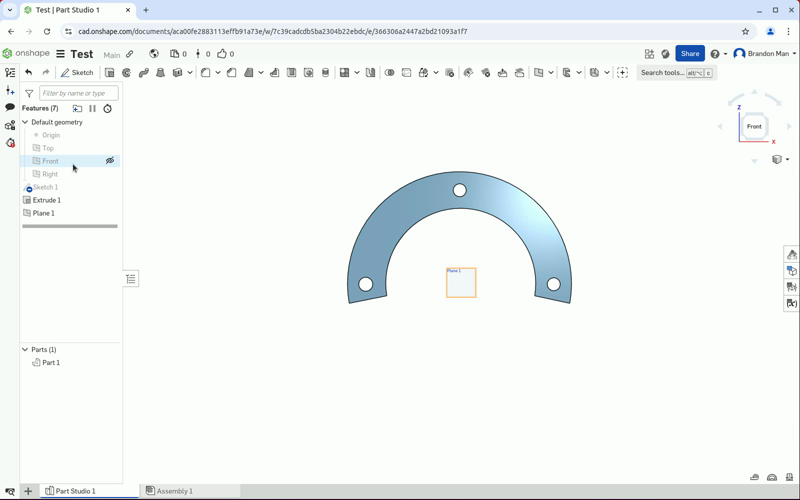
mouse_move(73, 215)
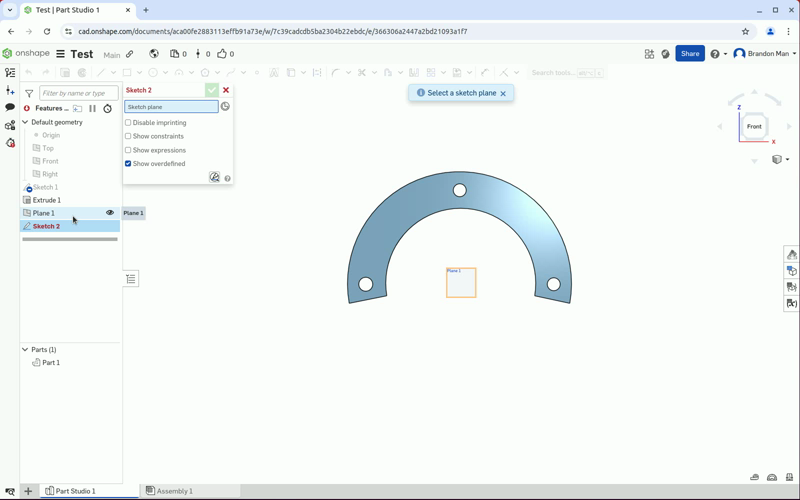
click(73, 215)
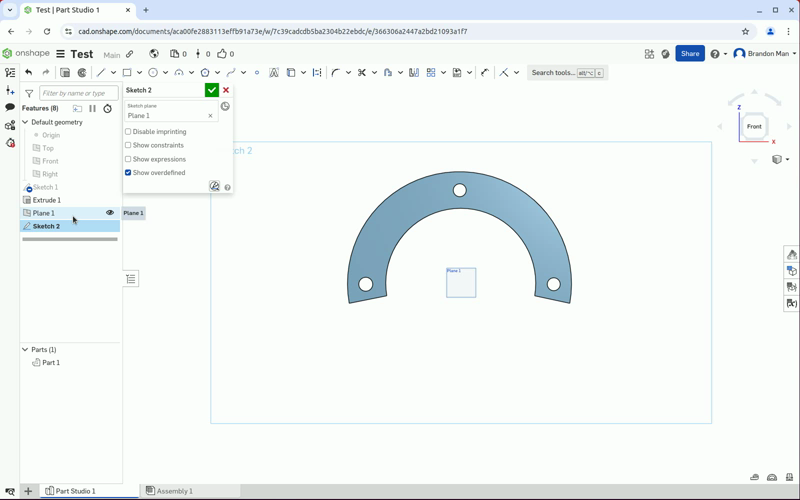
mouse_move(73, 352)
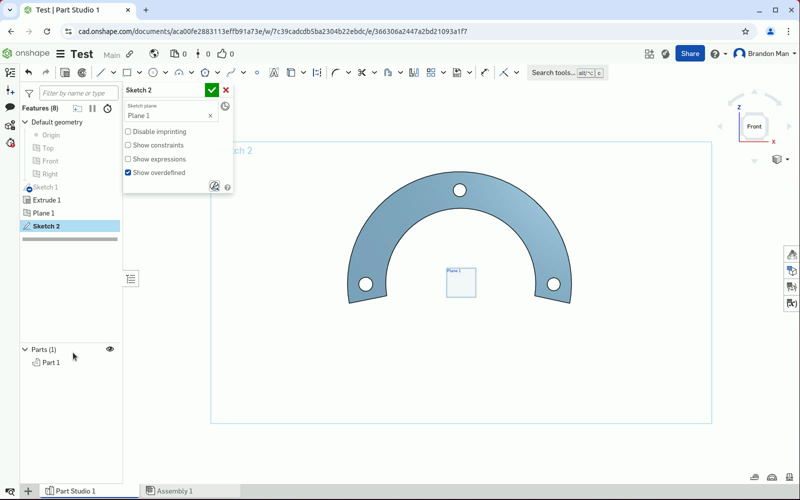
key(y)
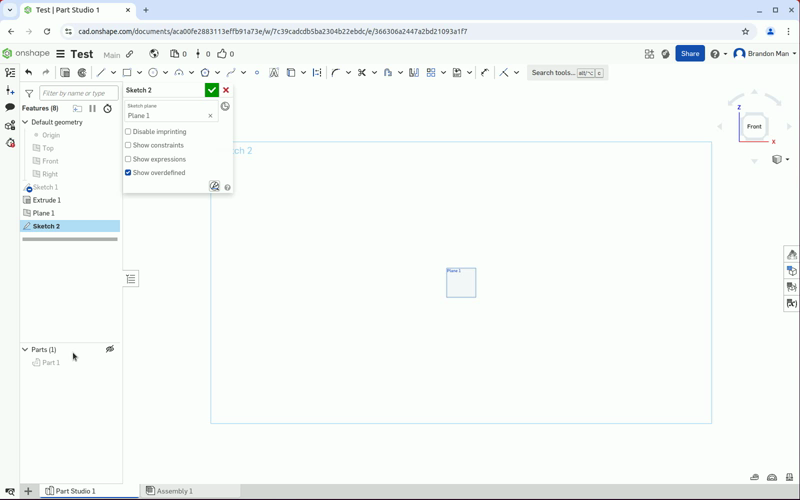
key(l)
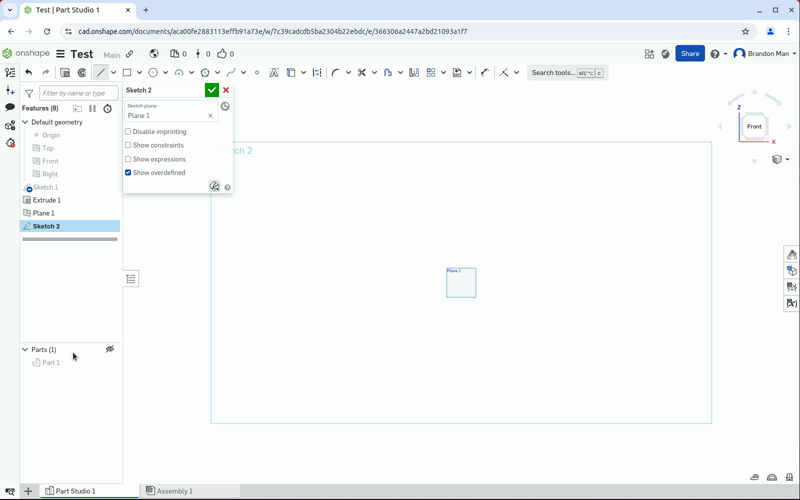
key_down(shift)
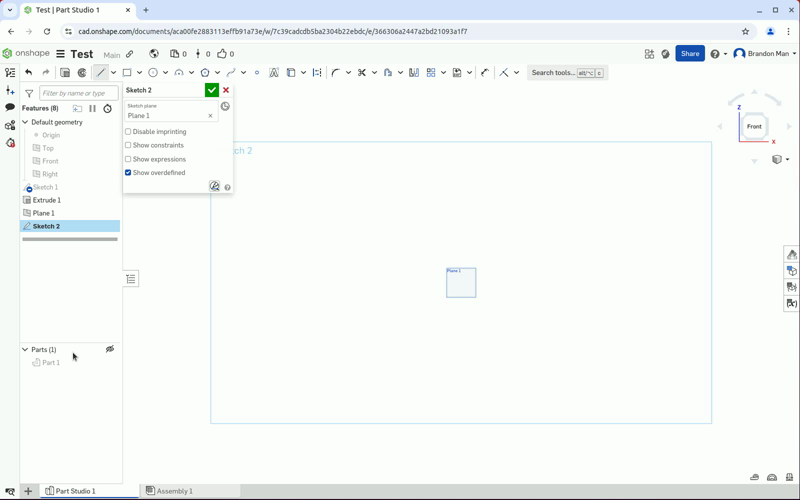
mouse_move(349, 294)
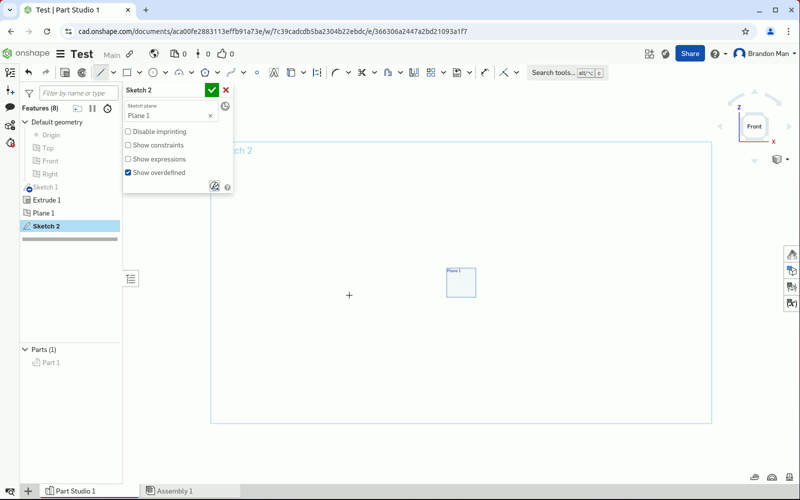
click(349, 294)
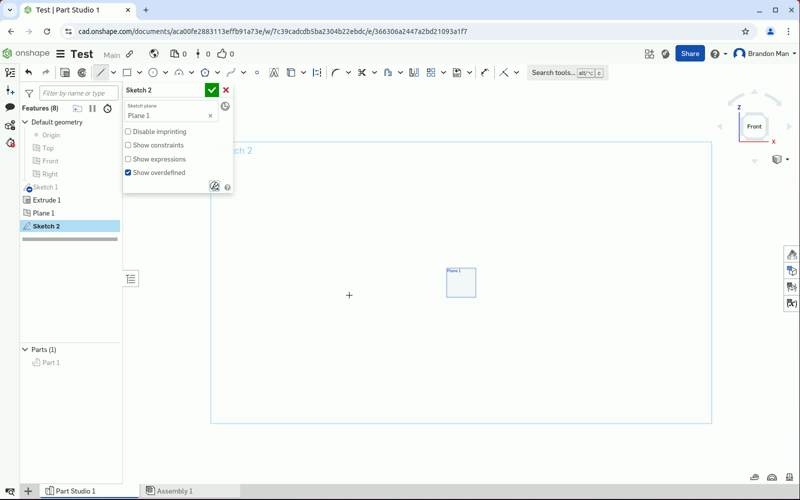
key_up(shift)
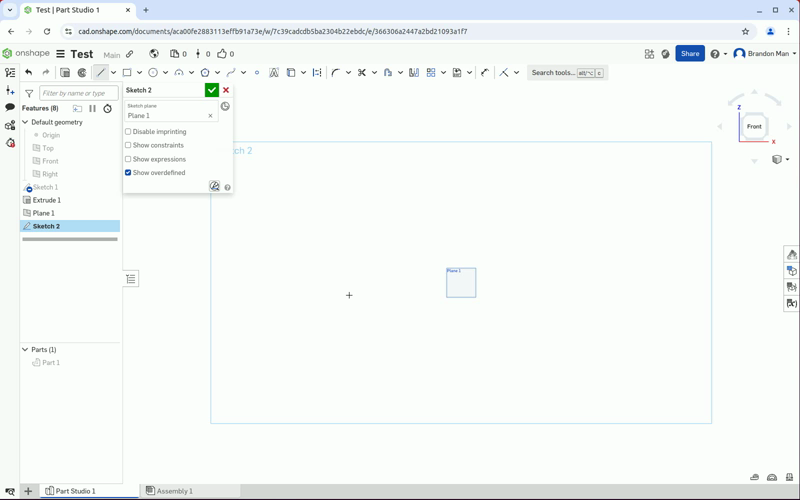
key_down(shift)
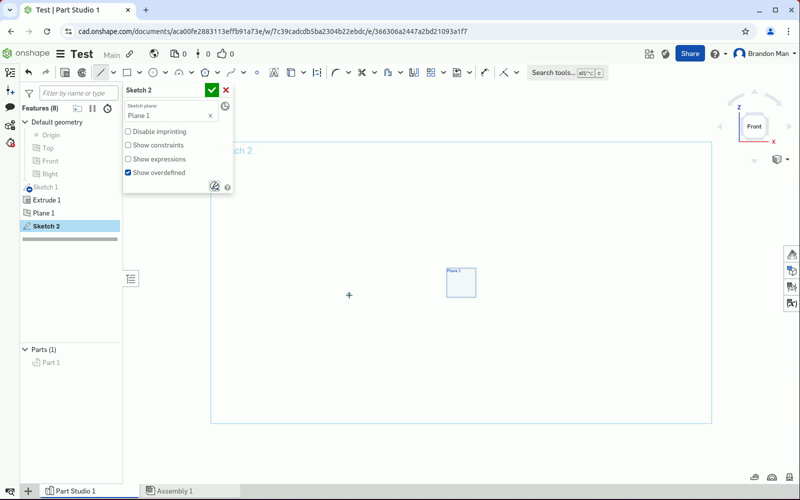
mouse_move(379, 294)
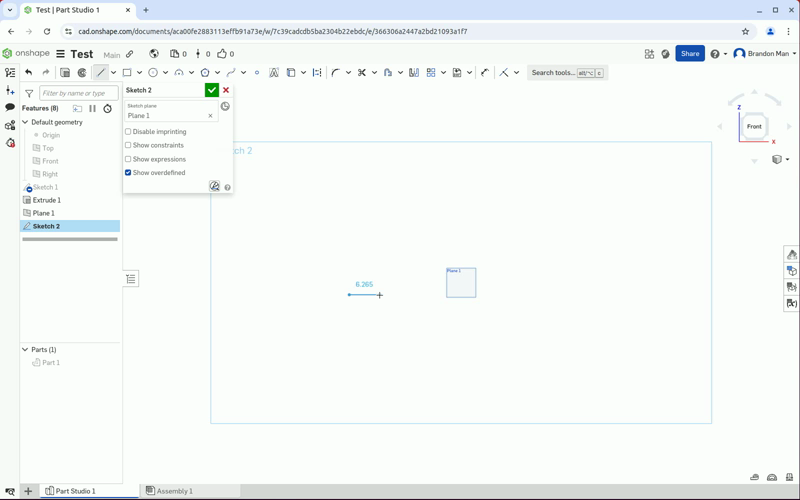
mouse_move(387, 294)
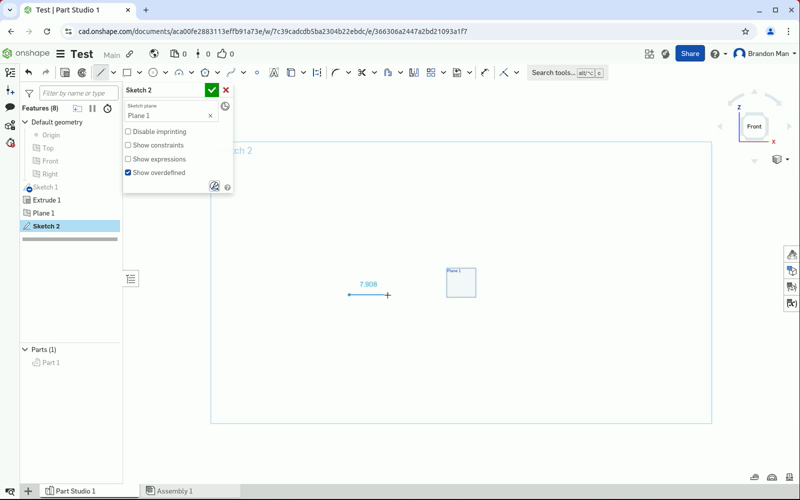
click(387, 294)
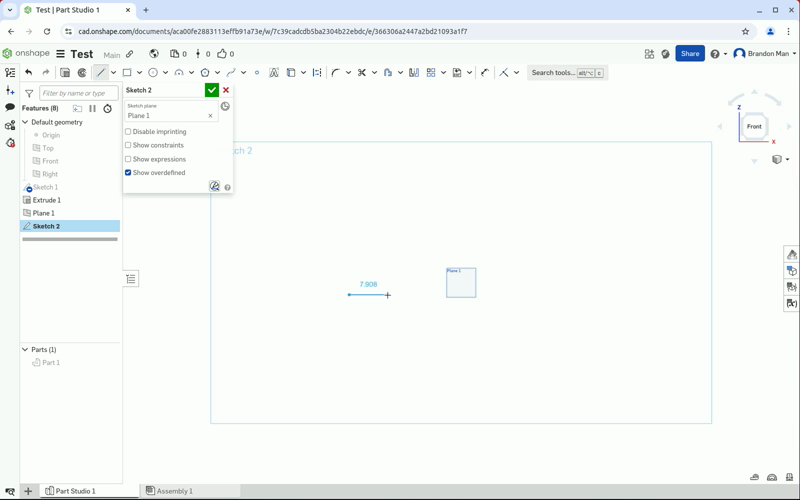
key_up(shift)
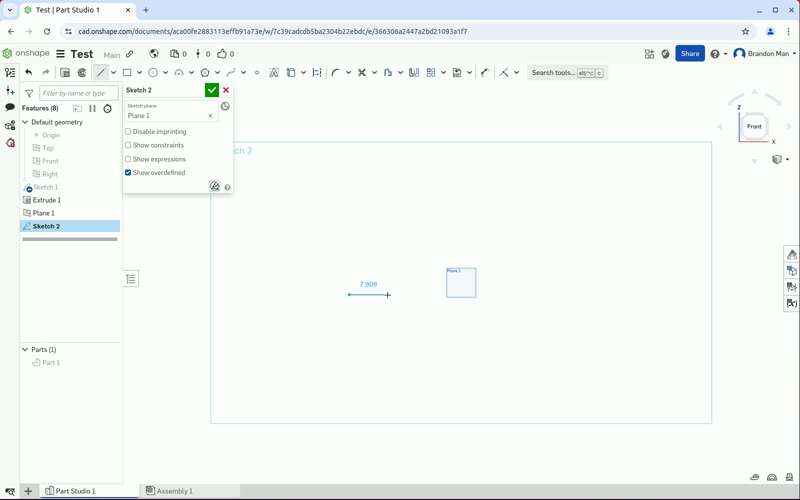
key(esc)
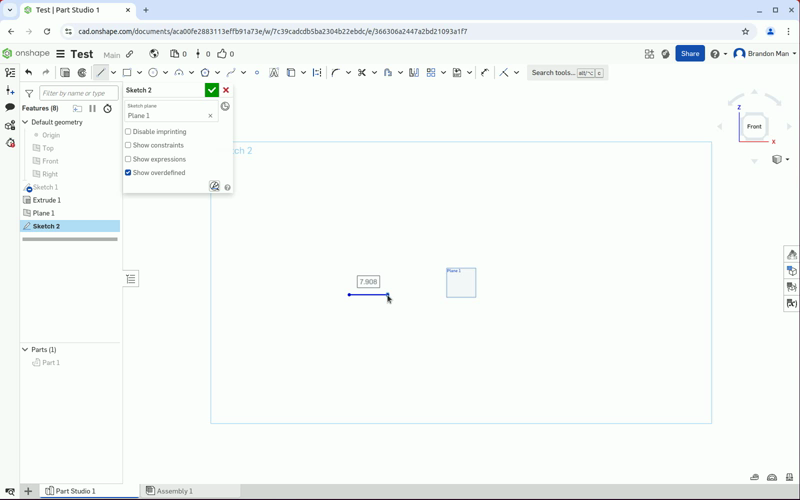
key(a)
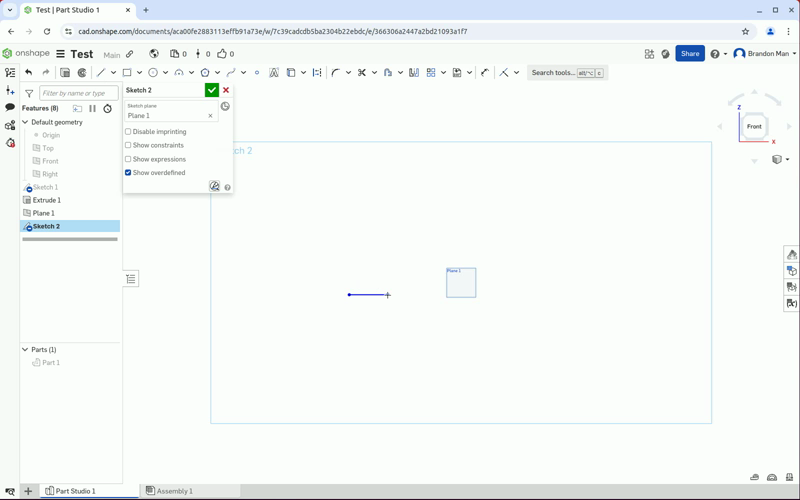
mouse_move(387, 294)
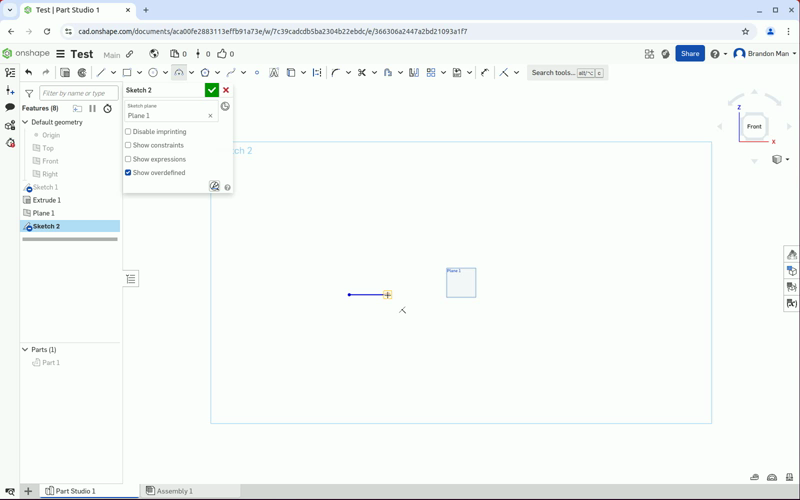
click(387, 294)
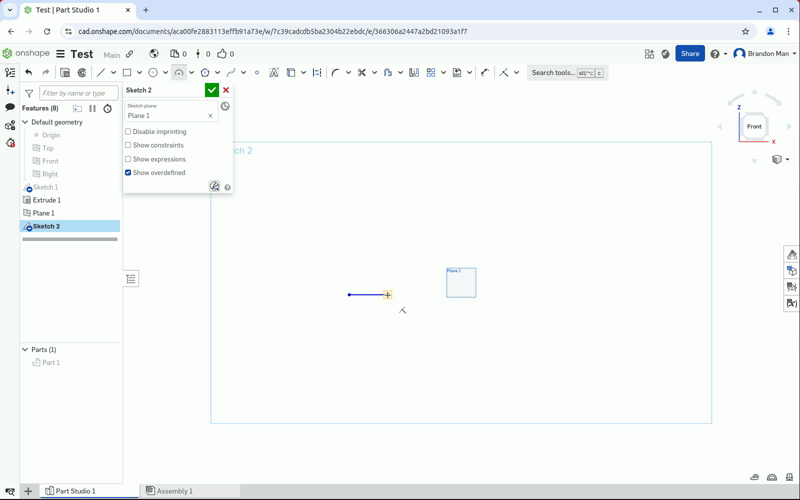
key_down(shift)
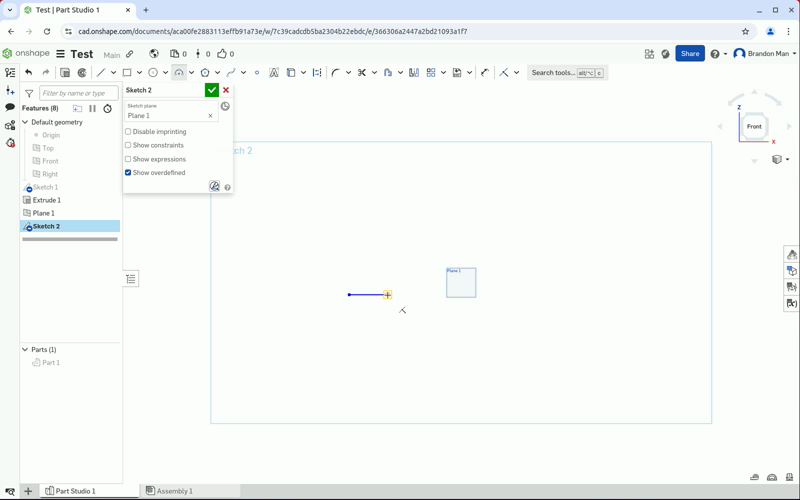
mouse_move(387, 270)
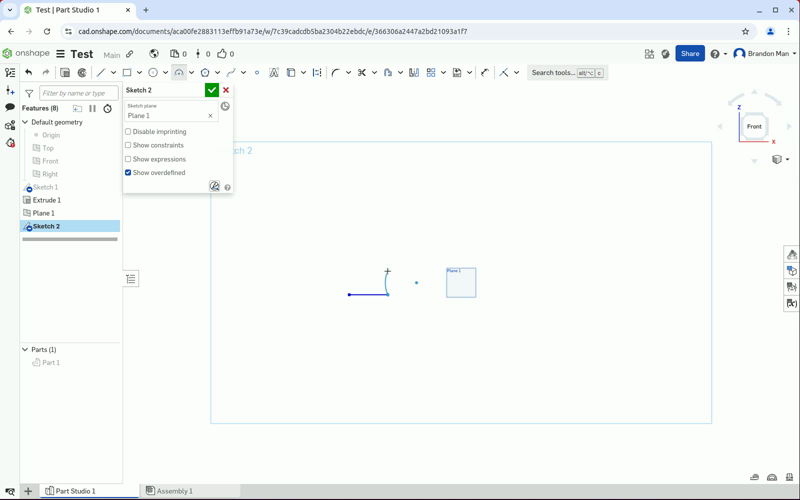
click(387, 270)
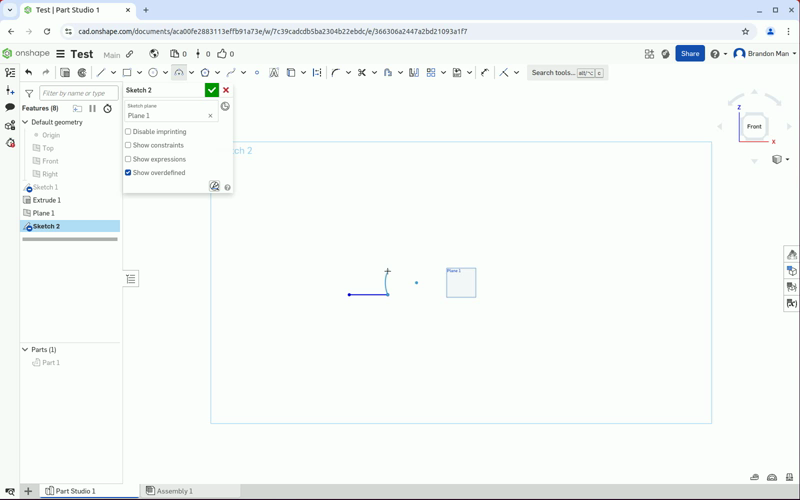
mouse_move(386, 282)
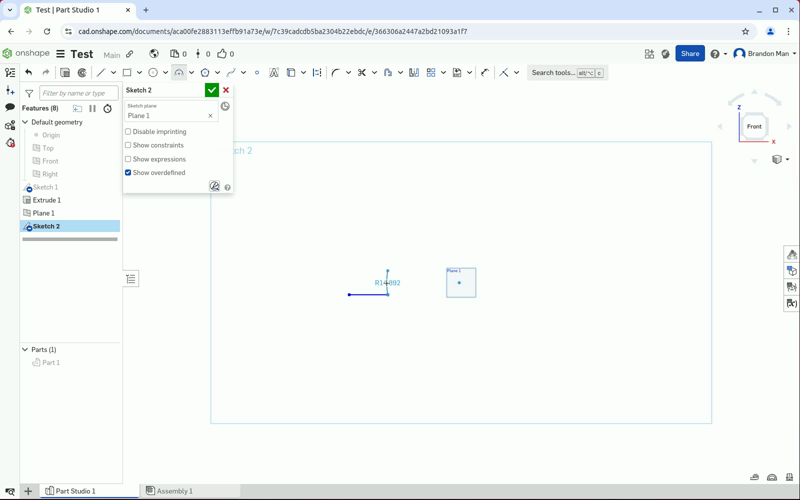
click(386, 282)
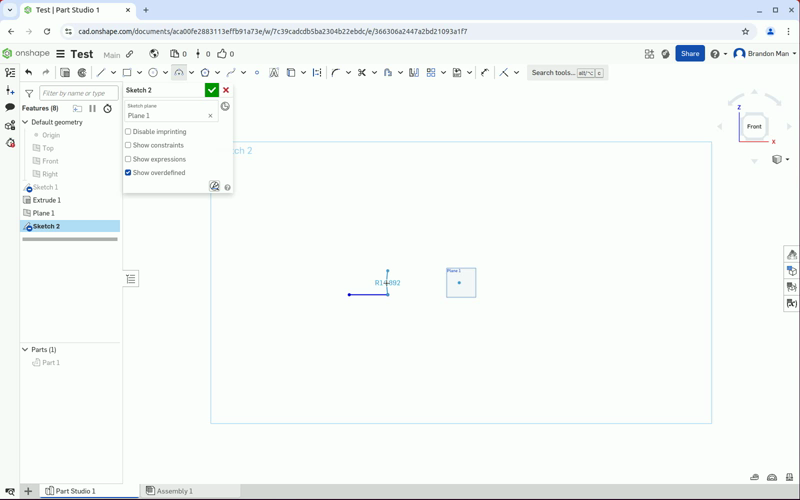
key_up(shift)
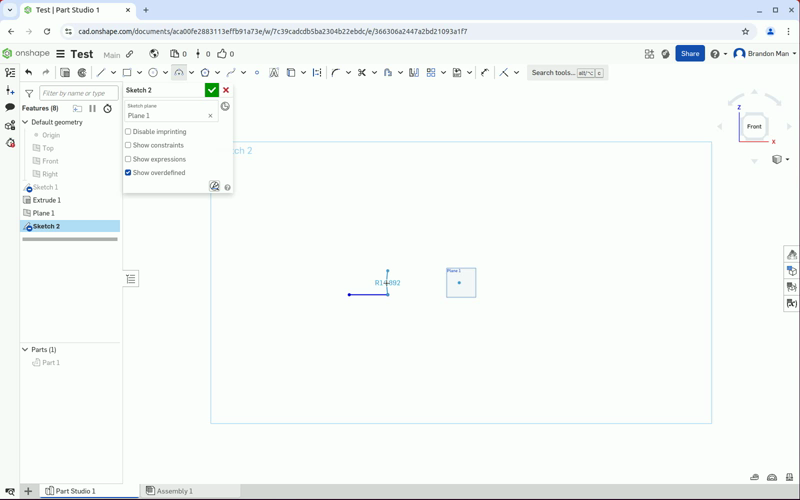
key(esc)
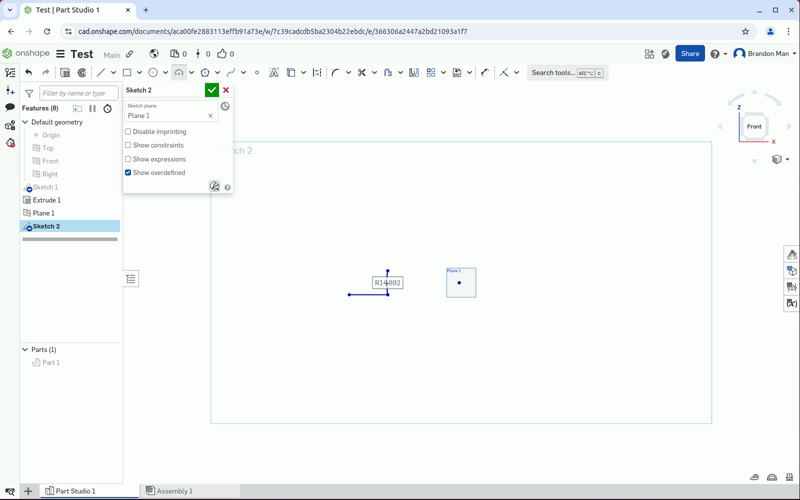
key(l)
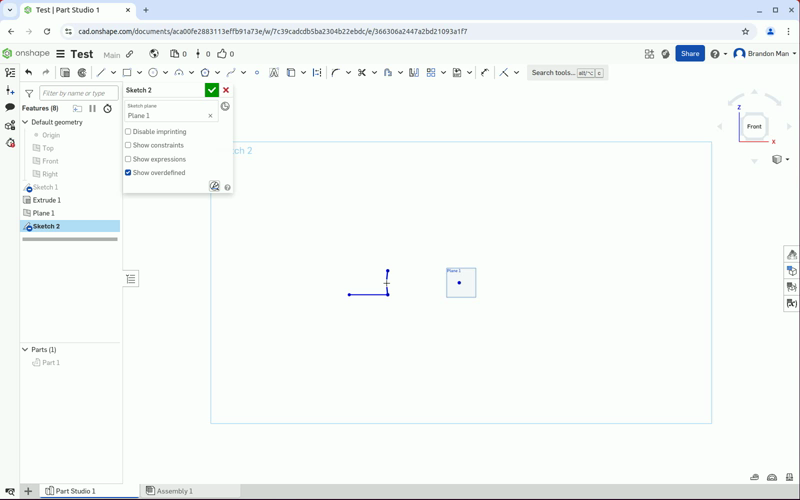
mouse_move(387, 270)
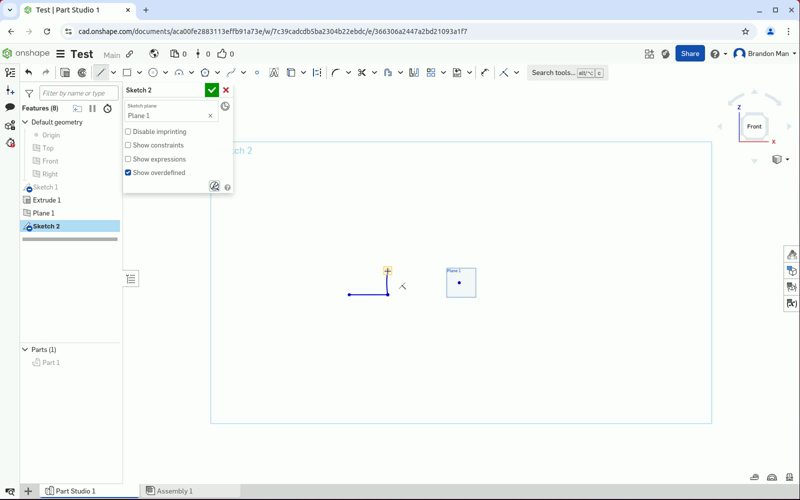
click(387, 270)
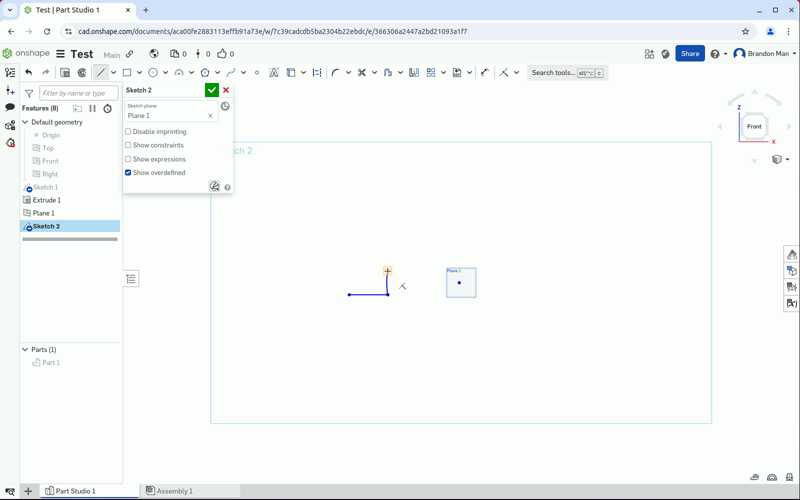
key_down(shift)
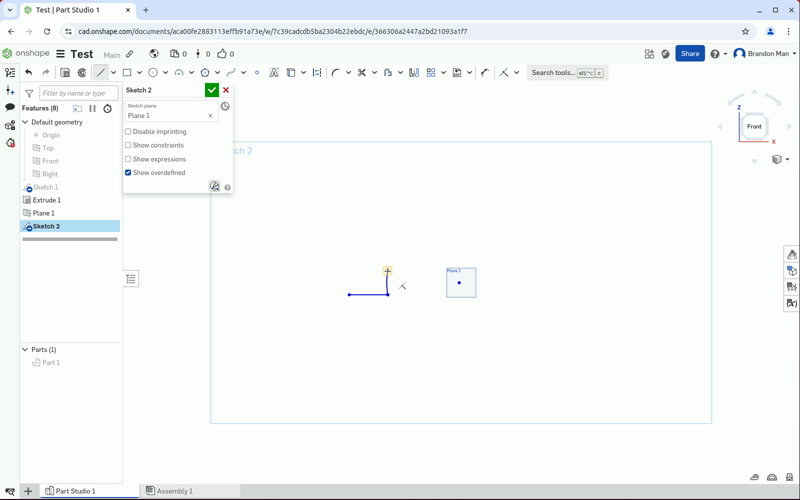
mouse_move(417, 270)
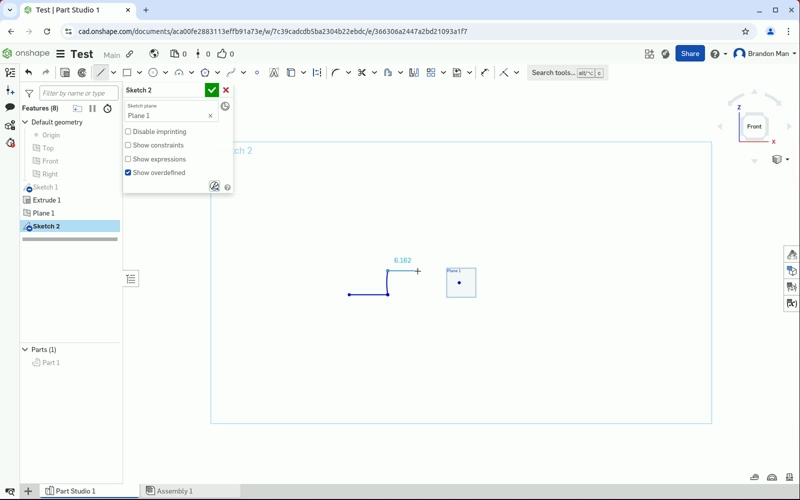
mouse_move(349, 270)
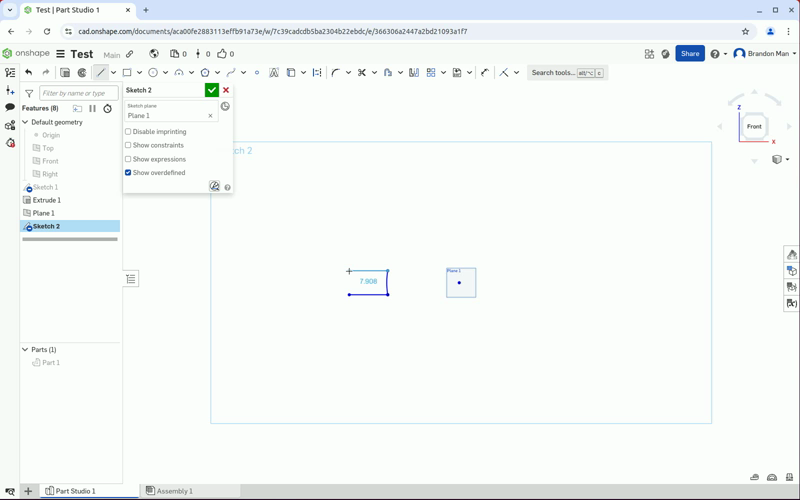
click(349, 270)
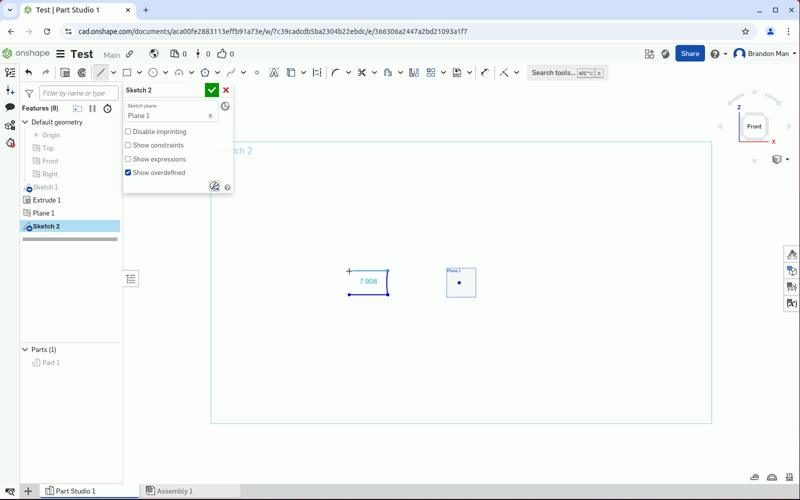
key_up(shift)
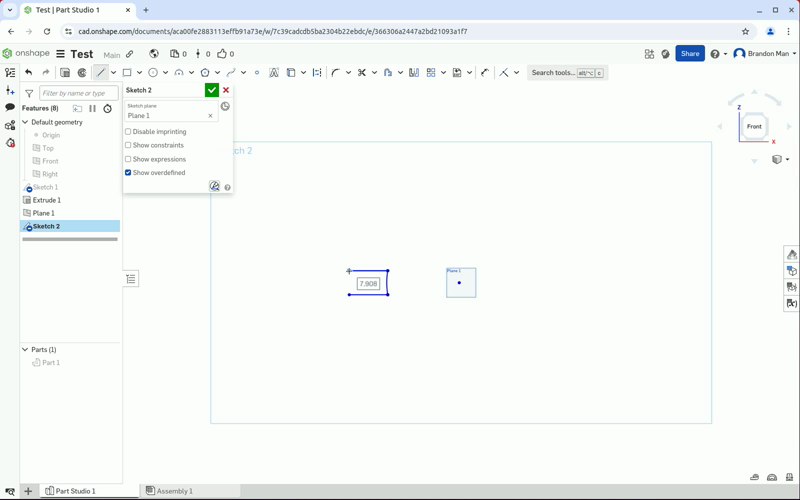
key(esc)
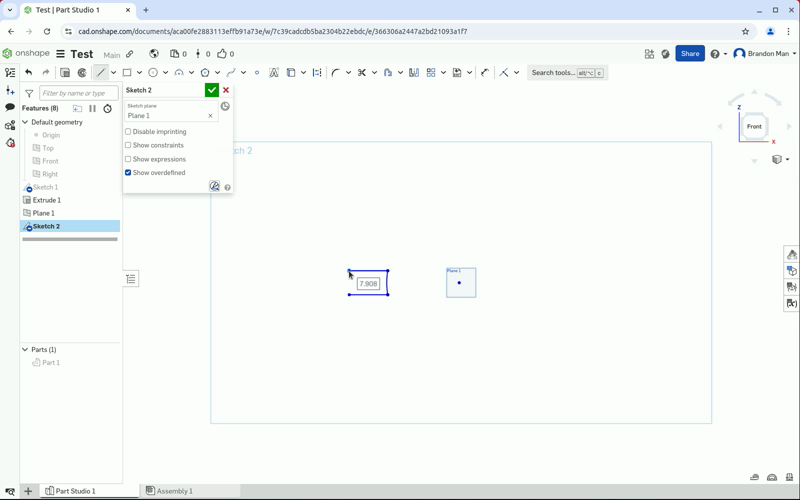
key(a)
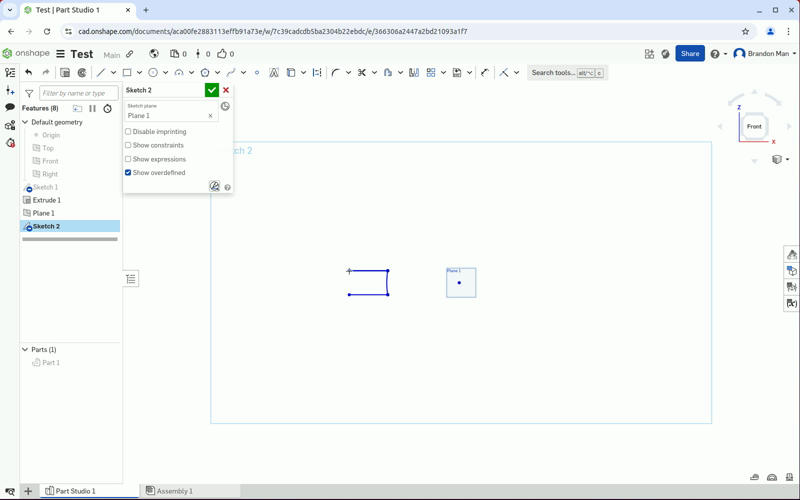
mouse_move(349, 270)
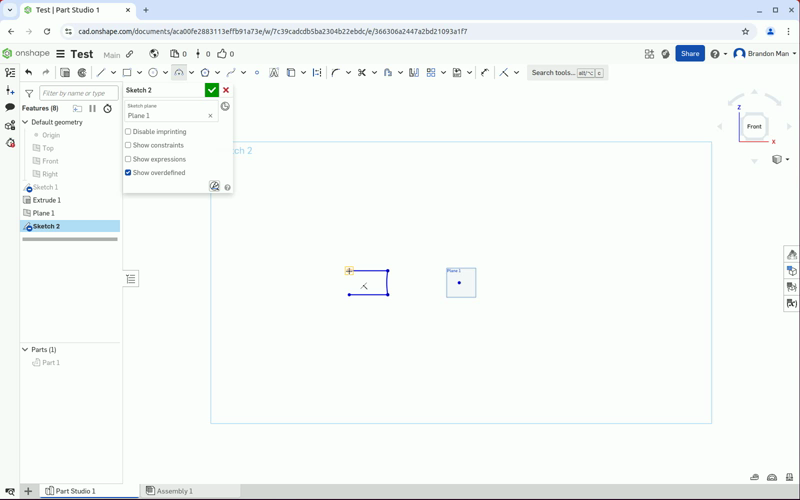
click(349, 270)
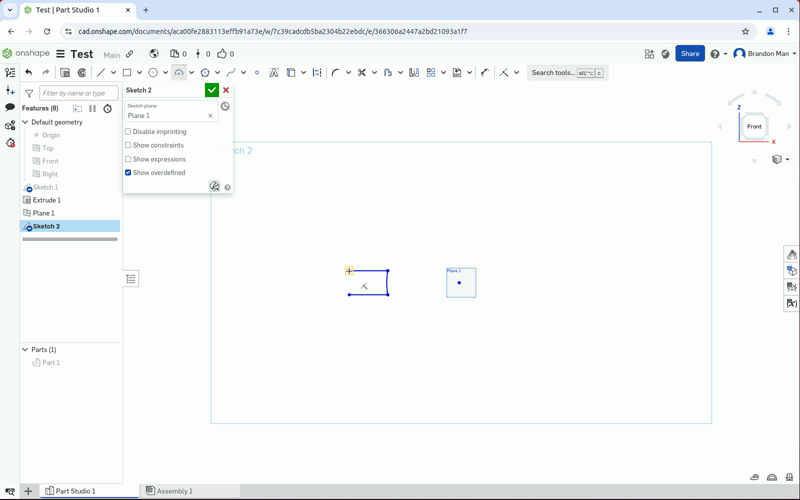
mouse_move(349, 294)
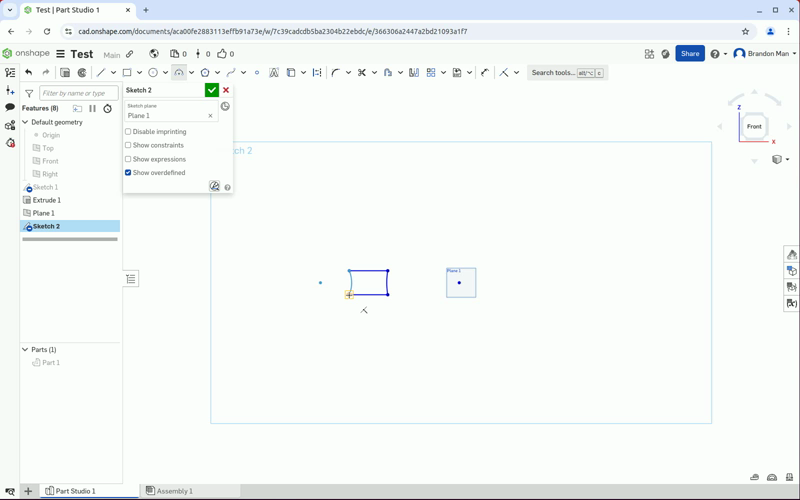
click(349, 294)
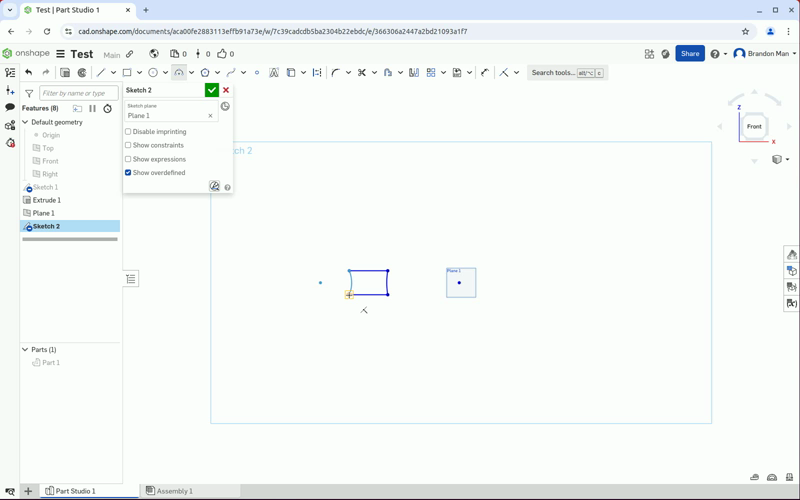
key_down(shift)
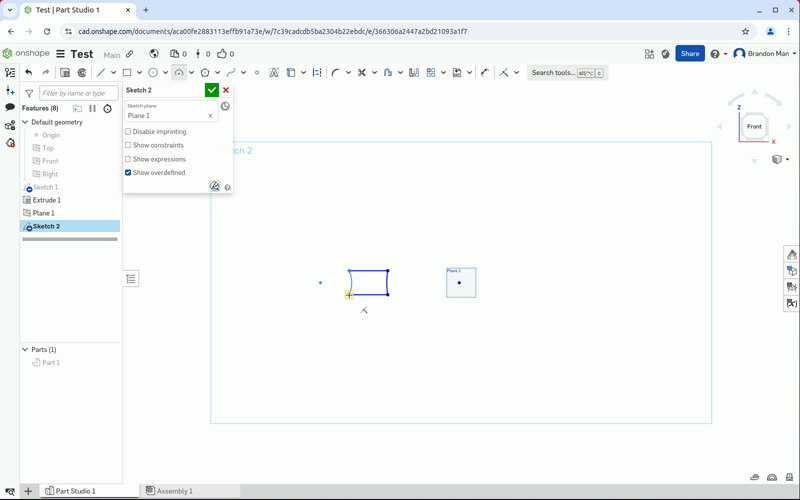
mouse_move(348, 282)
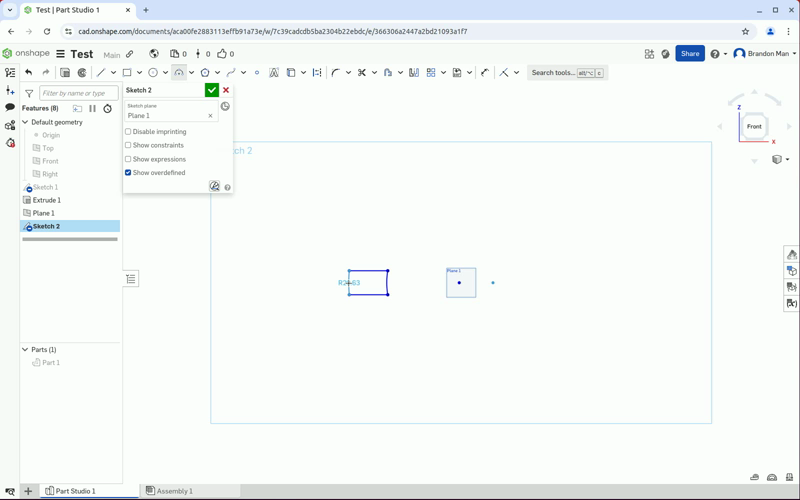
click(348, 282)
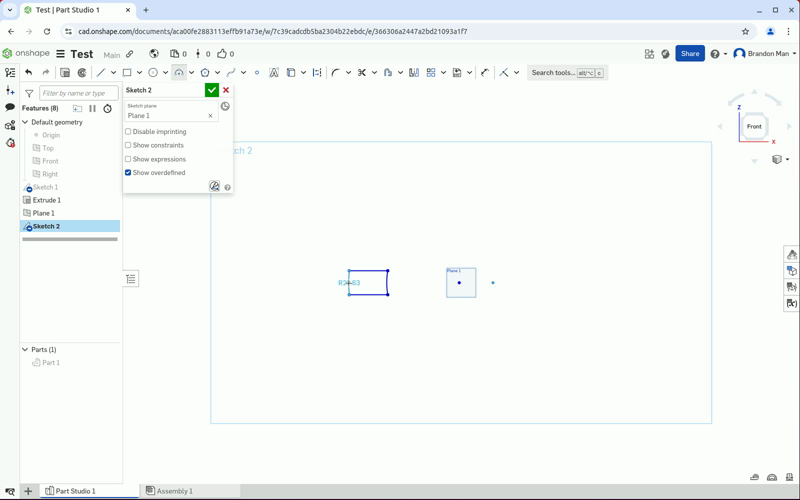
key_up(shift)
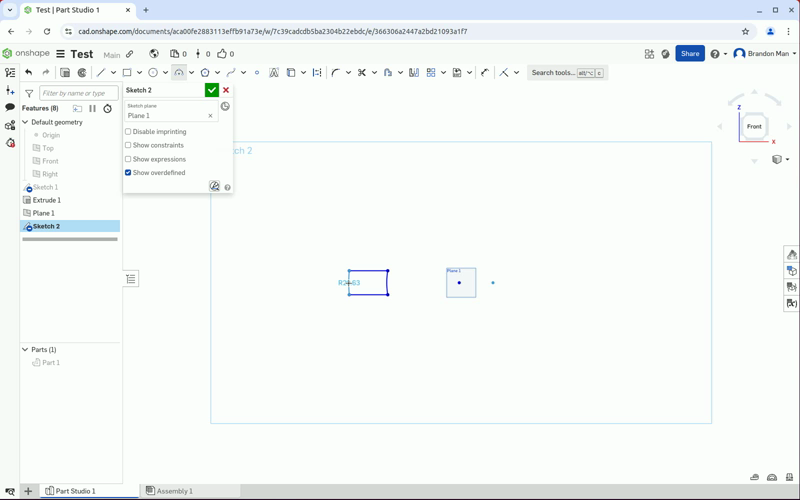
key(esc)
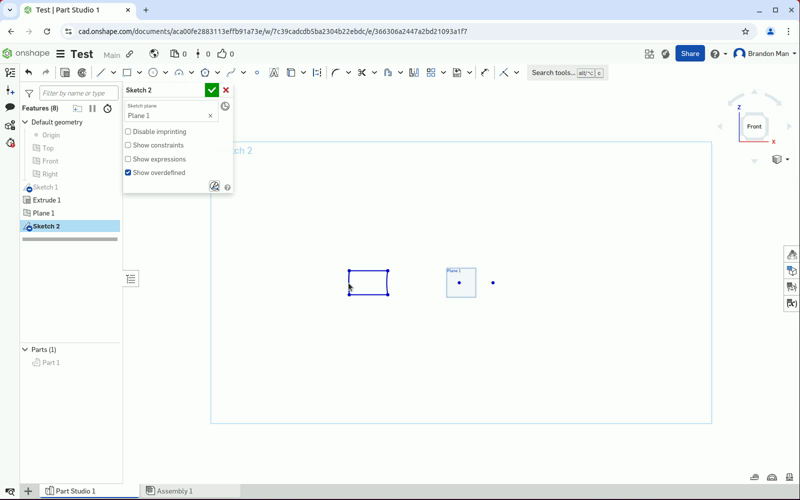
key(c)
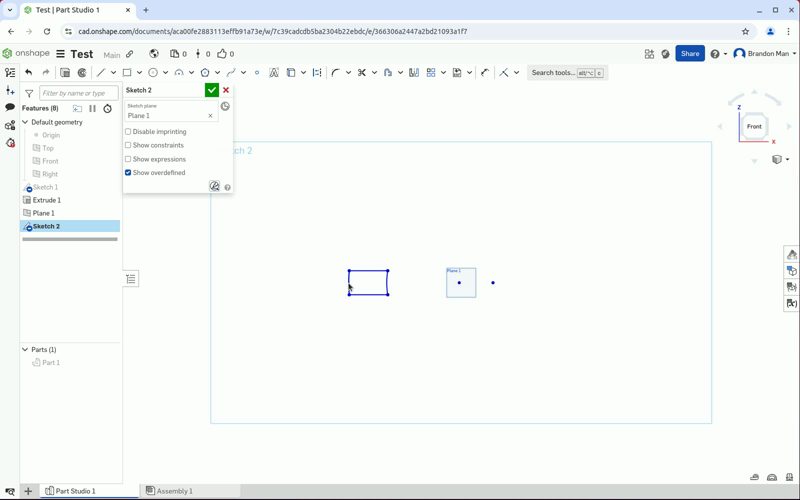
key_down(shift)
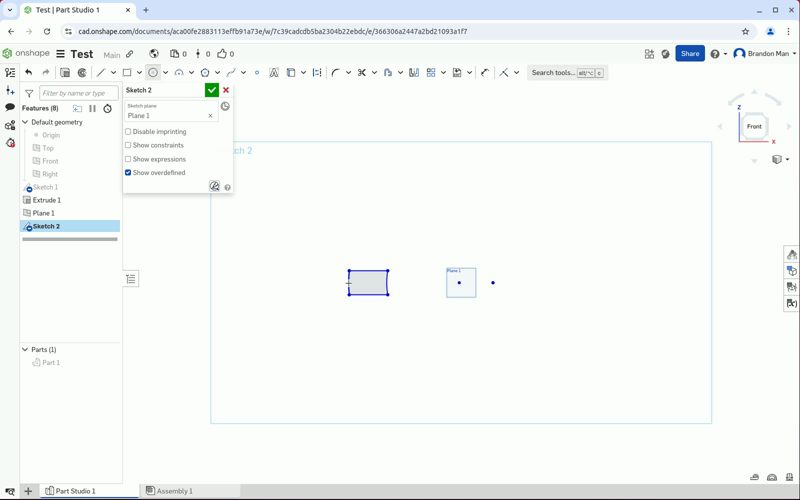
mouse_move(368, 282)
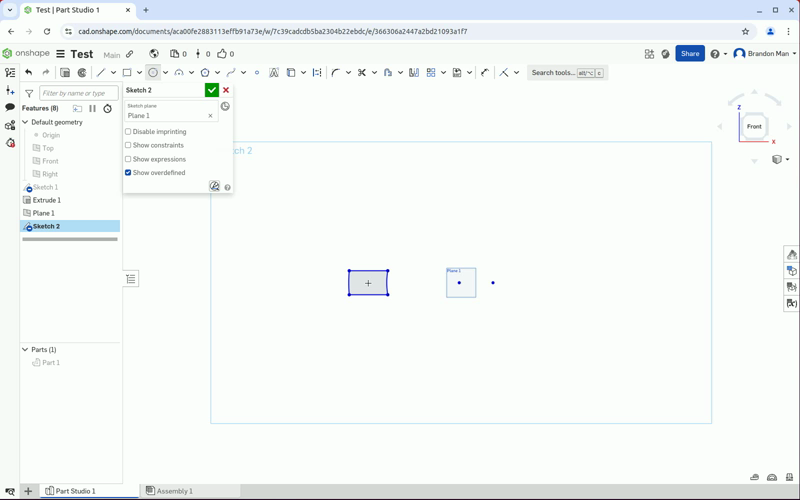
click(368, 282)
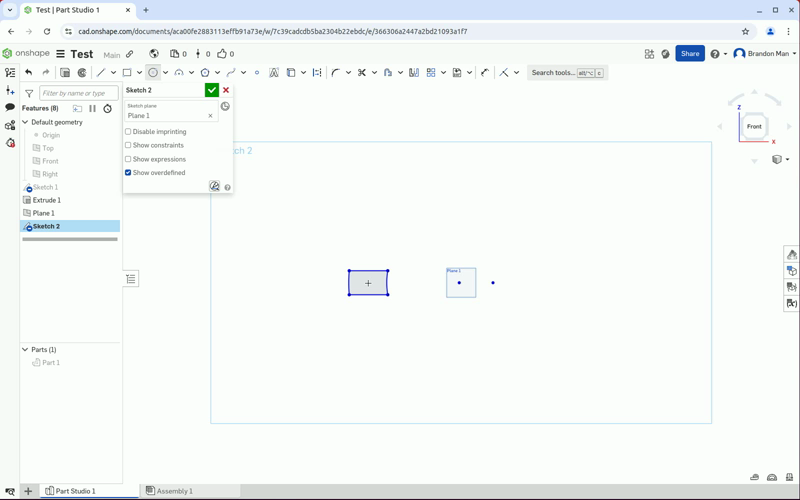
key_up(shift)
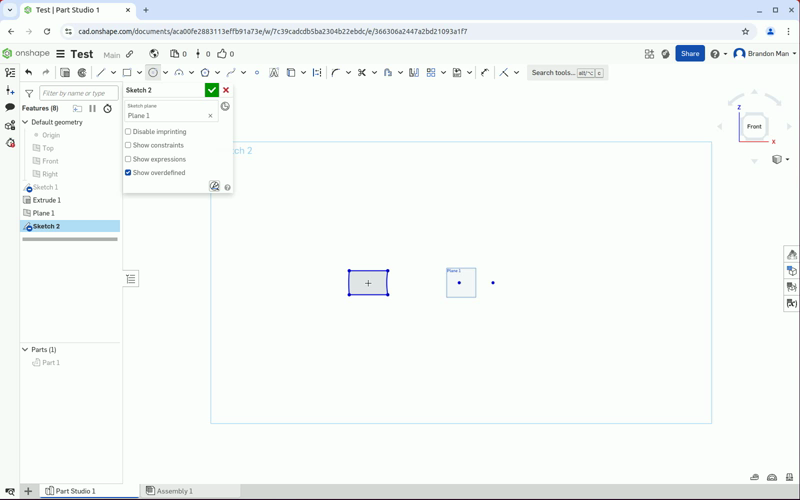
mouse_move(375, 282)
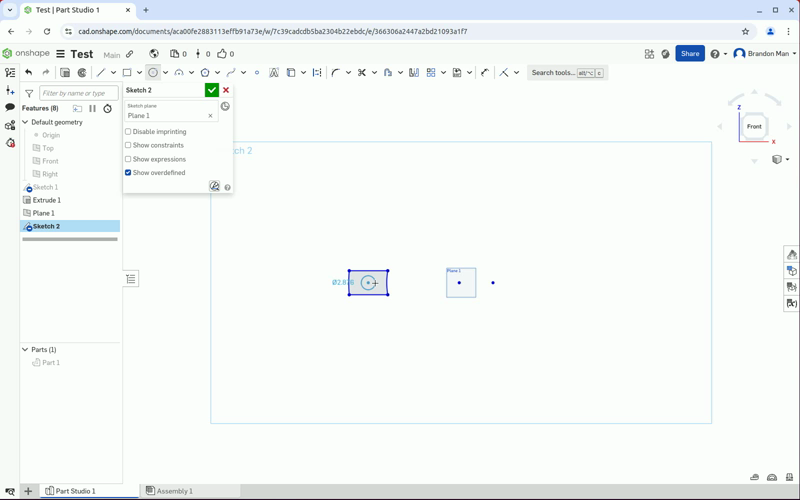
click(375, 282)
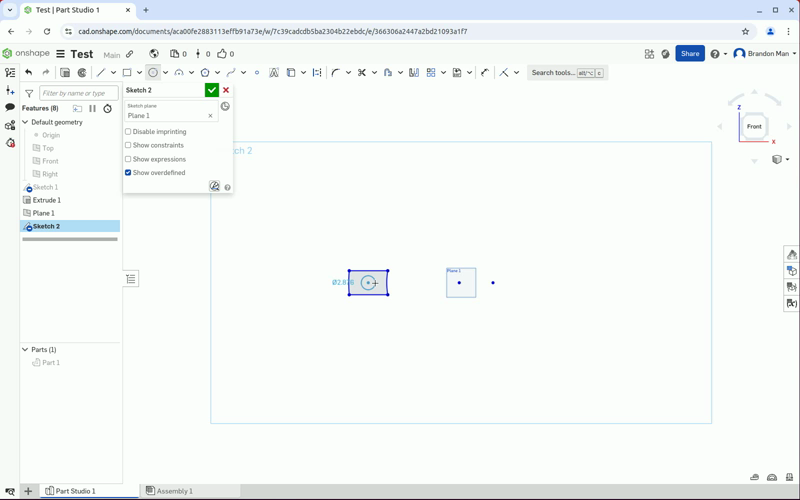
key(esc)
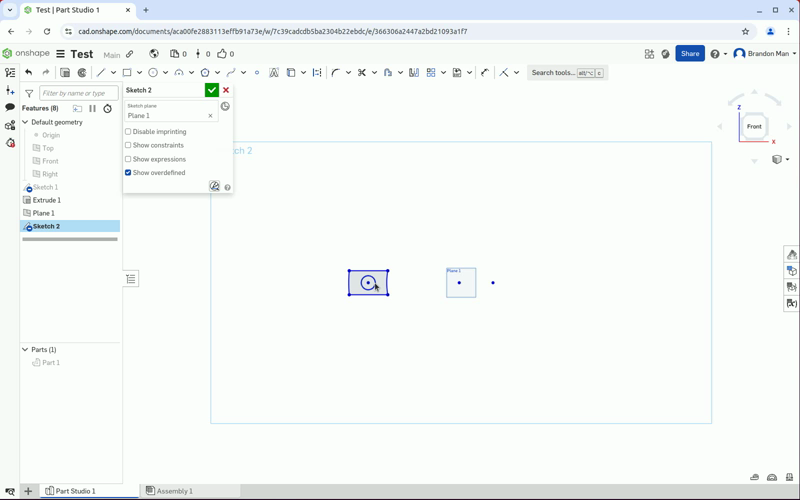
mouse_move(373, 273)
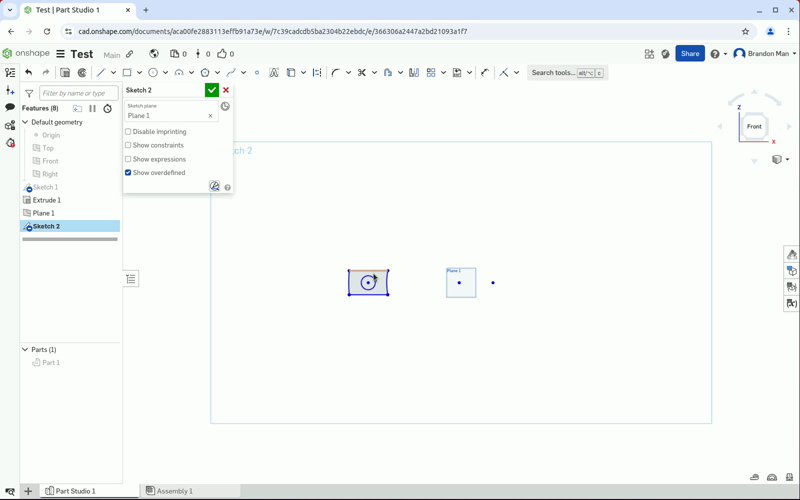
scroll(6)
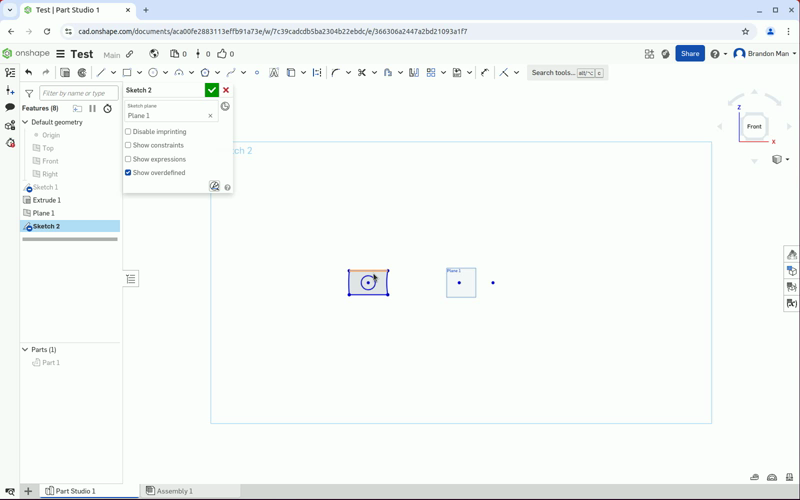
scroll(6)
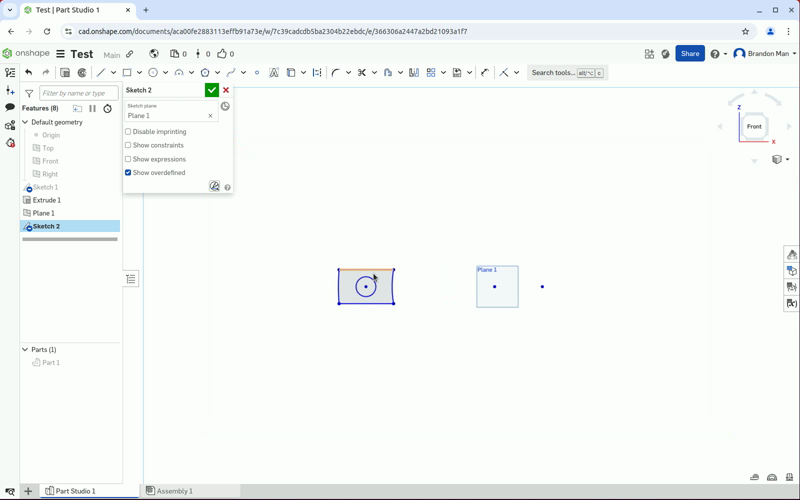
scroll(6)
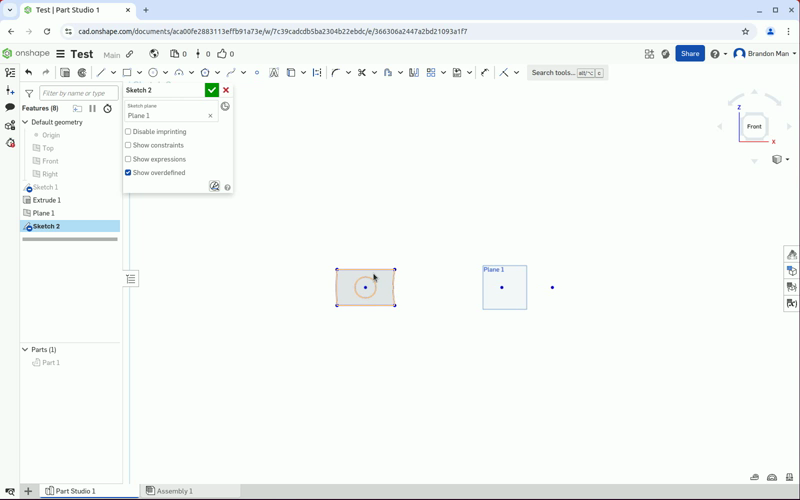
scroll(6)
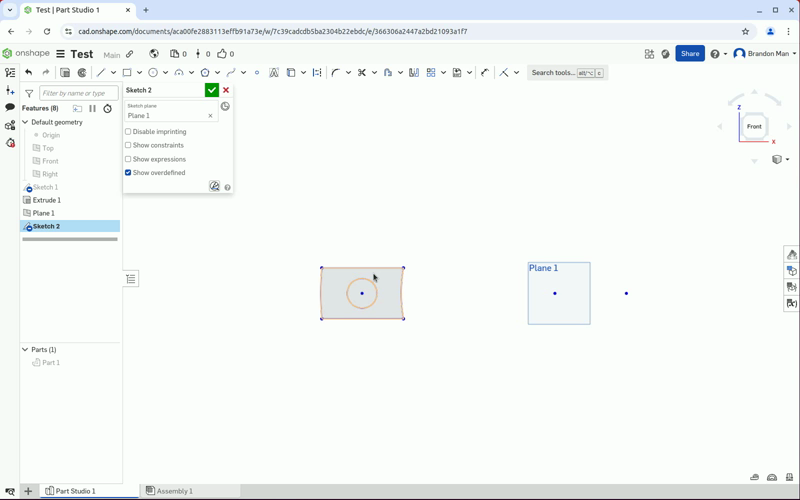
scroll(6)
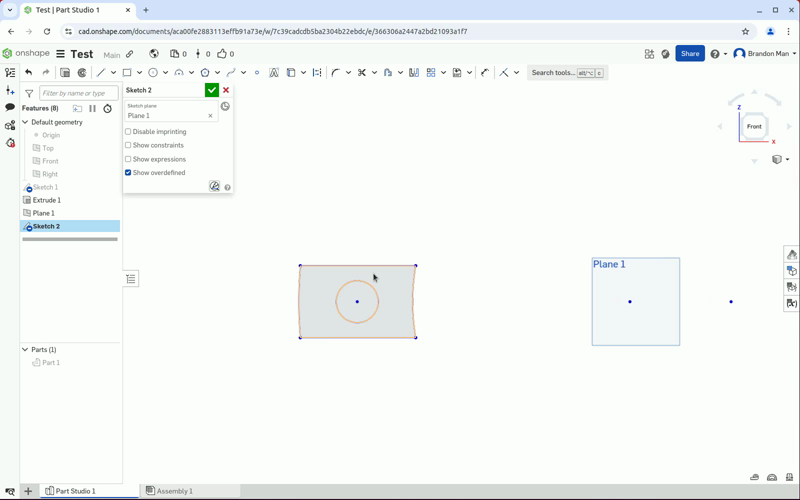
scroll(6)
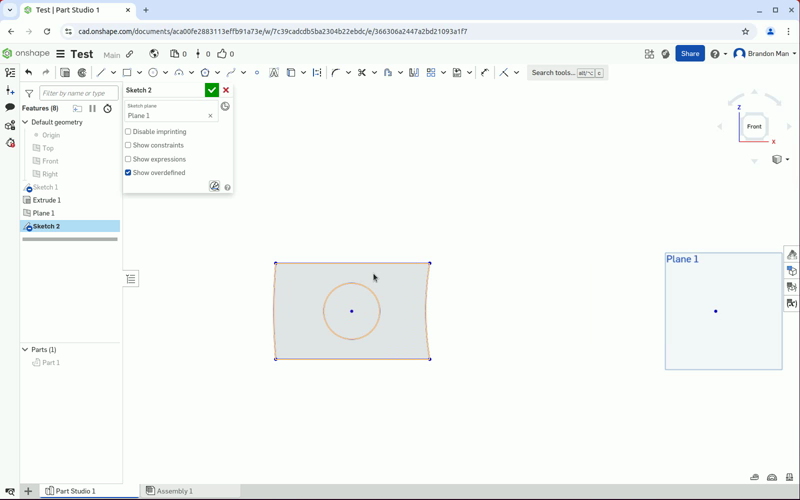
scroll(6)
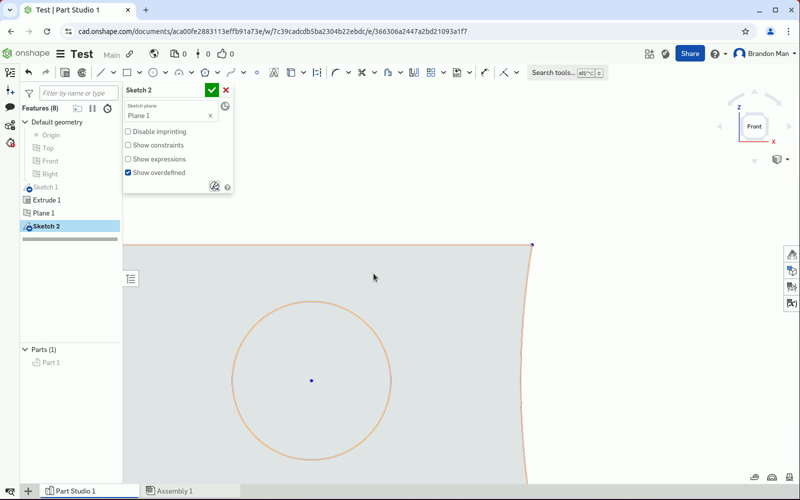
click(373, 273)
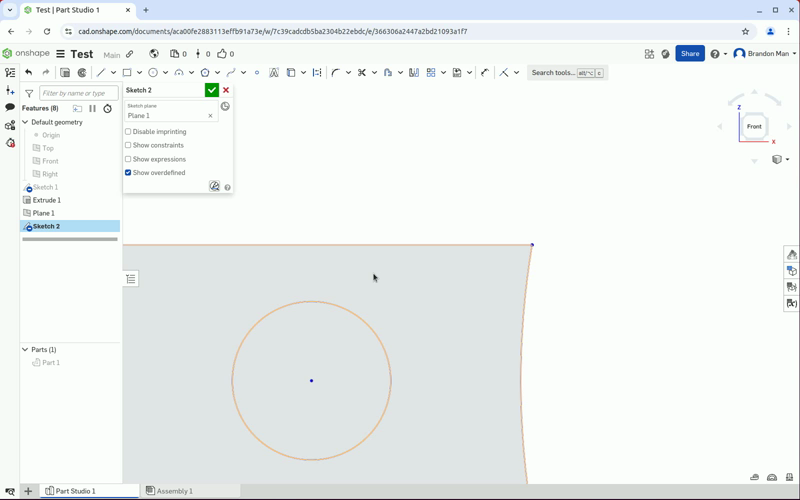
scroll(-6)
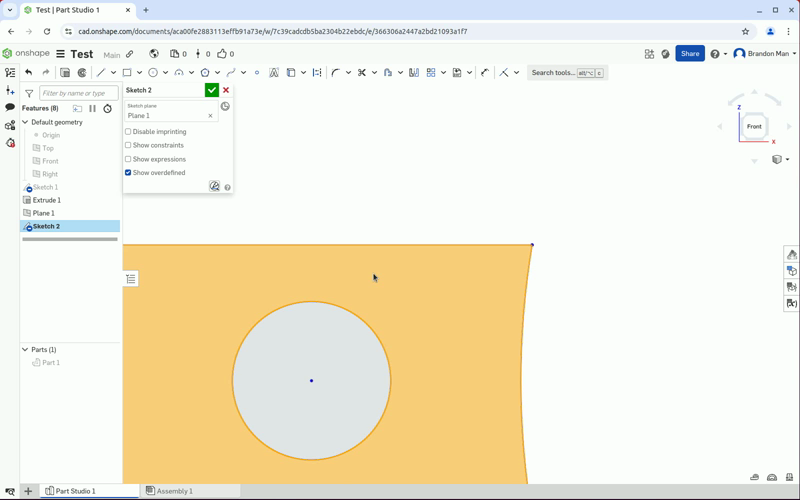
scroll(-6)
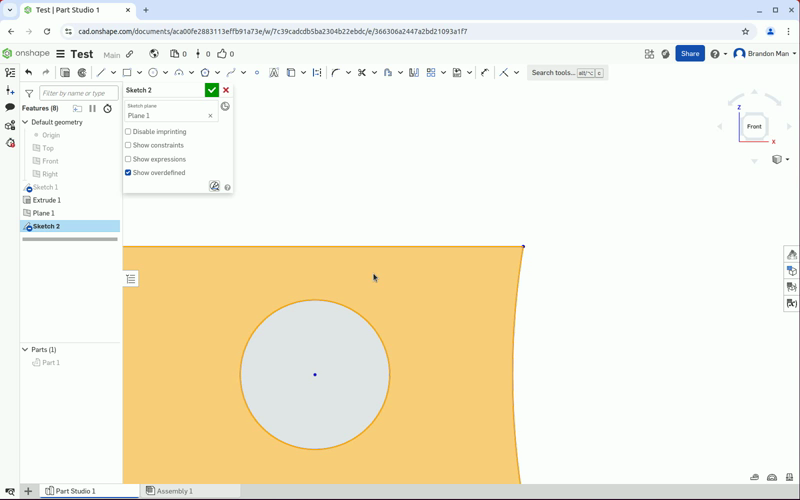
scroll(-6)
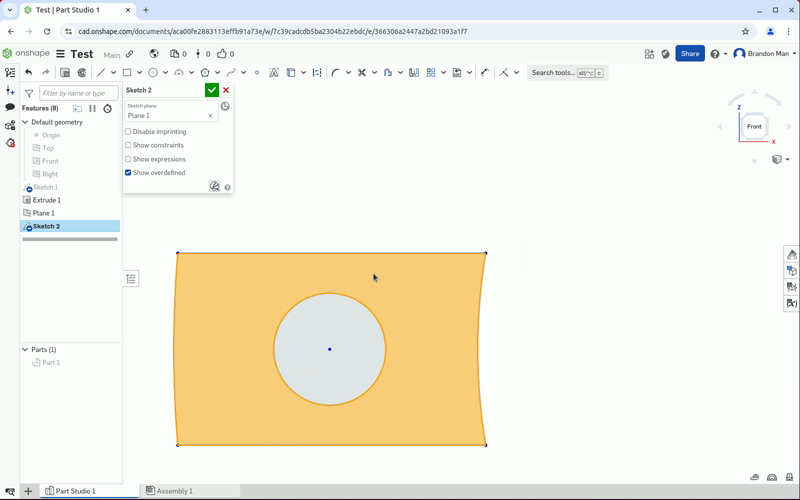
scroll(-6)
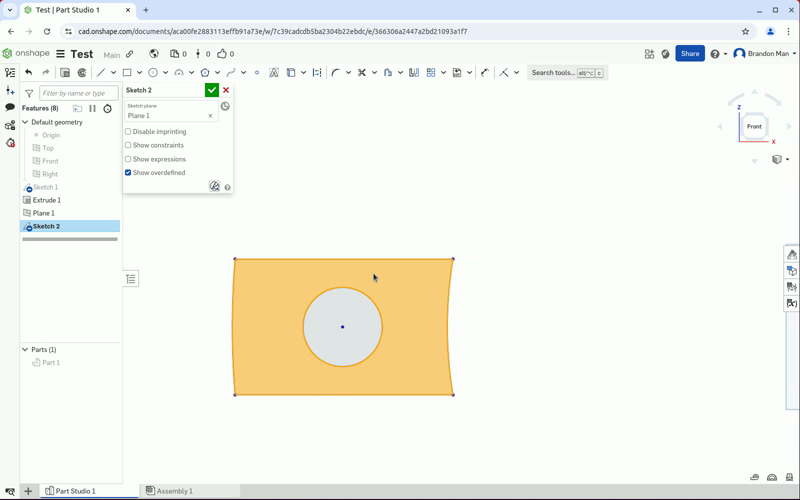
scroll(-6)
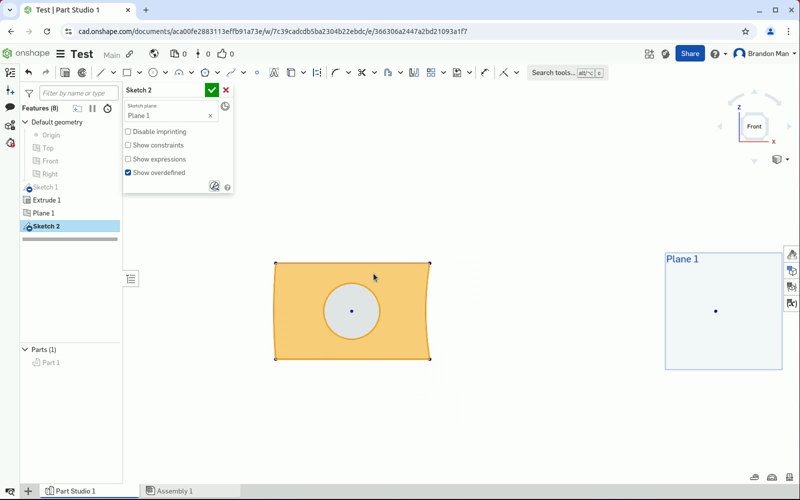
scroll(-6)
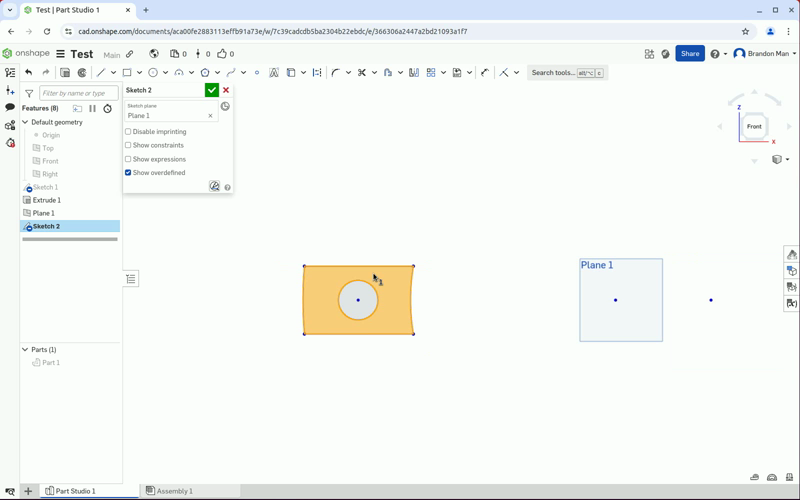
scroll(-6)
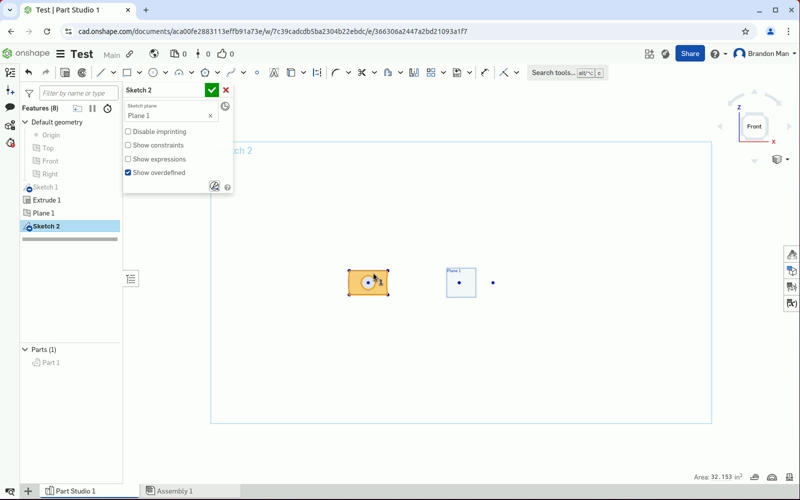
mouse_move(73, 352)
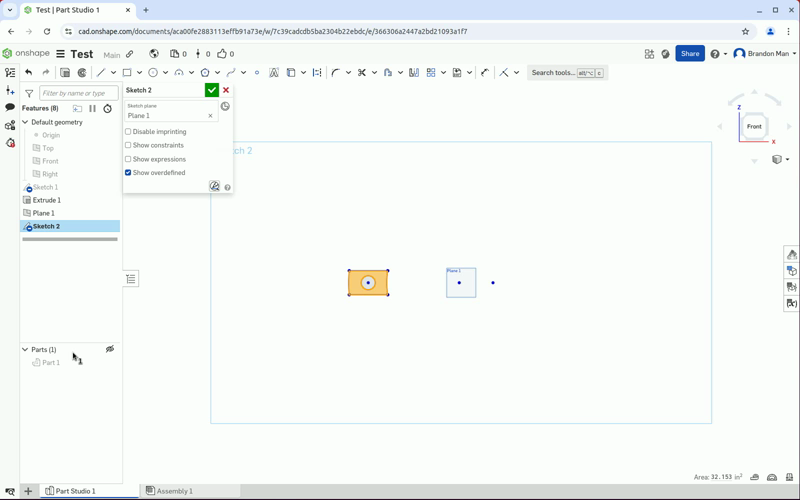
key(shift+y)
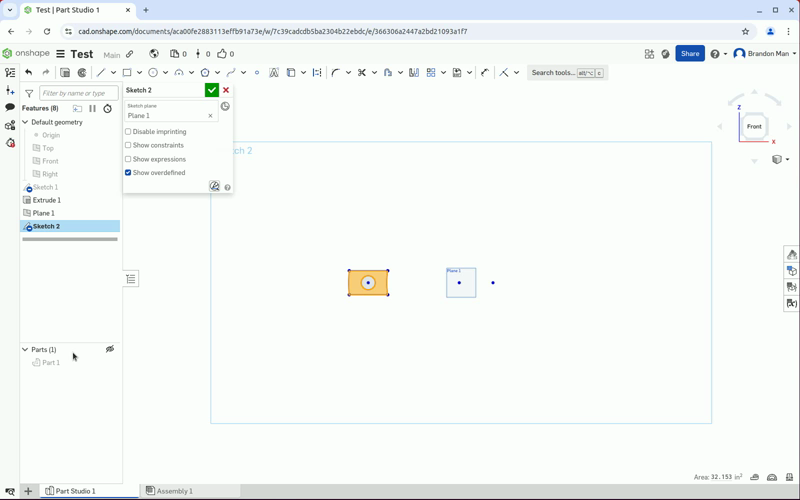
key(shift+e)
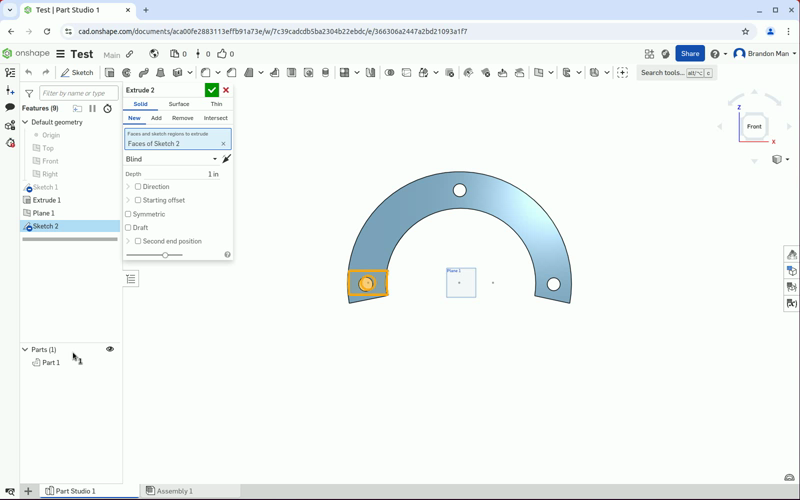
mouse_move(143, 106)
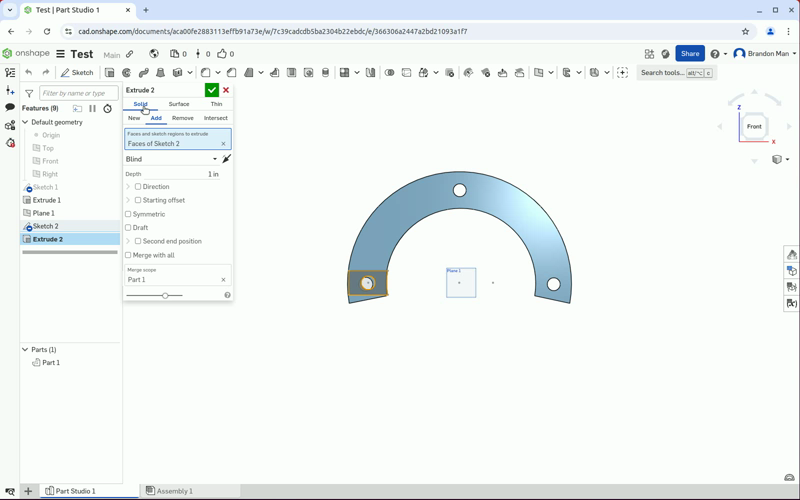
click(143, 106)
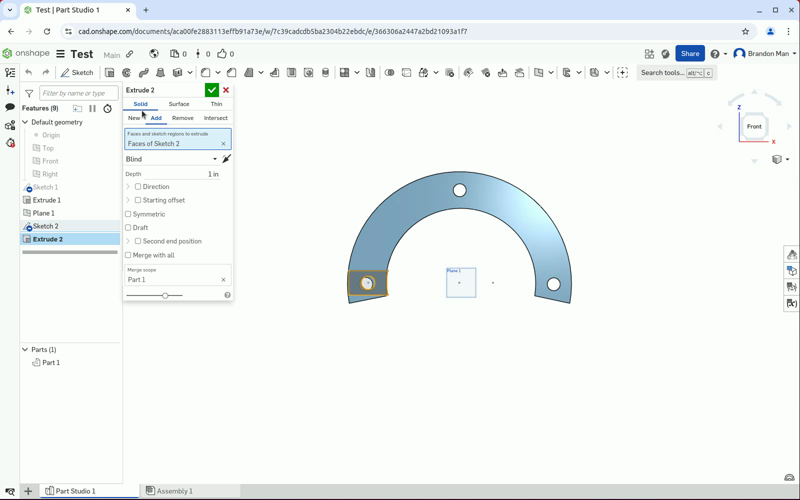
mouse_move(137, 120)
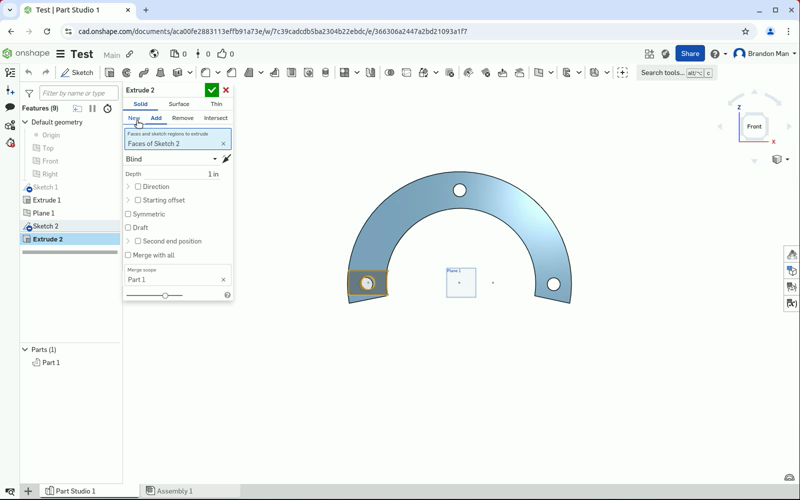
click(137, 120)
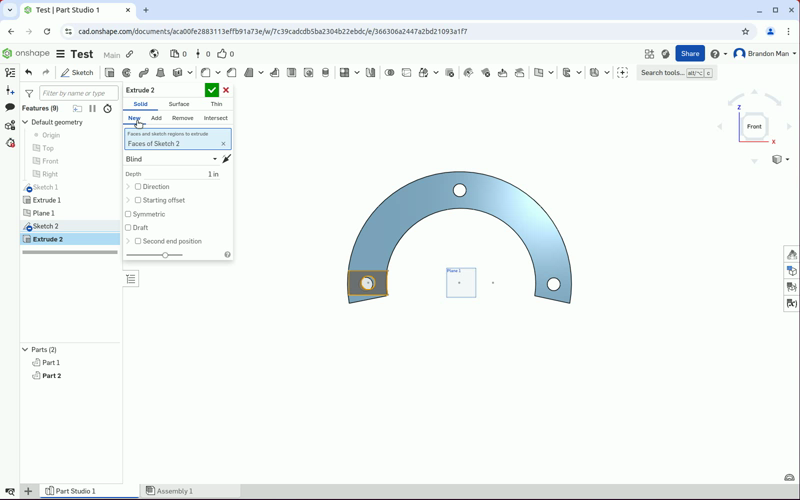
key(tab, 4)
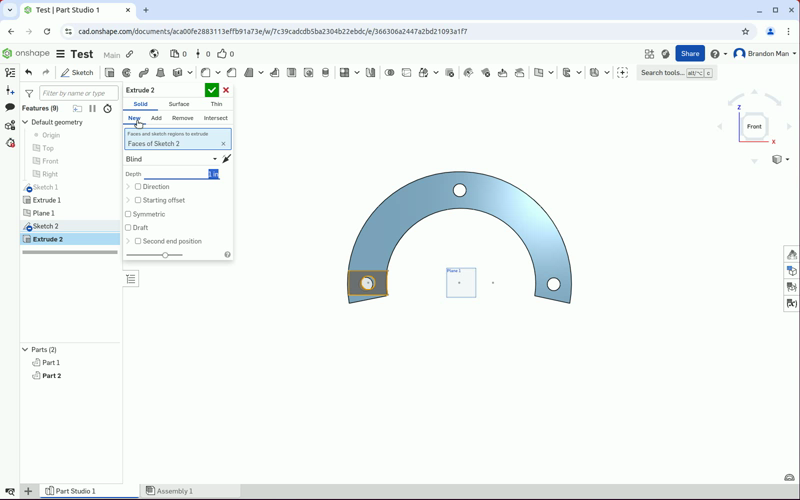
text(1.926)
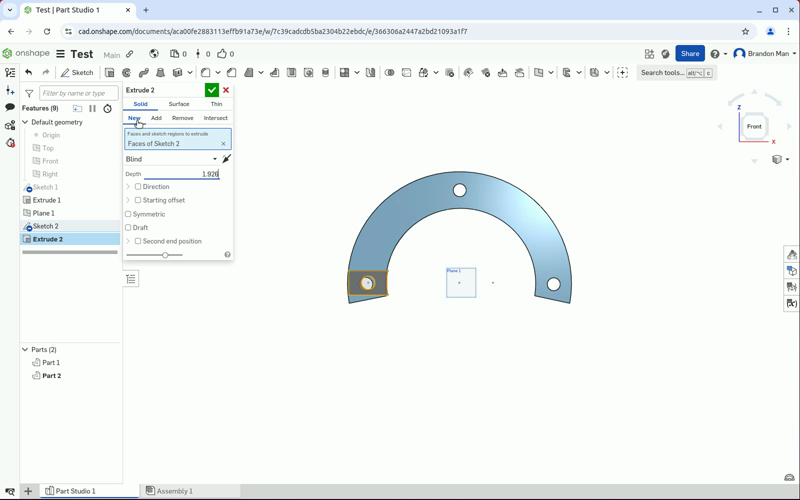
key(enter)
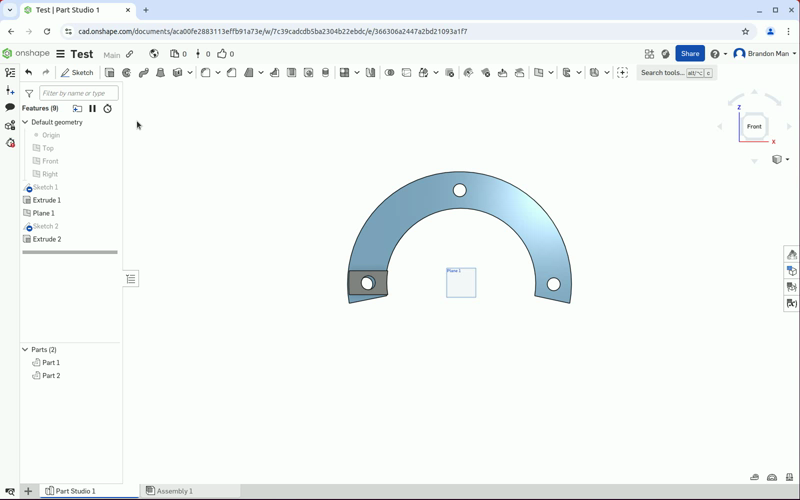
key(shift+h)
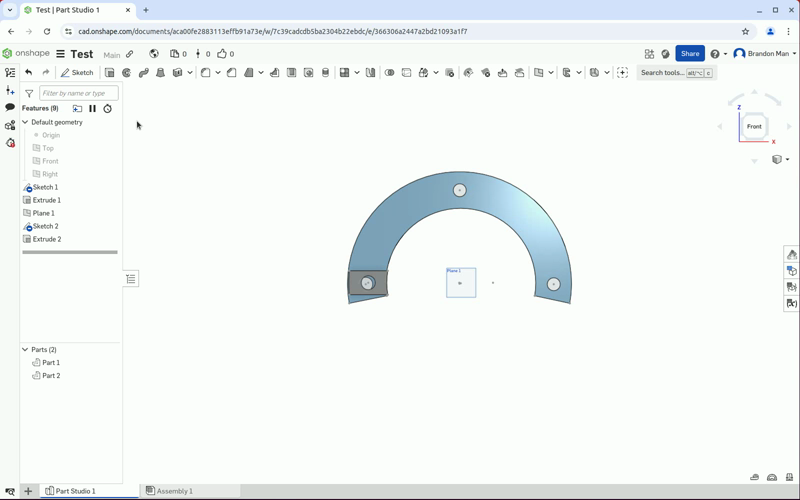
key(shift+h)
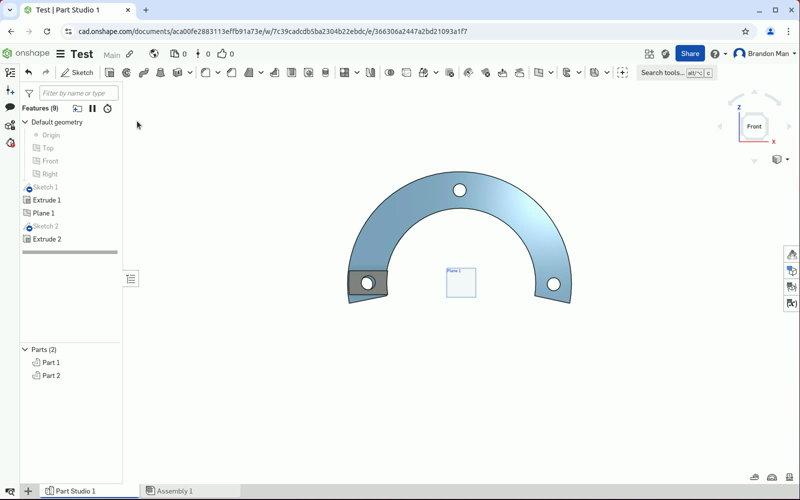
mouse_move(73, 189)
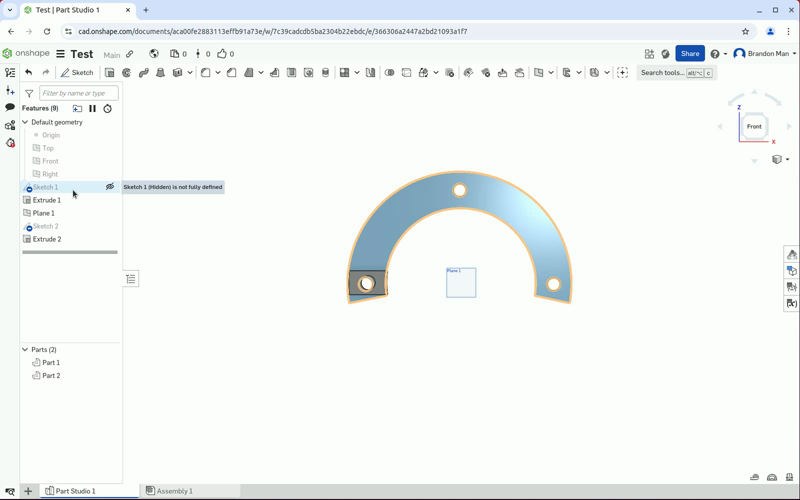
click(73, 189)
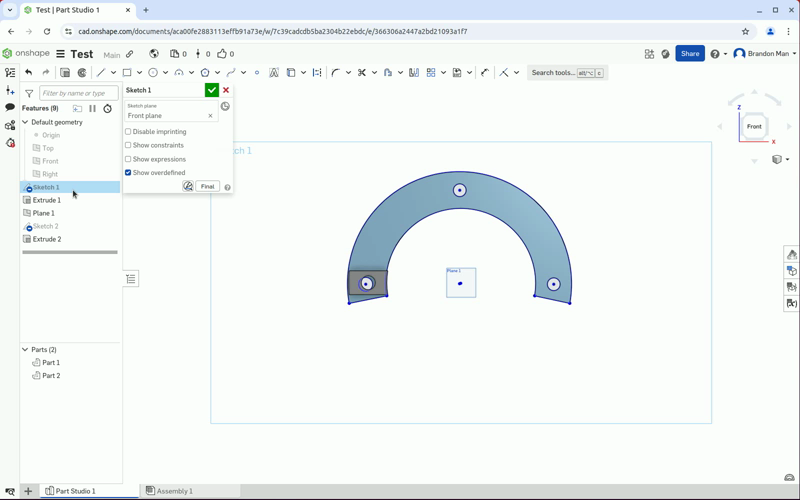
mouse_move(229, 92)
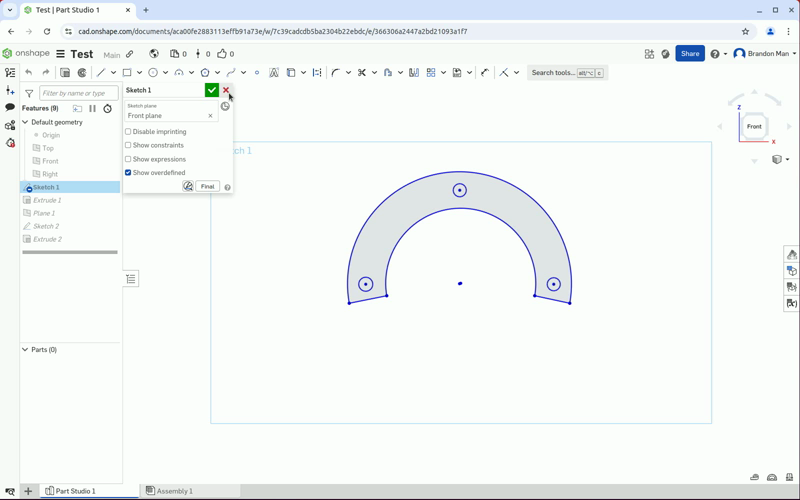
click(229, 92)
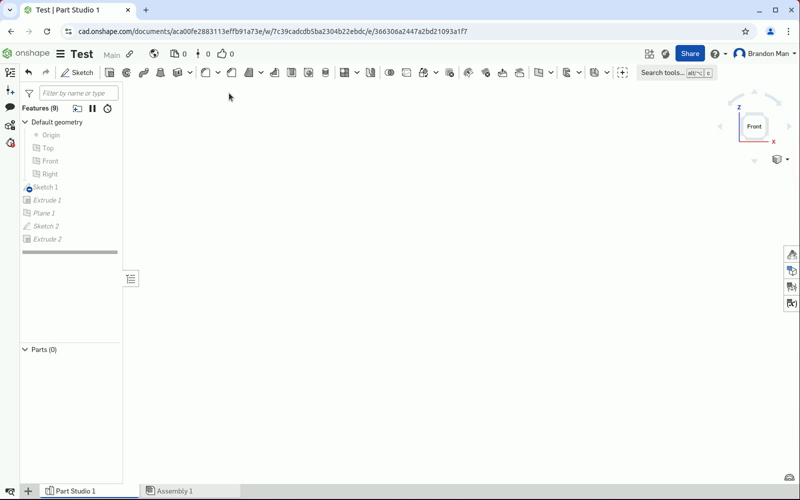
key(shift+s)
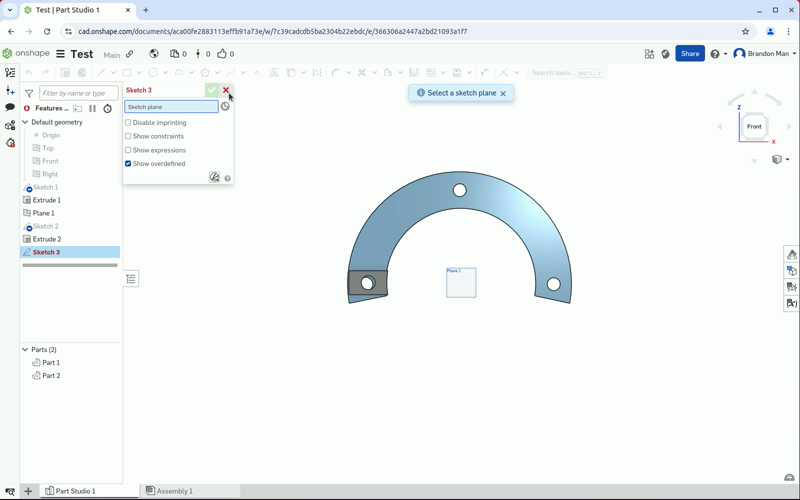
mouse_move(73, 215)
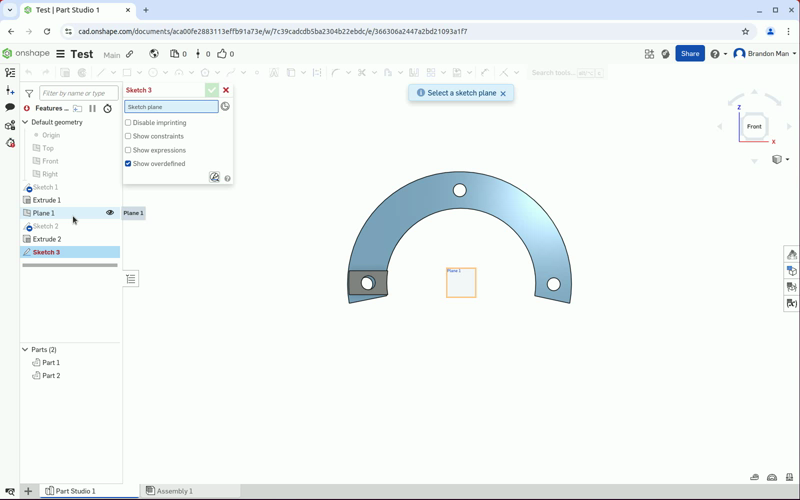
click(73, 215)
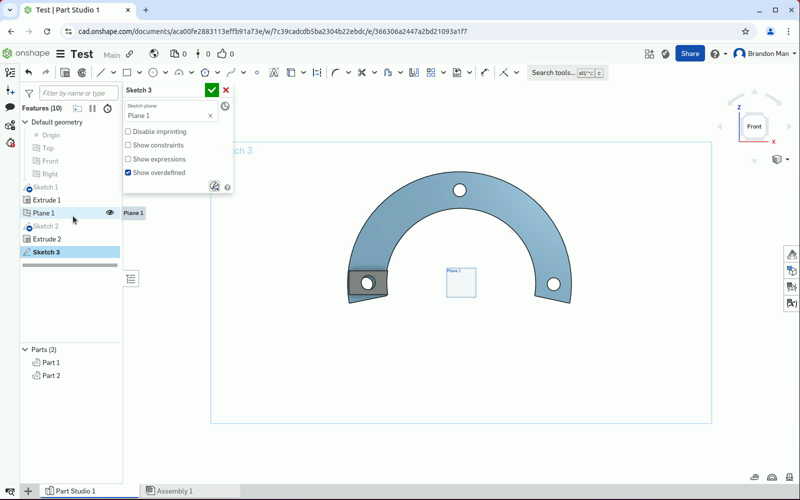
mouse_move(73, 352)
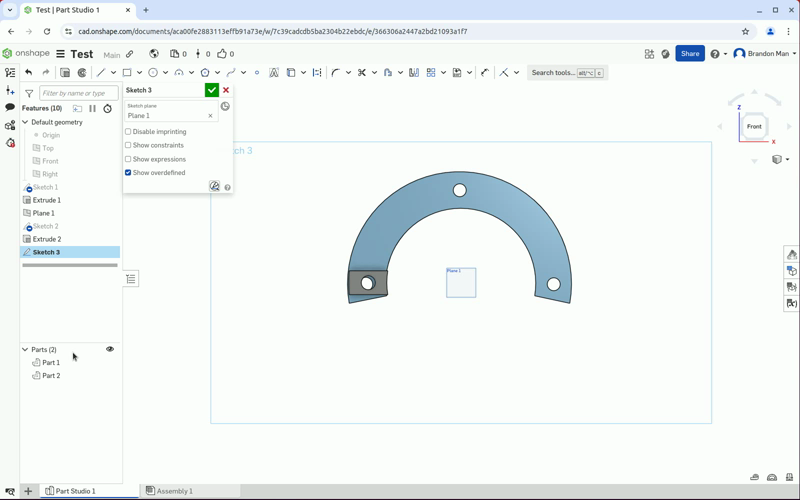
key(y)
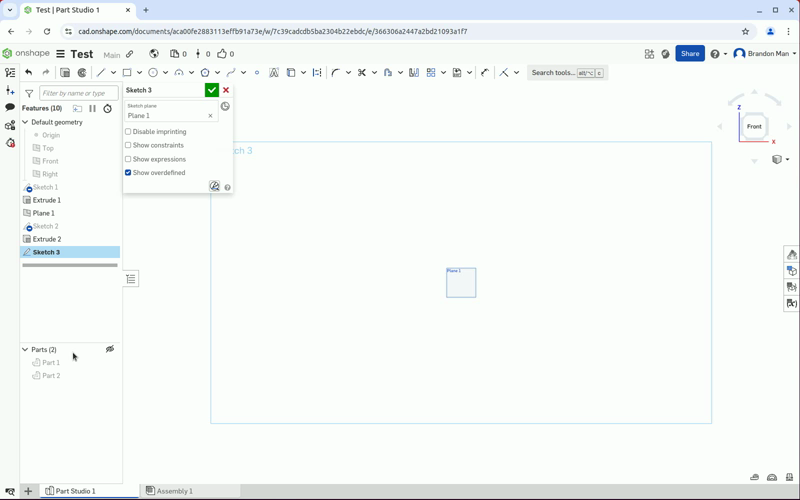
key(l)
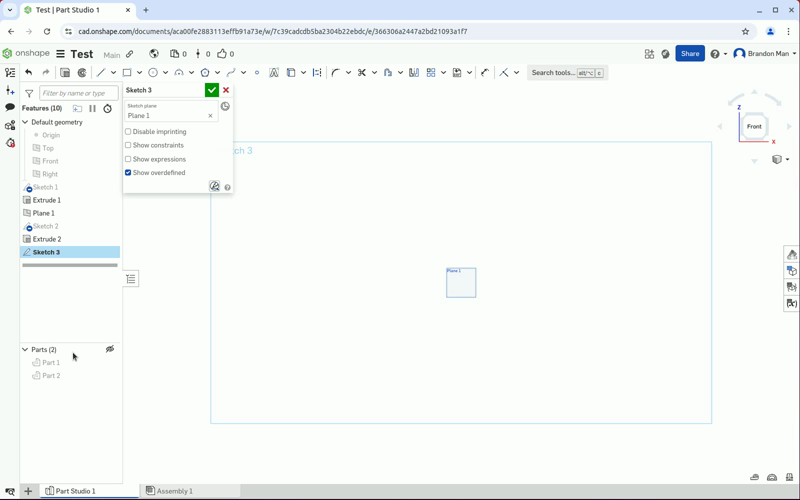
key_down(shift)
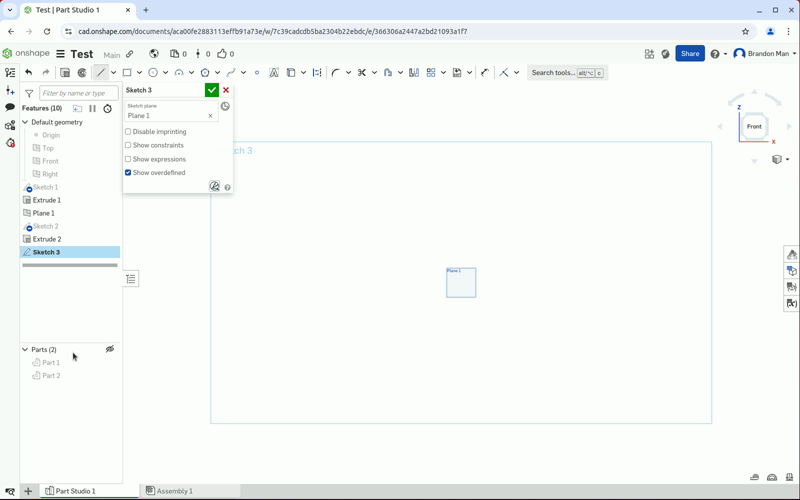
mouse_move(534, 294)
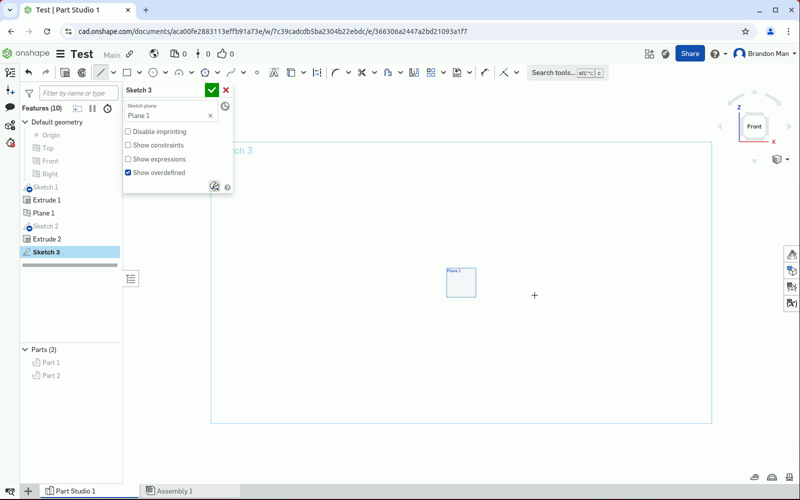
click(534, 294)
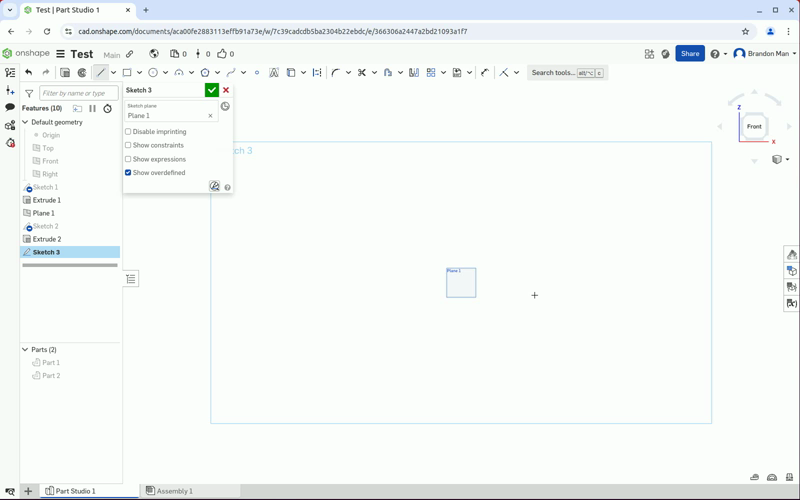
key_up(shift)
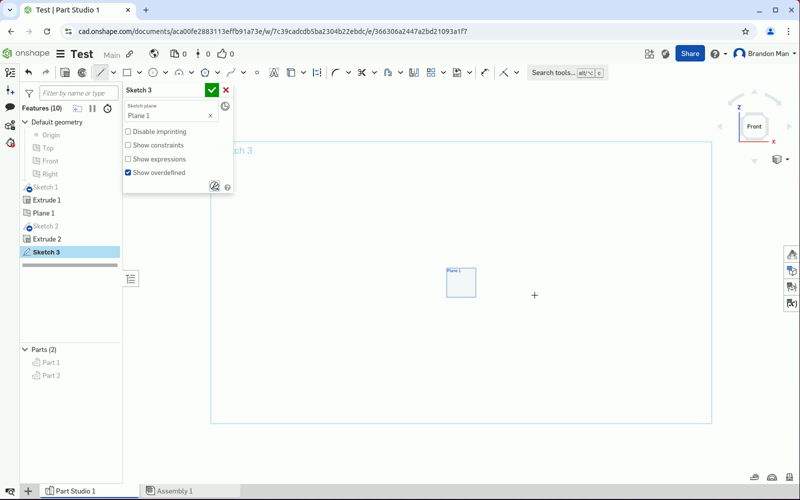
key_down(shift)
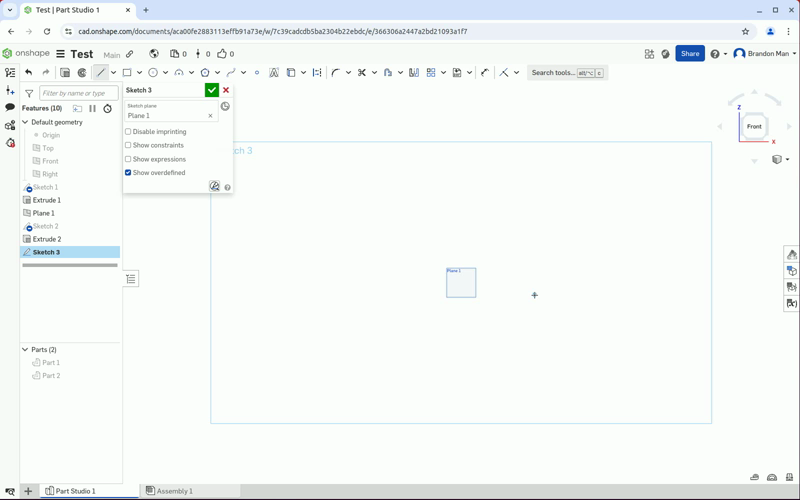
mouse_move(564, 294)
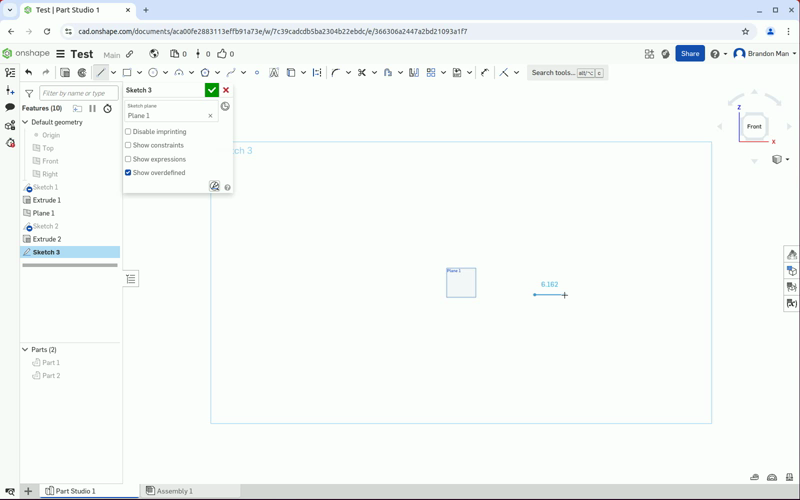
mouse_move(573, 294)
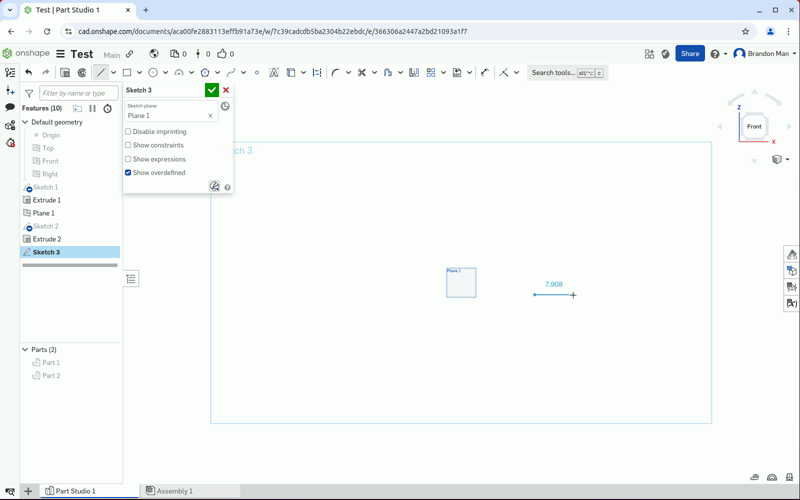
click(573, 294)
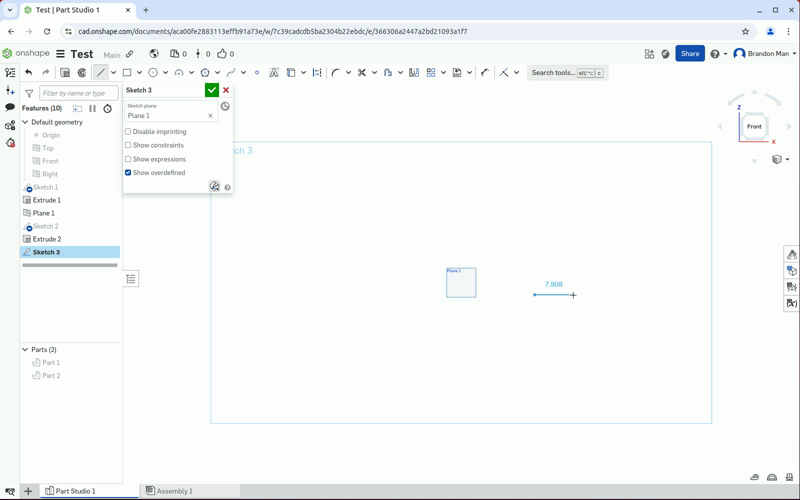
key_up(shift)
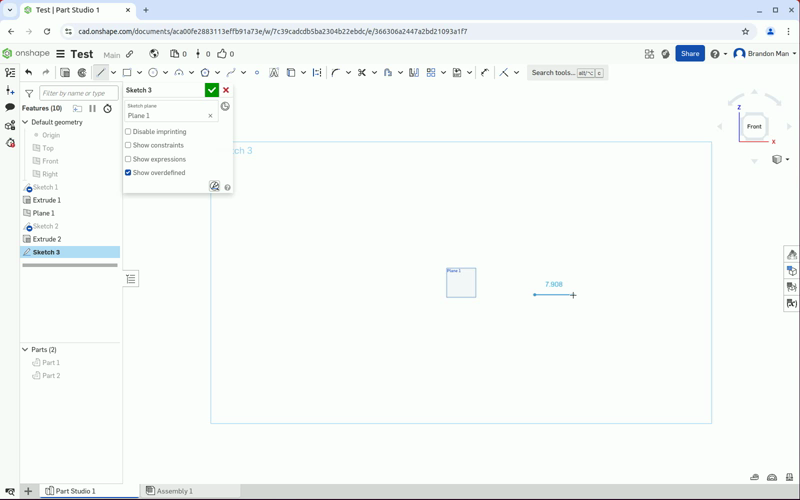
key(esc)
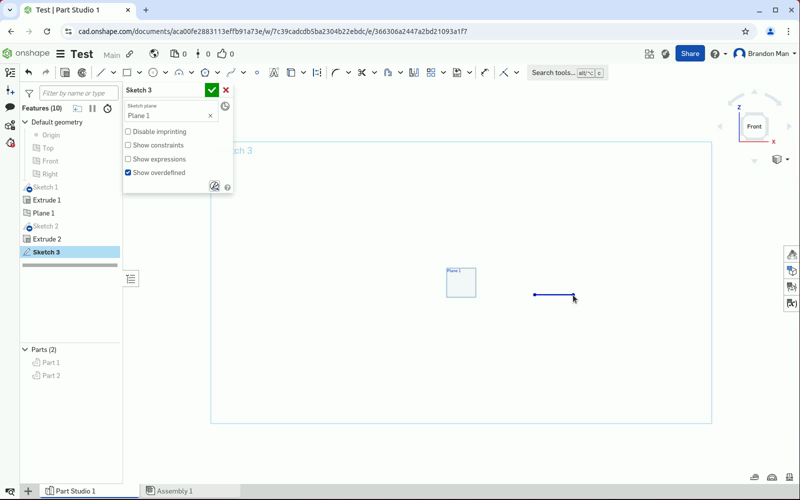
key(a)
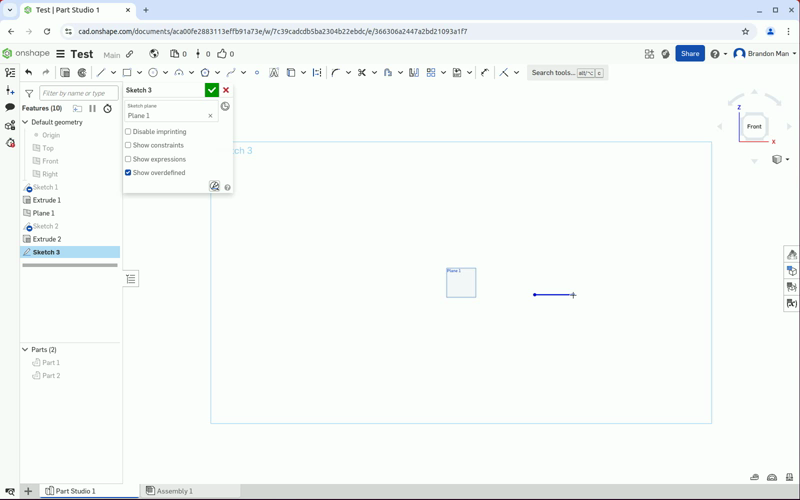
mouse_move(573, 294)
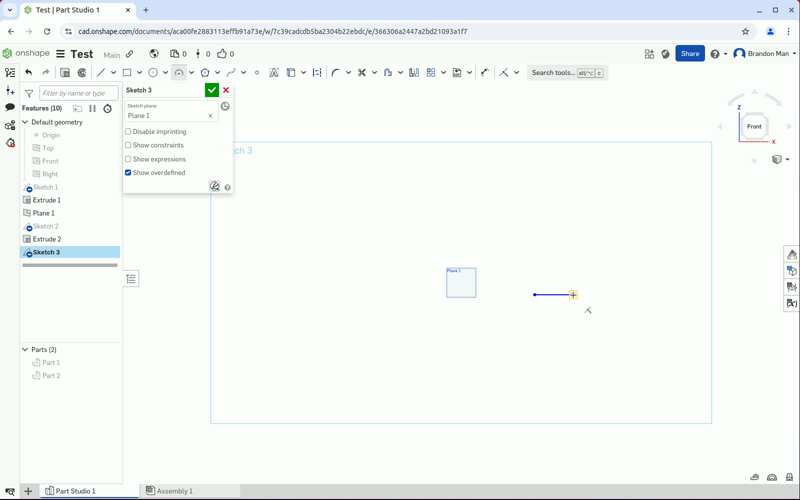
click(573, 294)
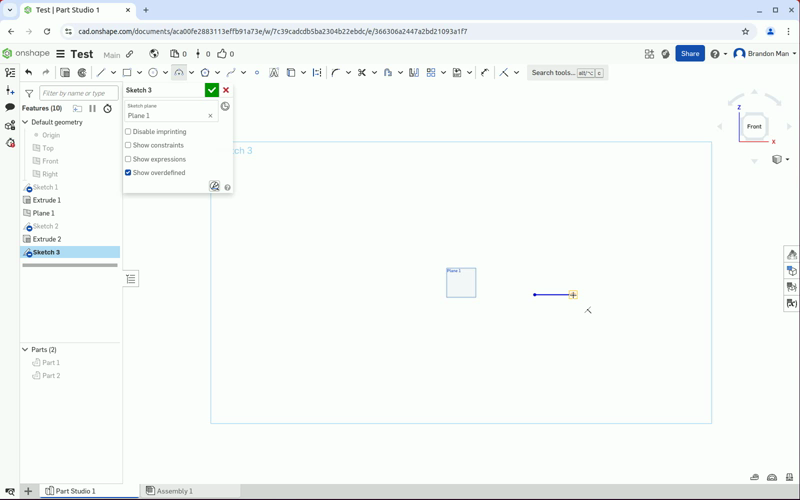
key_down(shift)
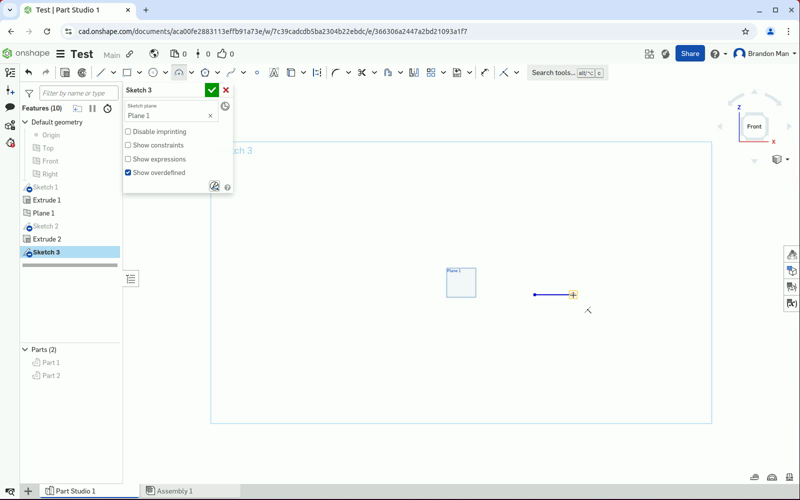
mouse_move(573, 270)
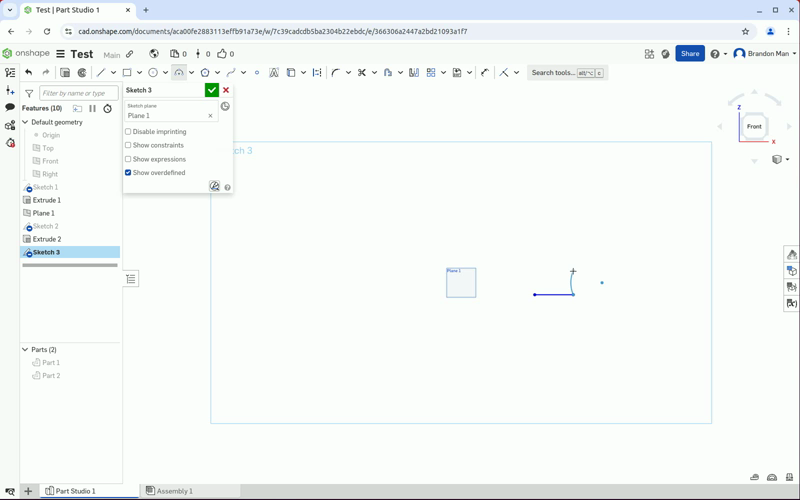
click(573, 270)
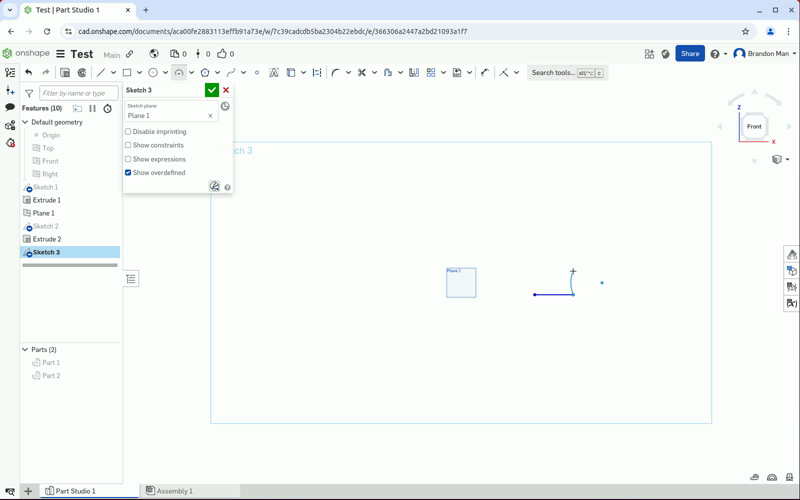
mouse_move(573, 282)
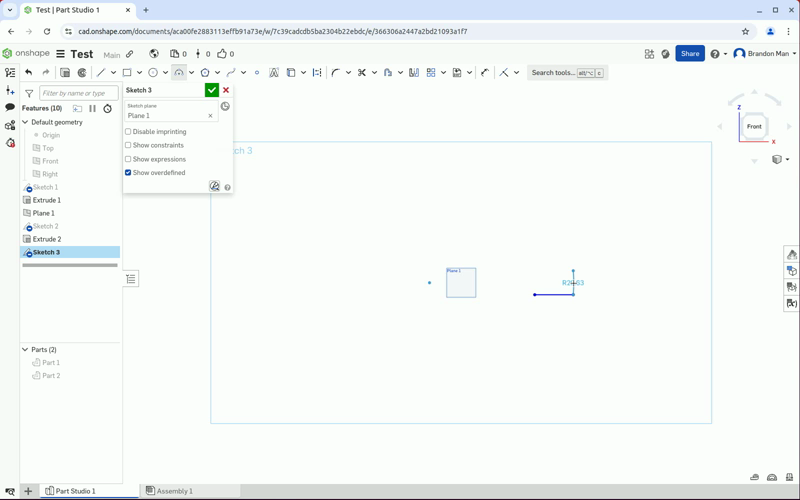
click(573, 282)
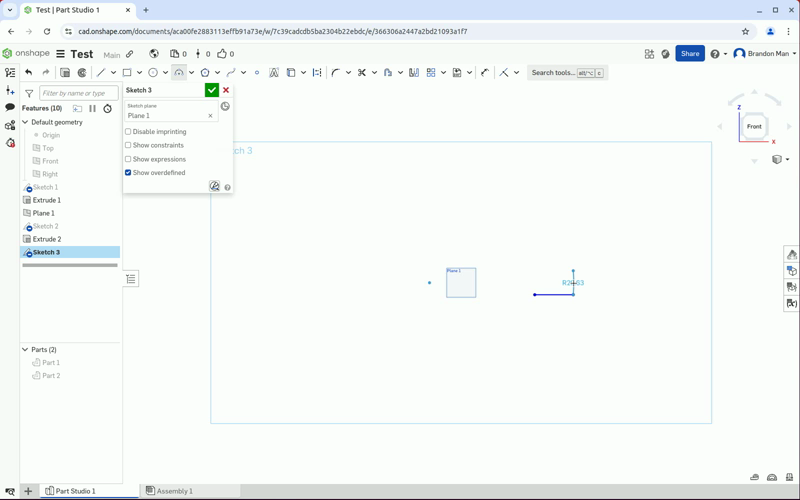
key_up(shift)
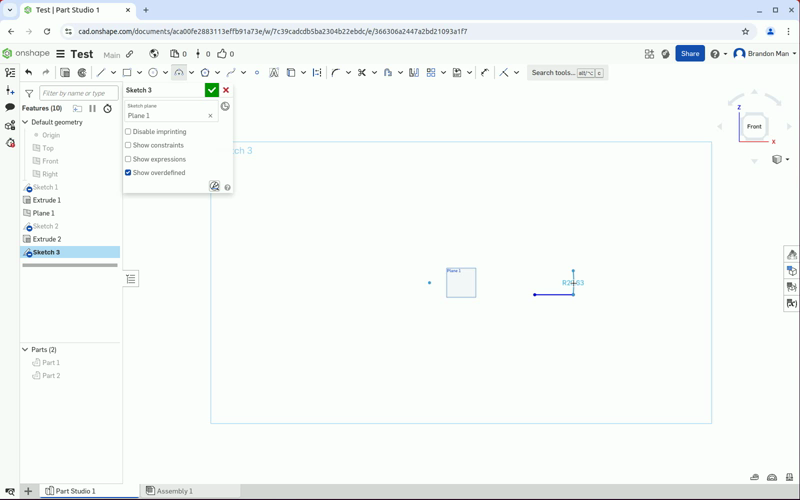
key(esc)
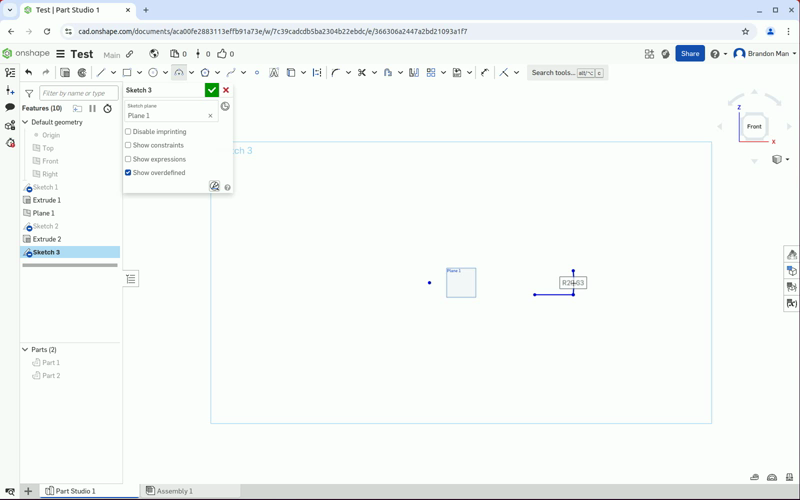
key(l)
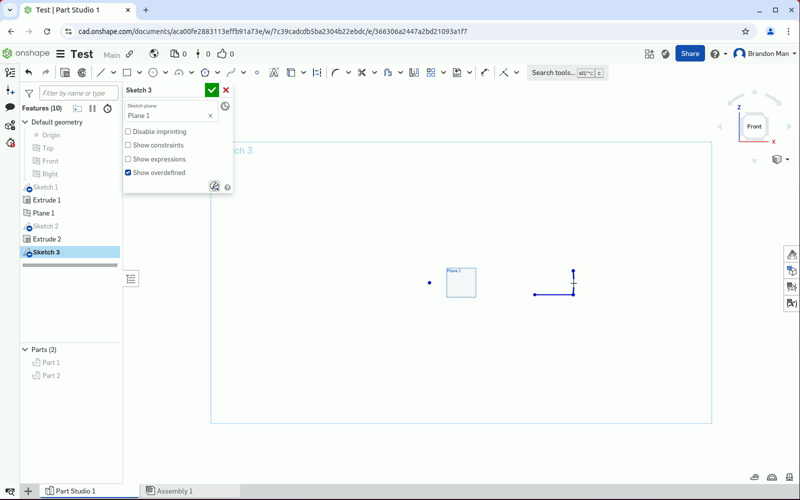
mouse_move(573, 270)
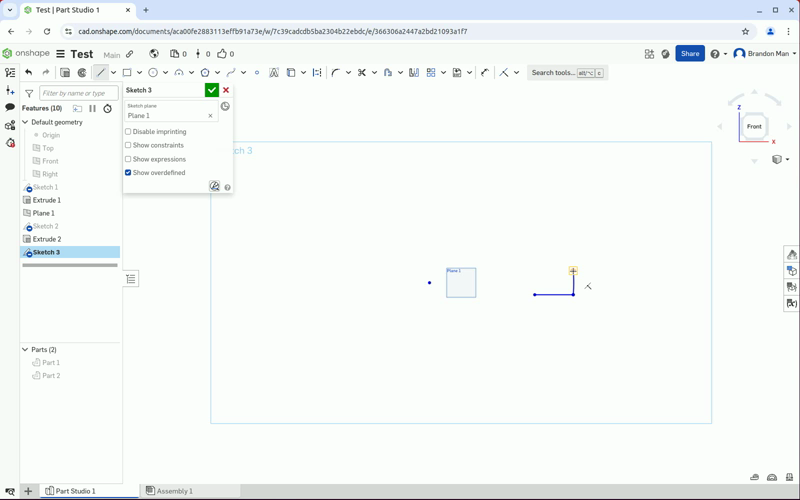
click(573, 270)
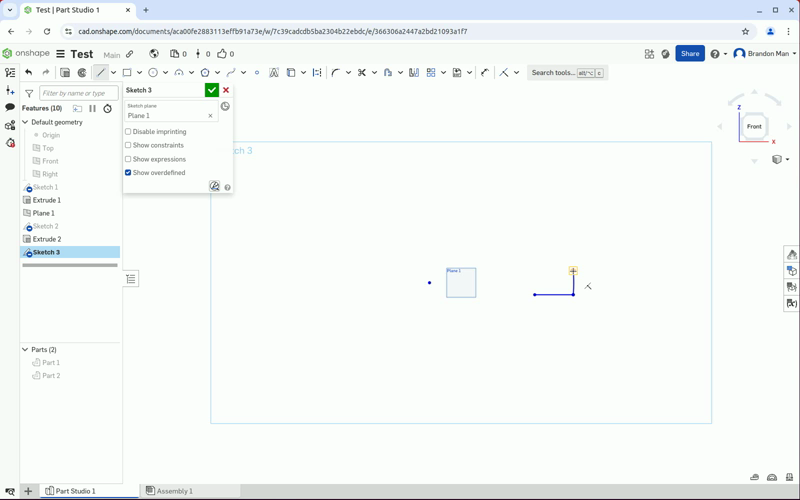
key_down(shift)
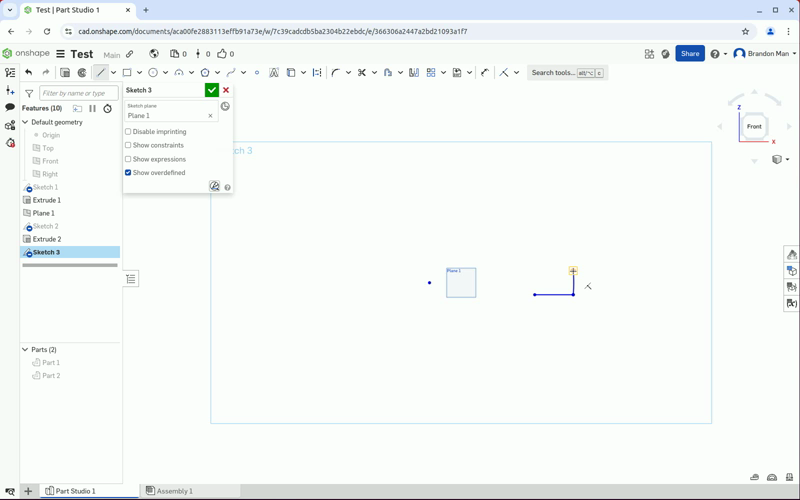
mouse_move(589, 270)
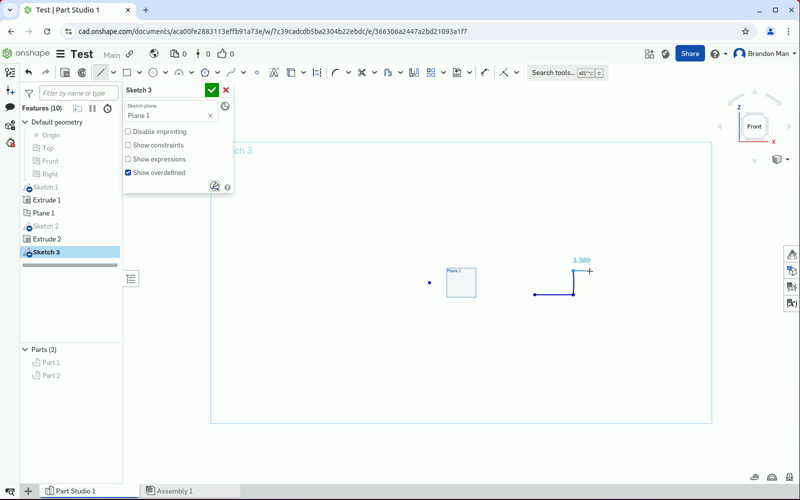
mouse_move(534, 270)
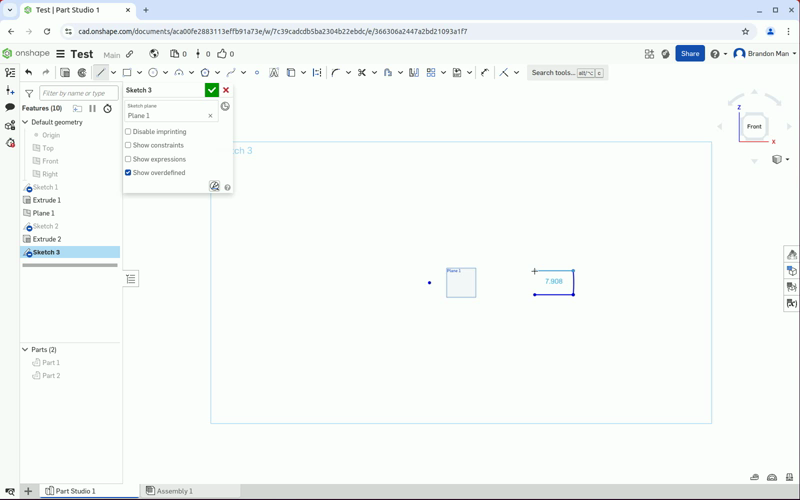
click(534, 270)
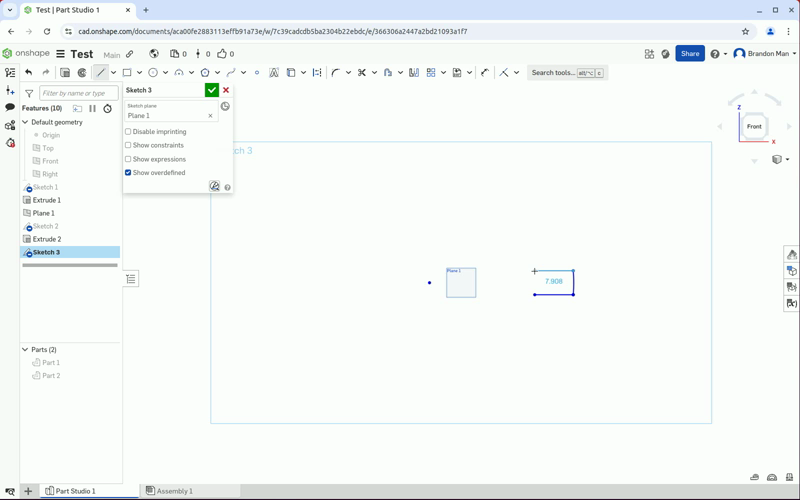
key_up(shift)
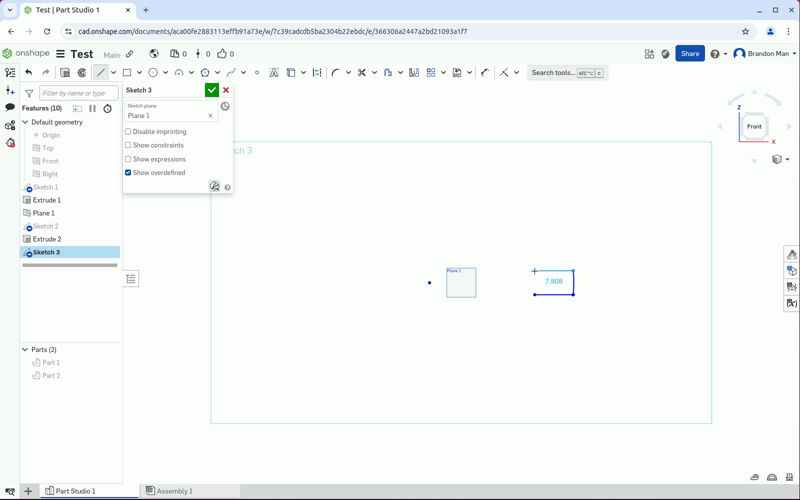
key(esc)
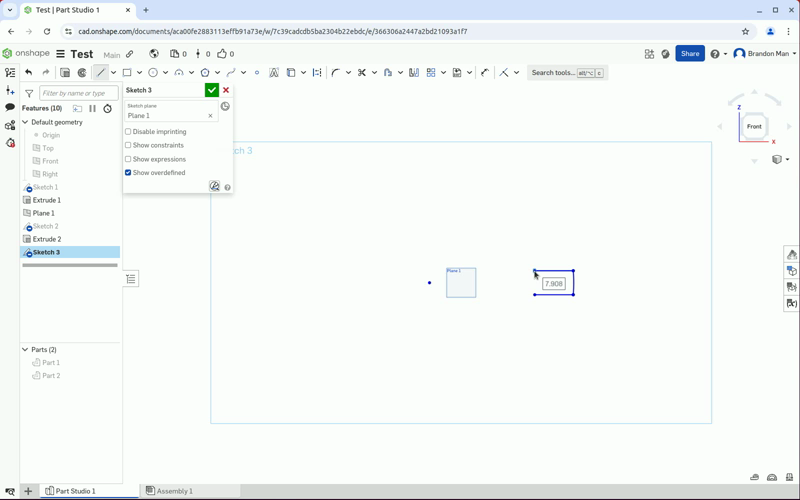
key(a)
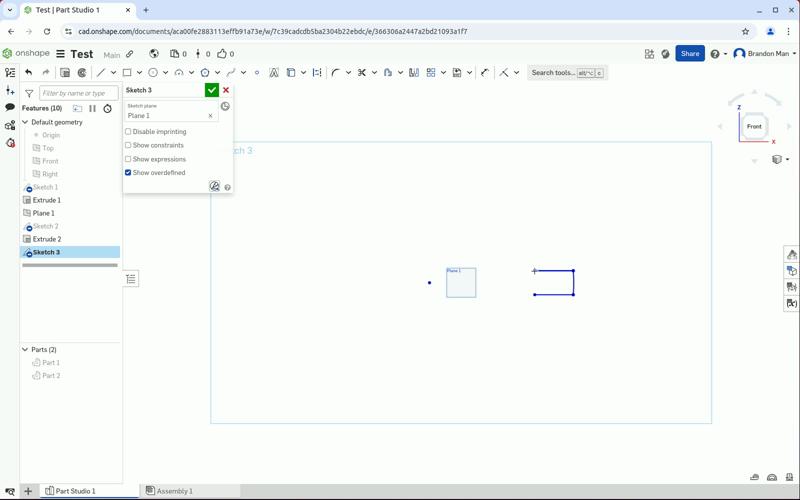
mouse_move(534, 270)
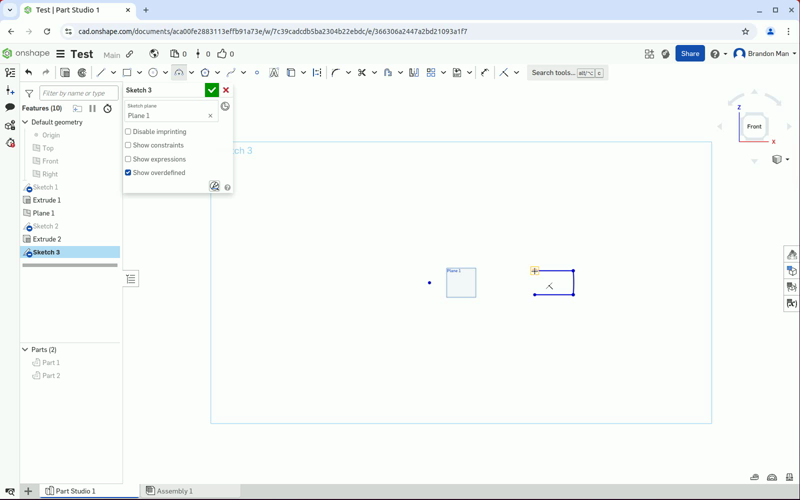
click(534, 270)
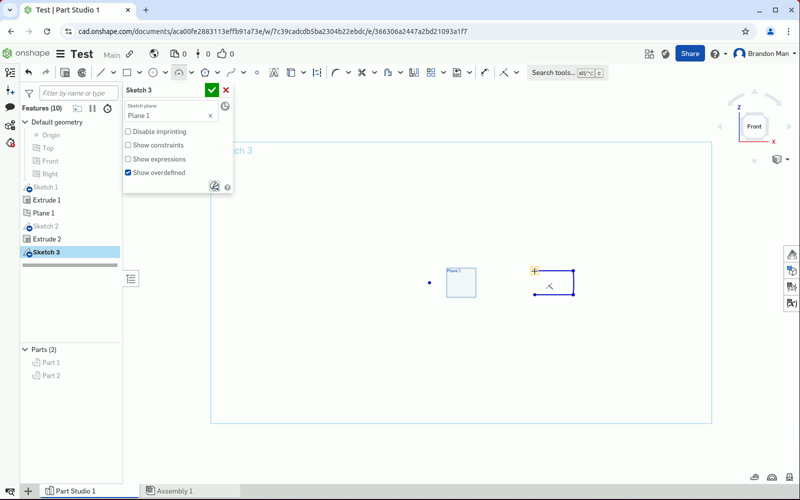
mouse_move(534, 294)
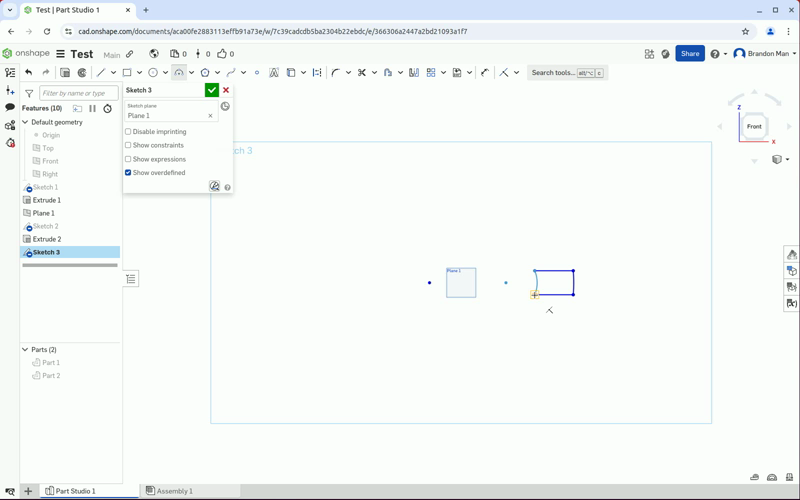
click(534, 294)
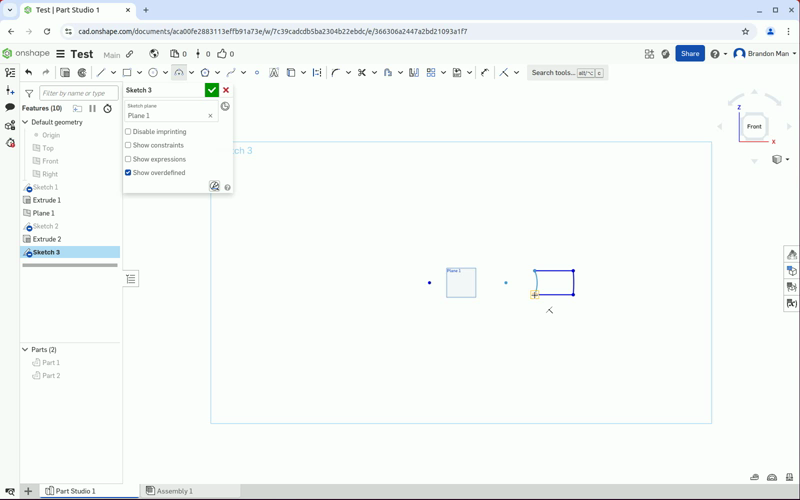
key_down(shift)
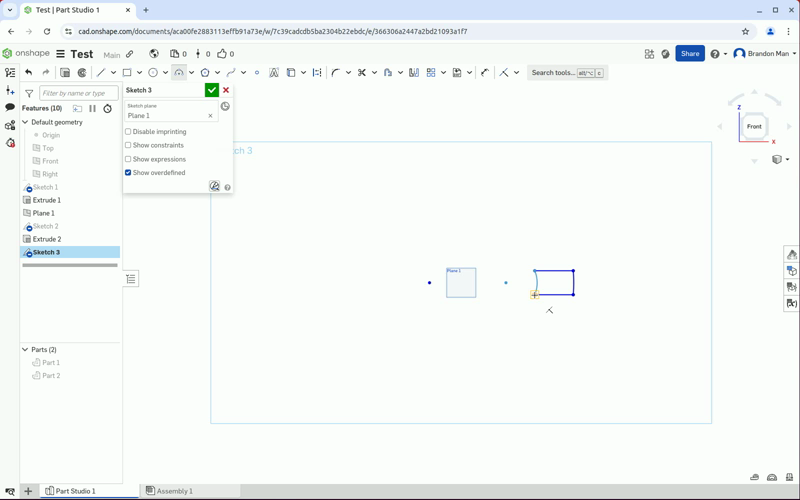
mouse_move(535, 282)
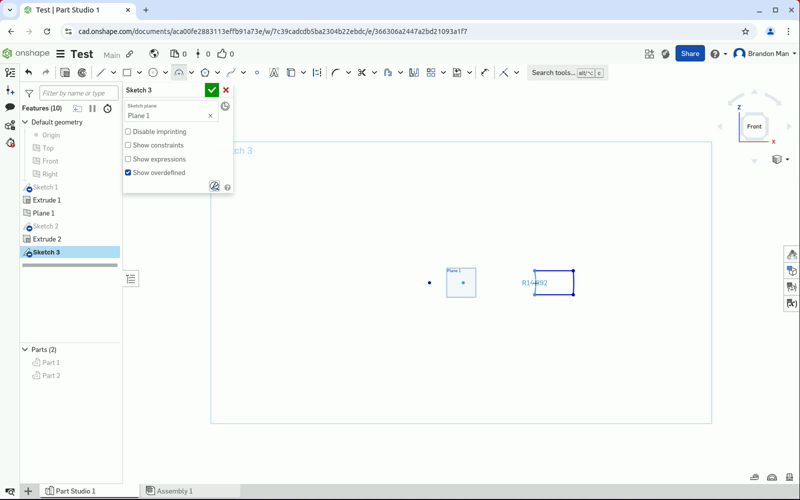
click(535, 282)
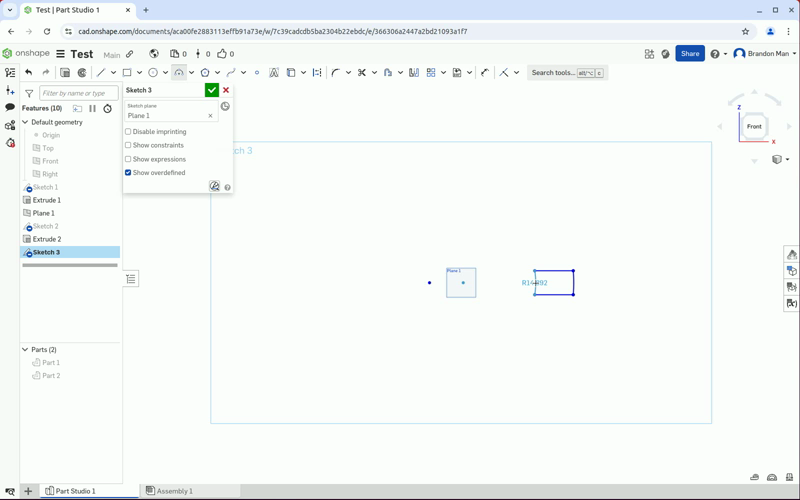
key_up(shift)
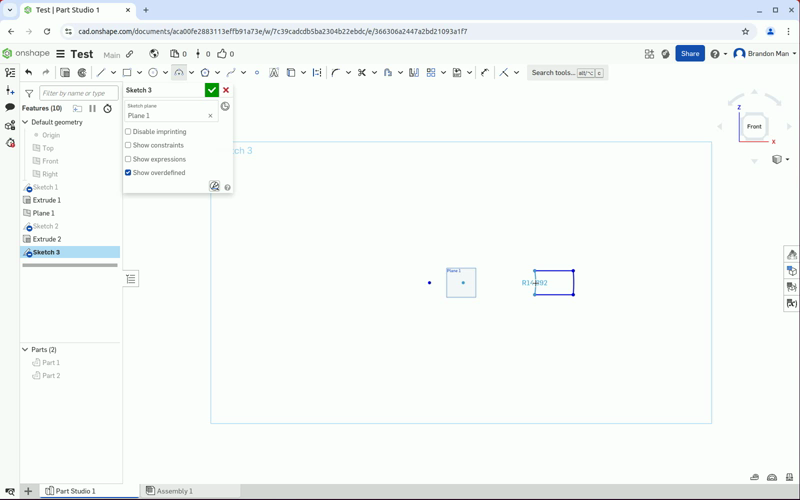
key(esc)
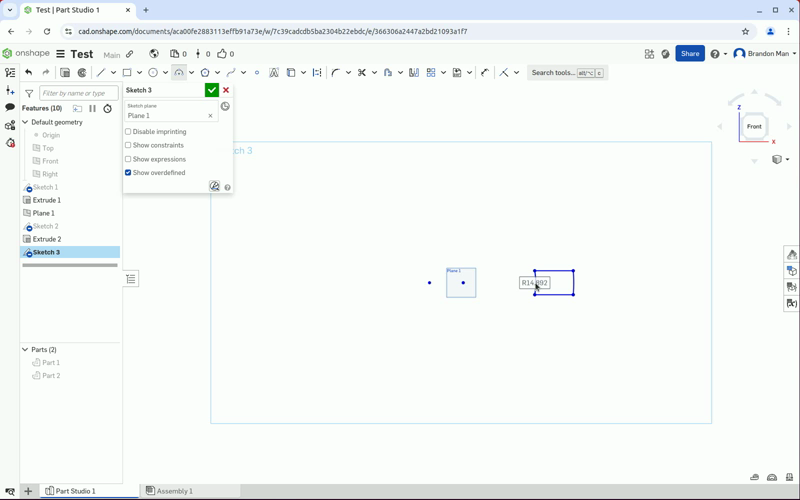
key(c)
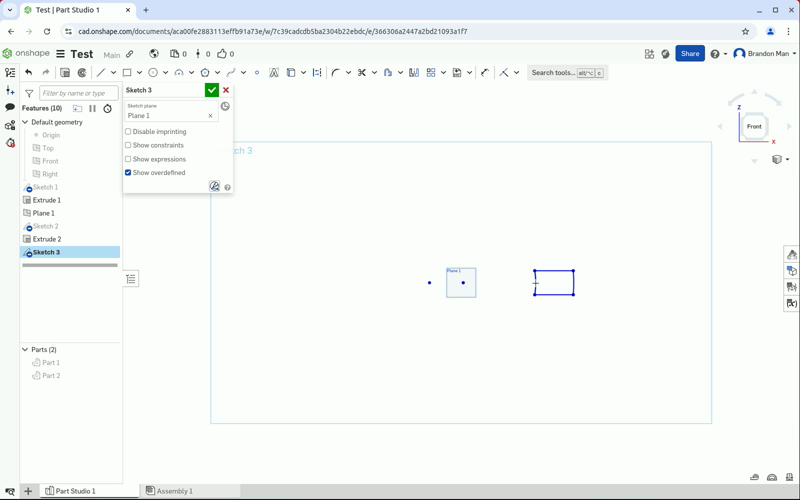
key_down(shift)
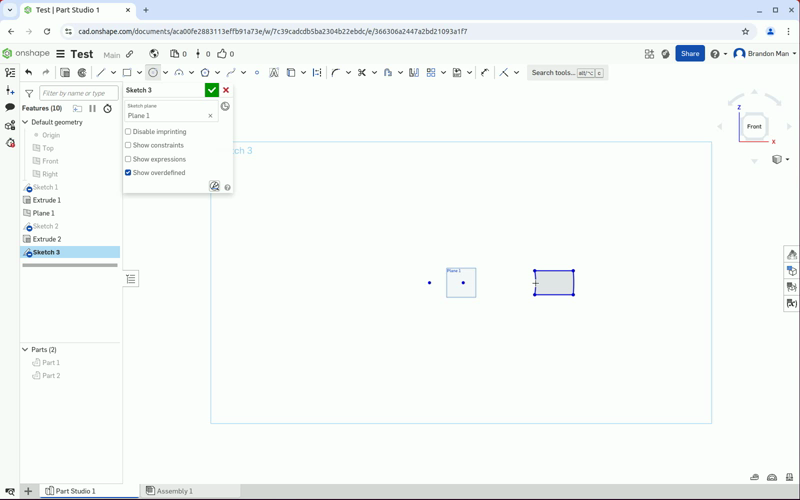
mouse_move(555, 282)
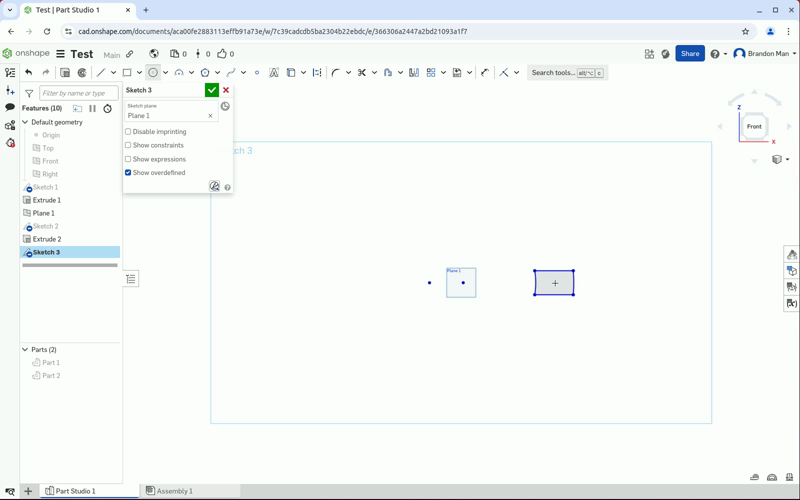
click(555, 282)
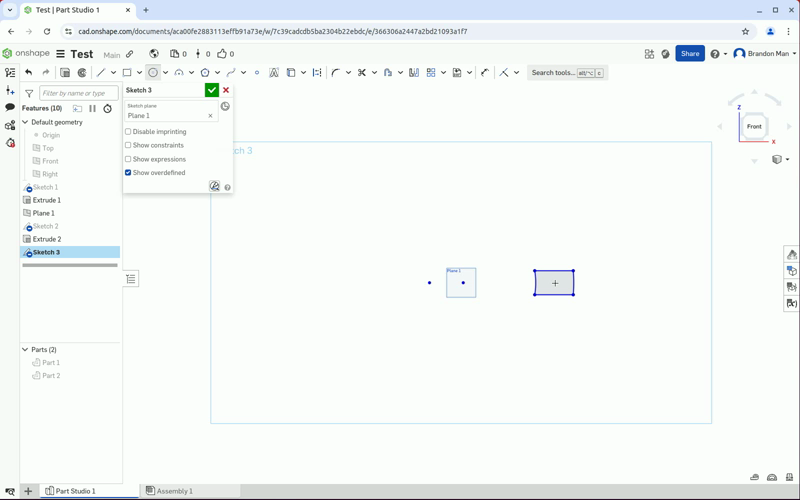
key_up(shift)
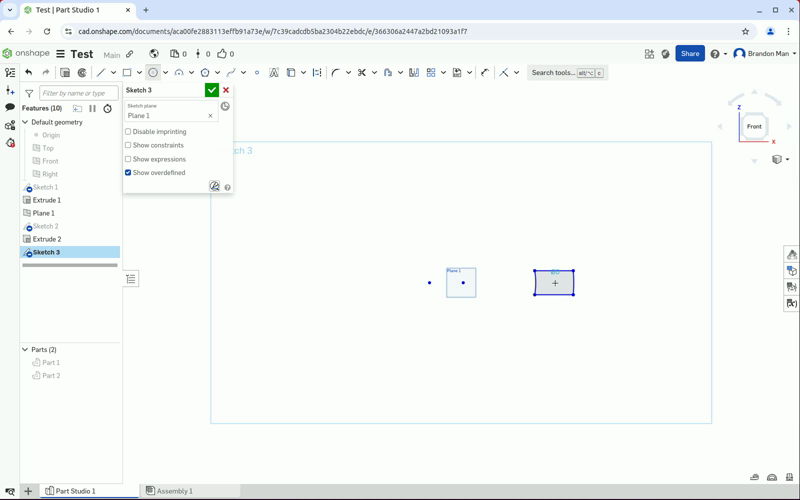
mouse_move(562, 282)
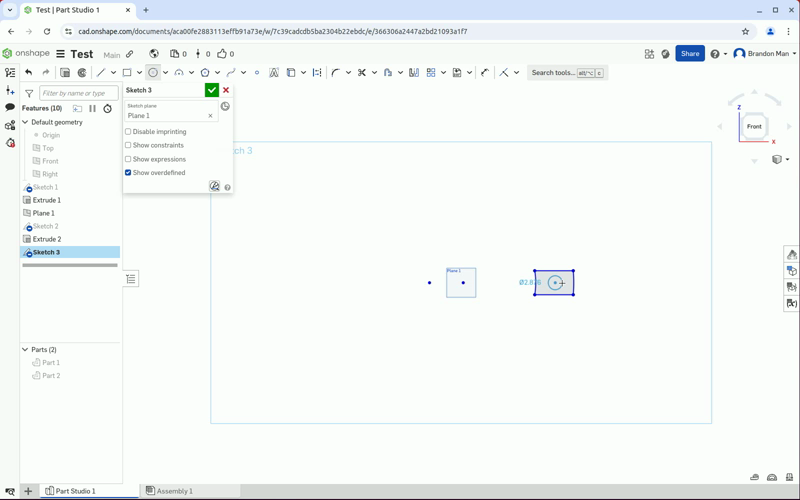
click(562, 282)
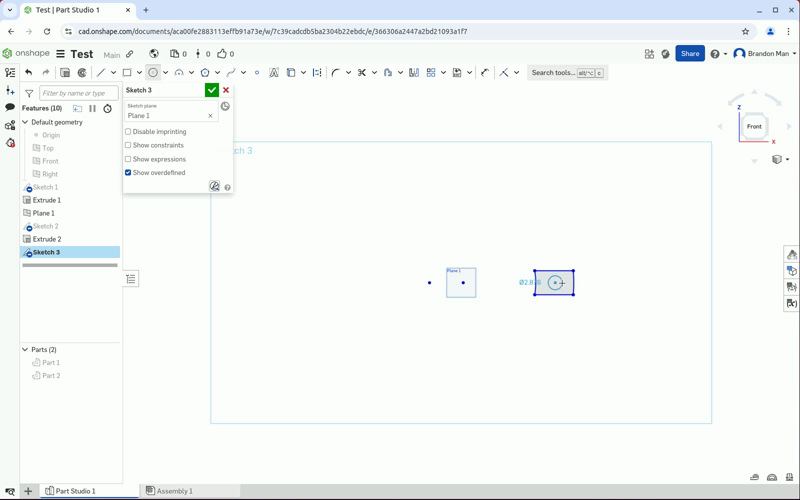
key(esc)
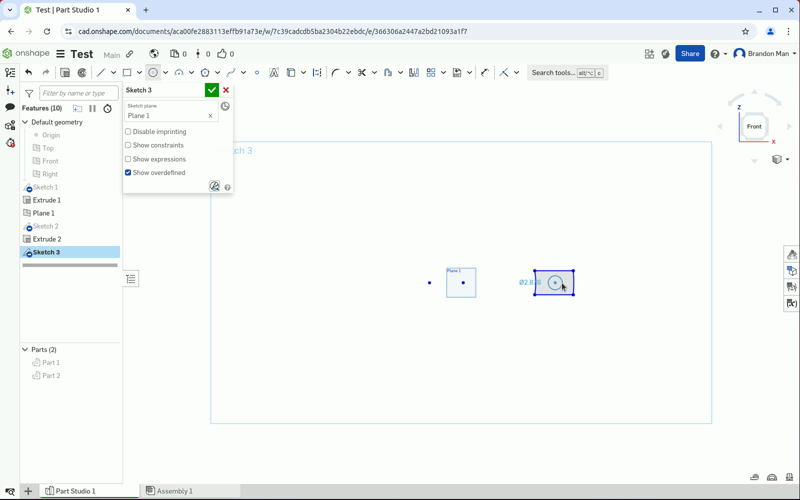
mouse_move(542, 274)
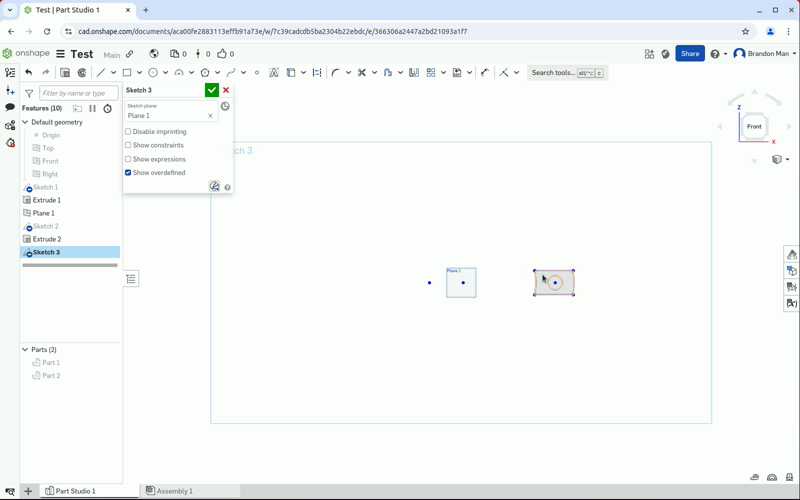
scroll(6)
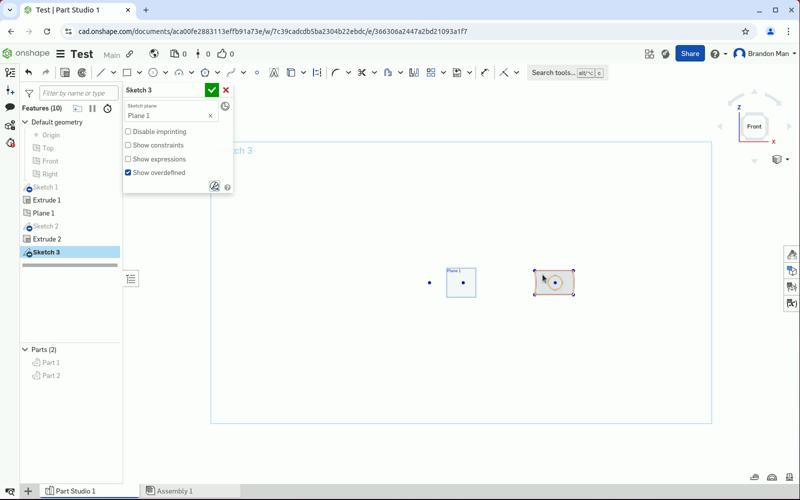
scroll(6)
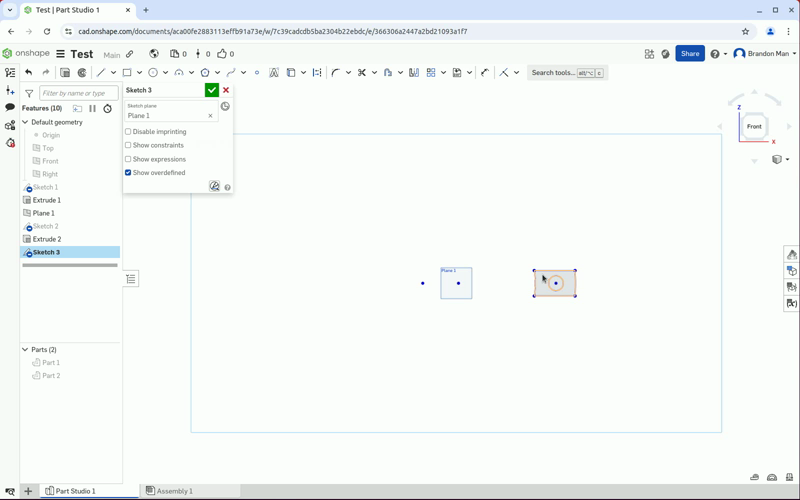
scroll(6)
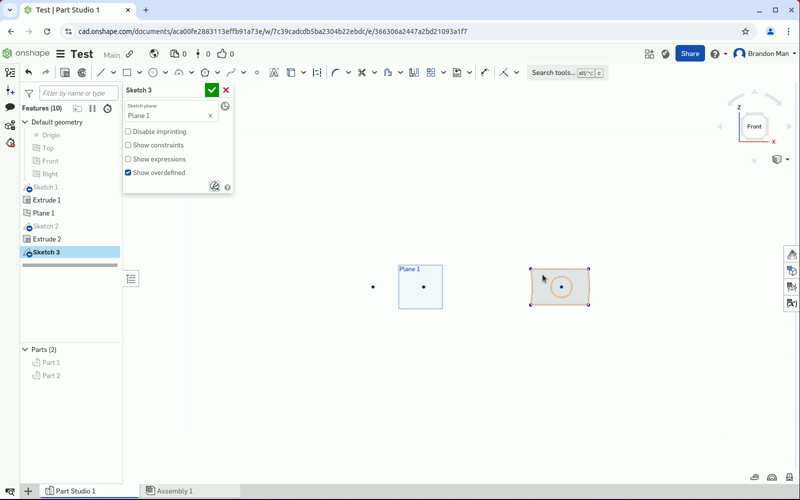
scroll(6)
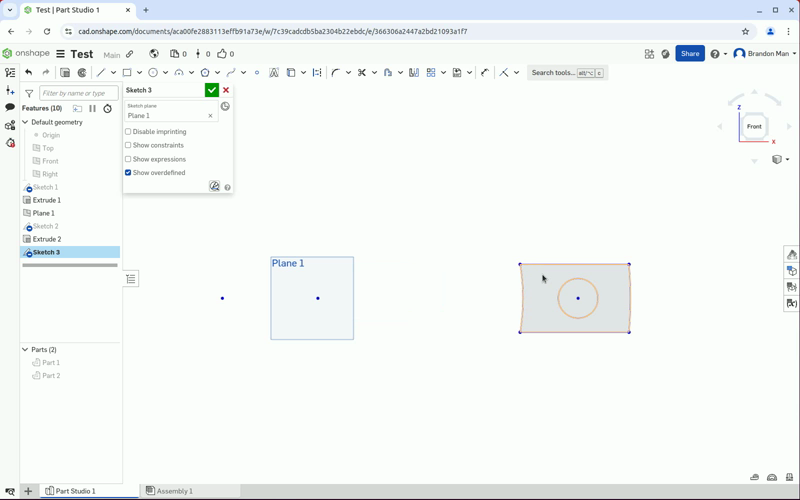
scroll(6)
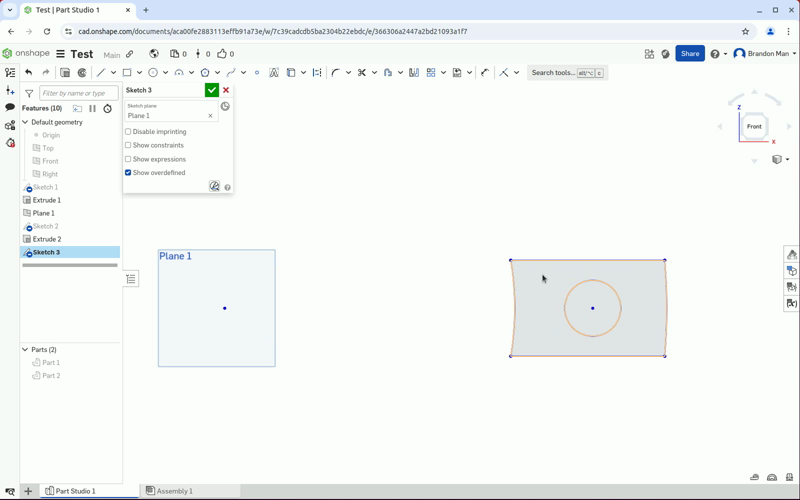
scroll(6)
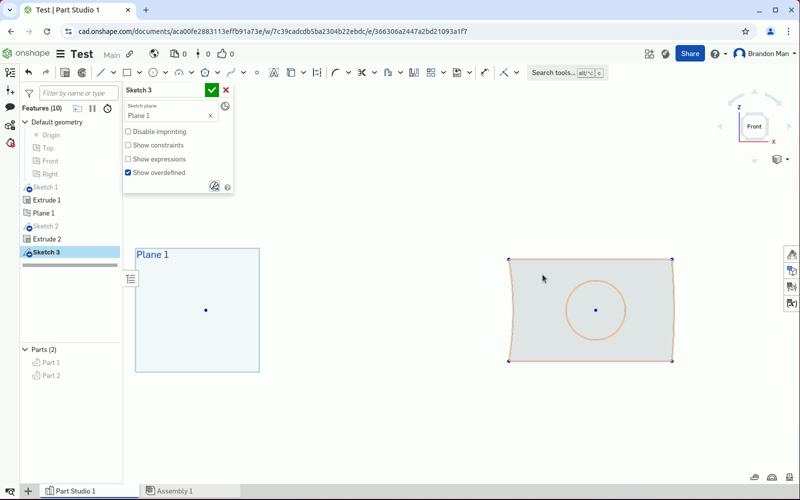
scroll(6)
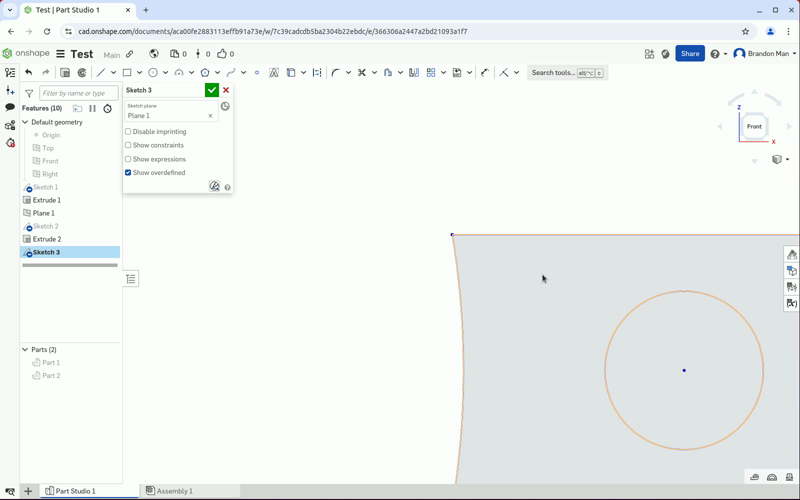
click(542, 274)
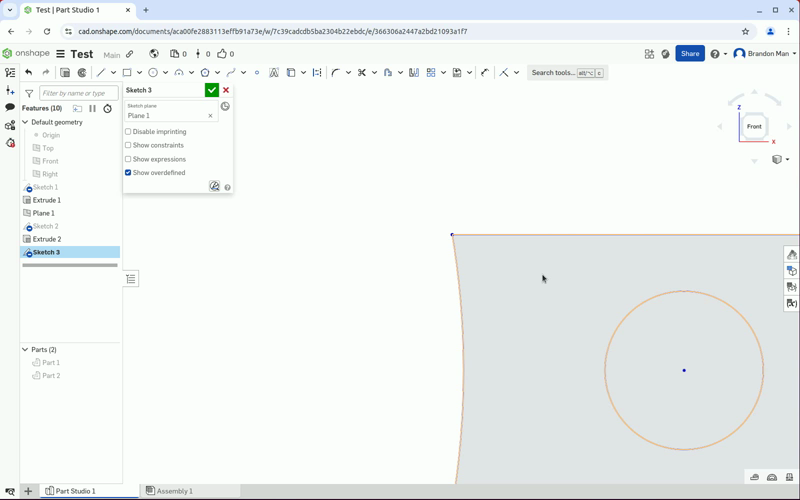
scroll(-6)
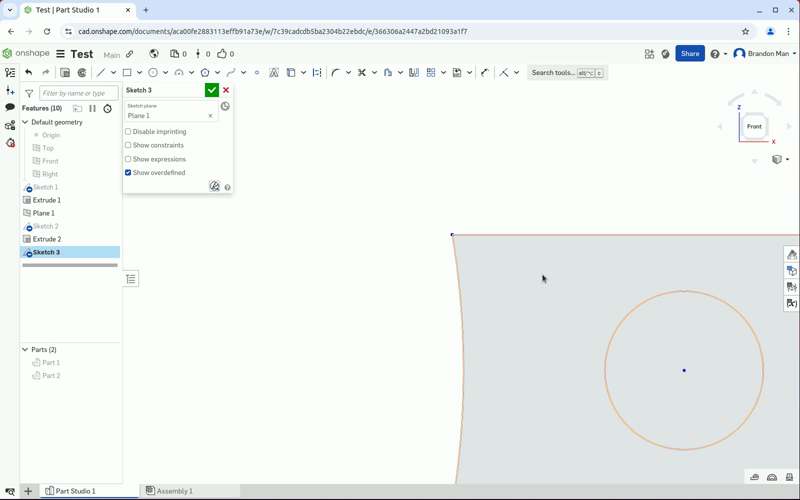
scroll(-6)
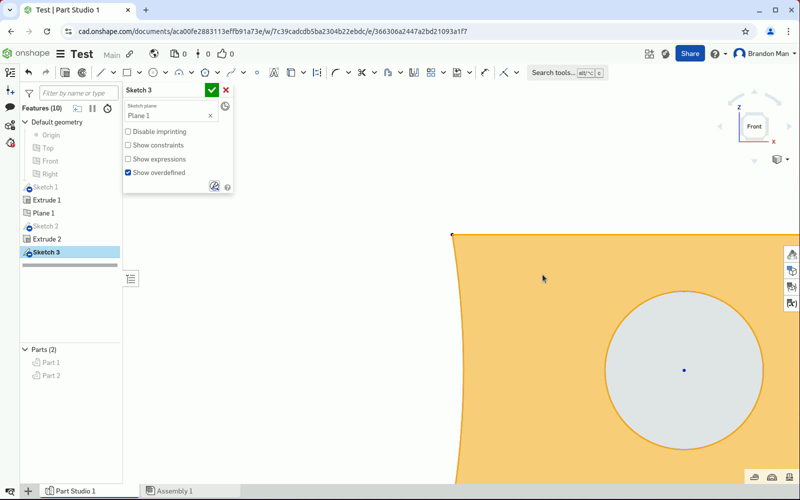
scroll(-6)
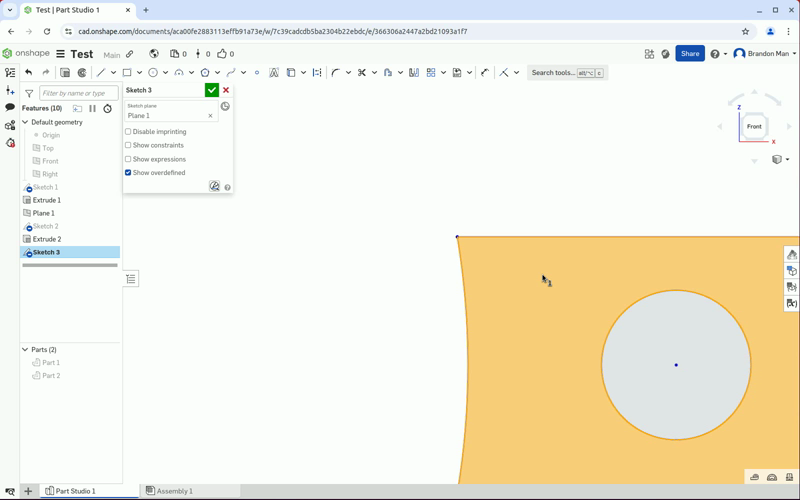
scroll(-6)
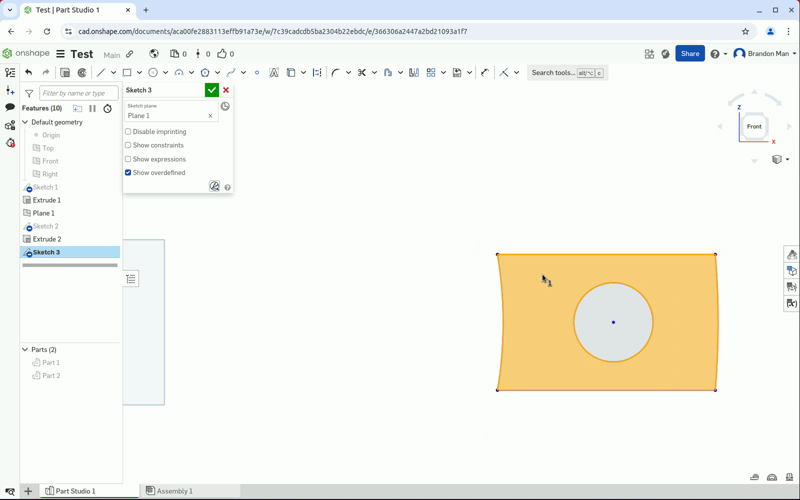
scroll(-6)
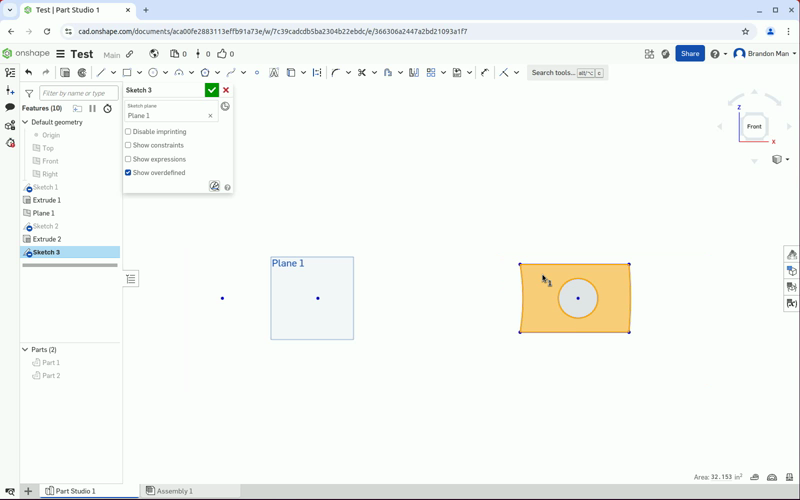
scroll(-6)
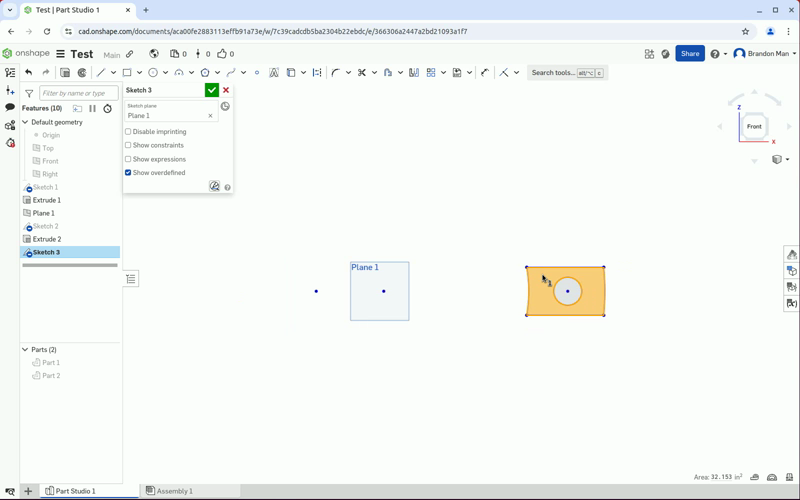
scroll(-6)
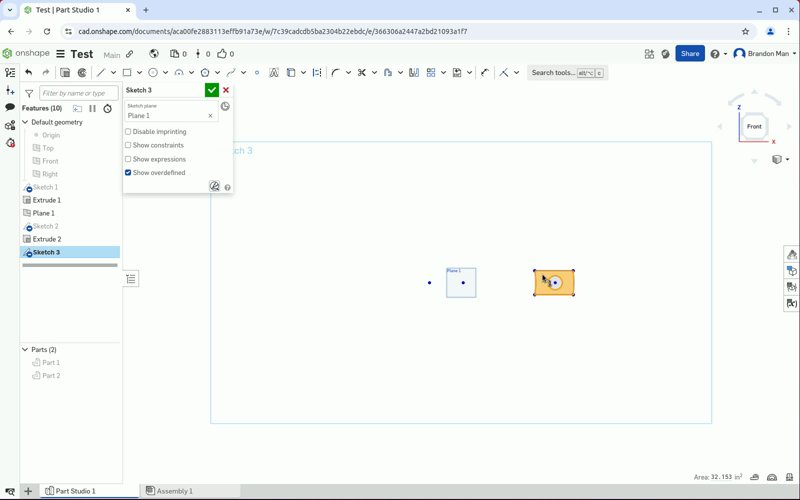
mouse_move(73, 352)
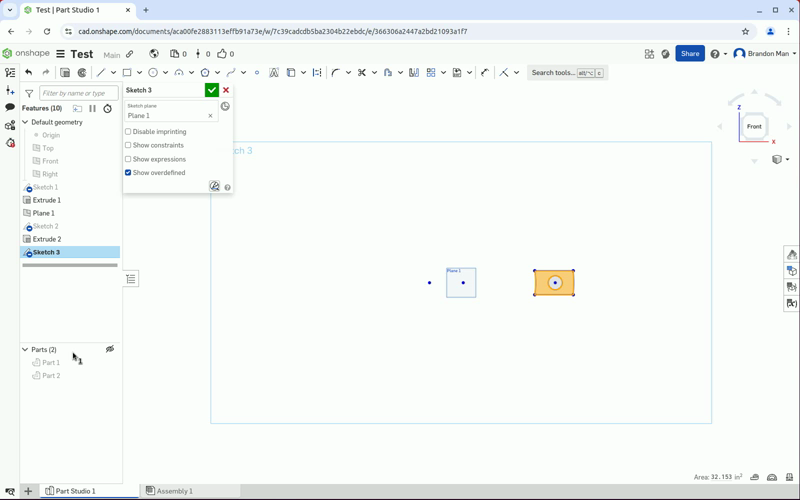
key(shift+y)
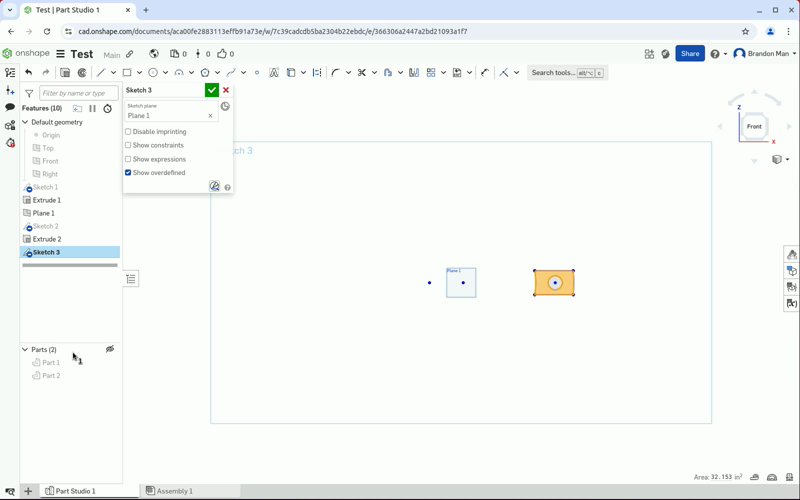
key(shift+e)
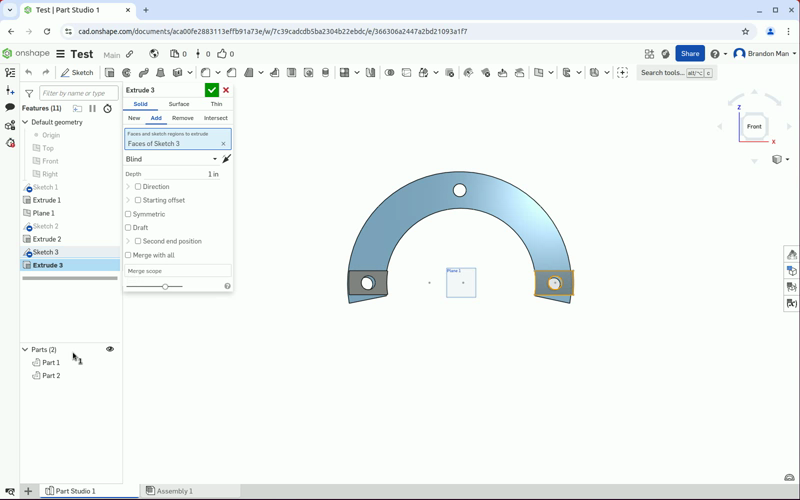
mouse_move(143, 106)
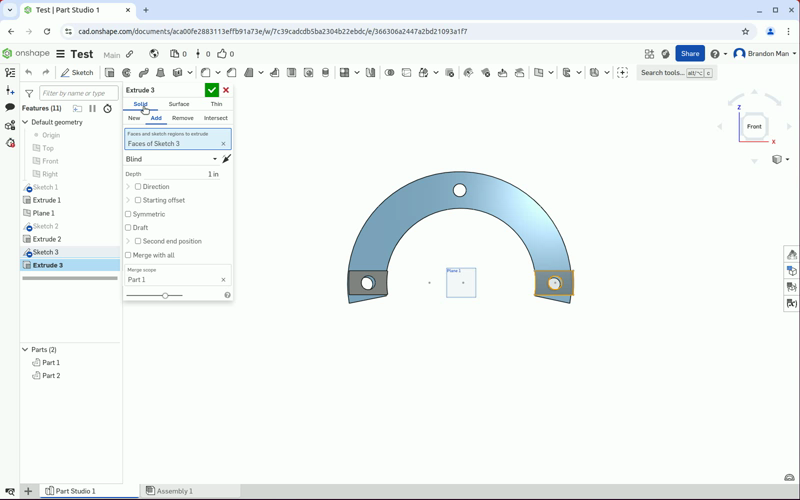
click(143, 106)
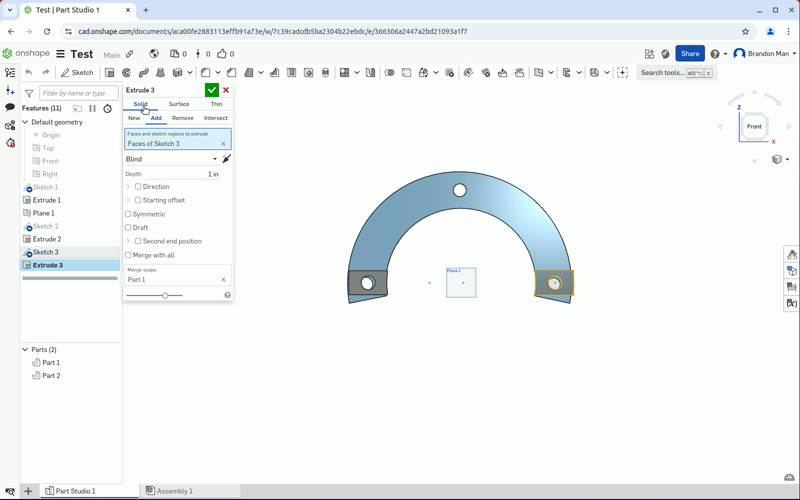
mouse_move(137, 120)
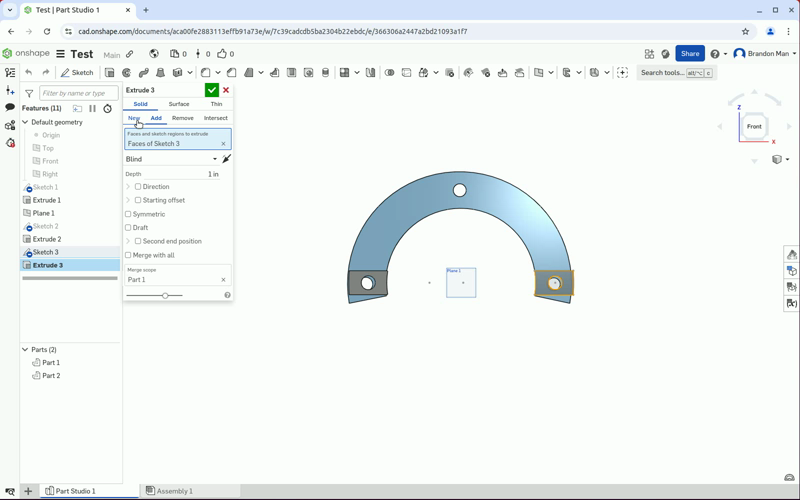
click(137, 120)
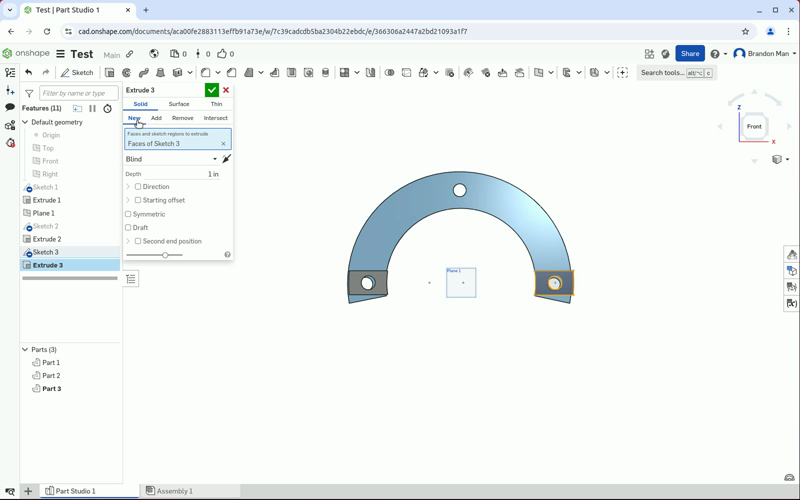
key(tab, 4)
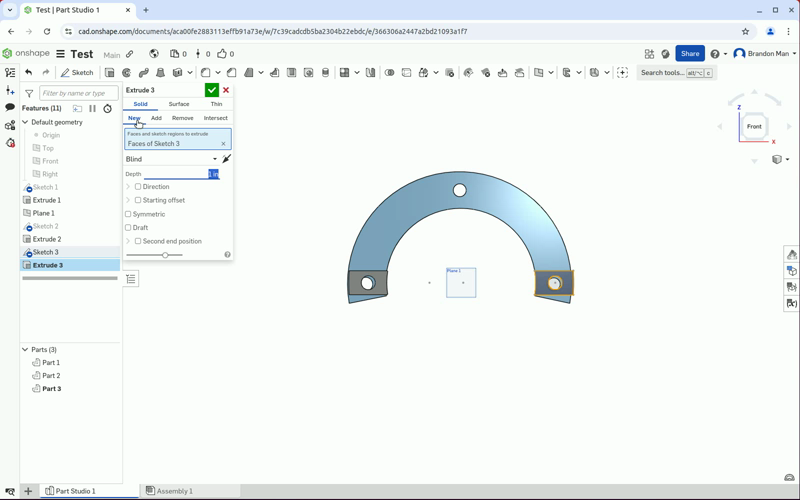
text(1.926)
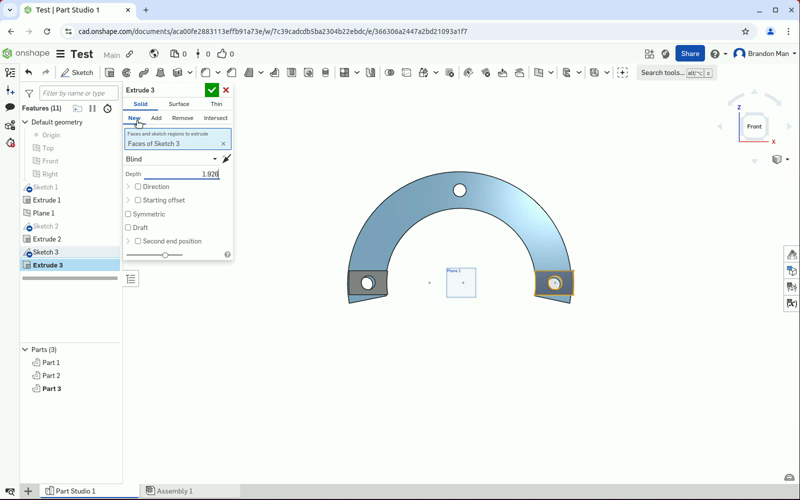
key(enter)
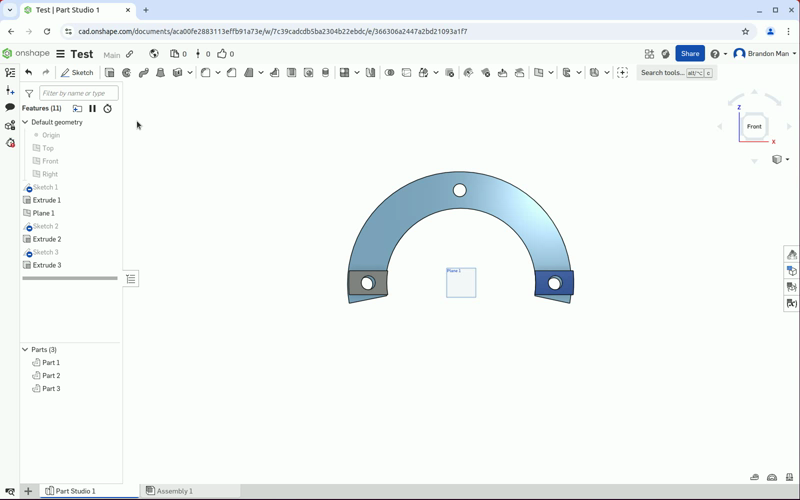
key(shift+h)
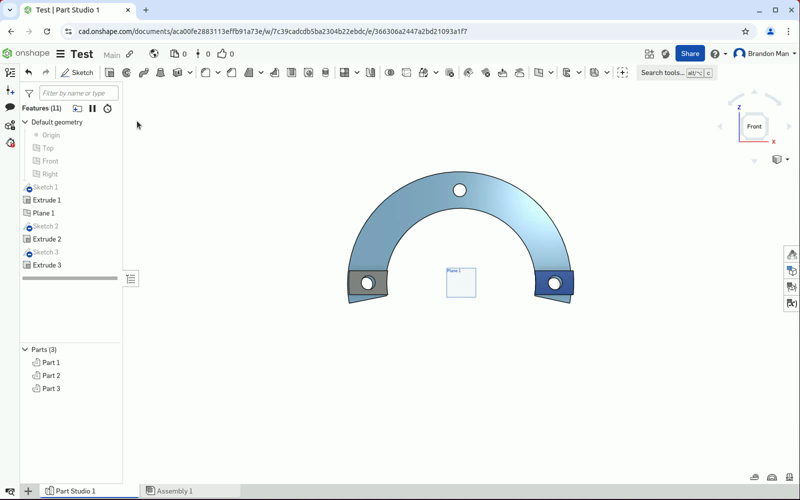
key(shift+h)
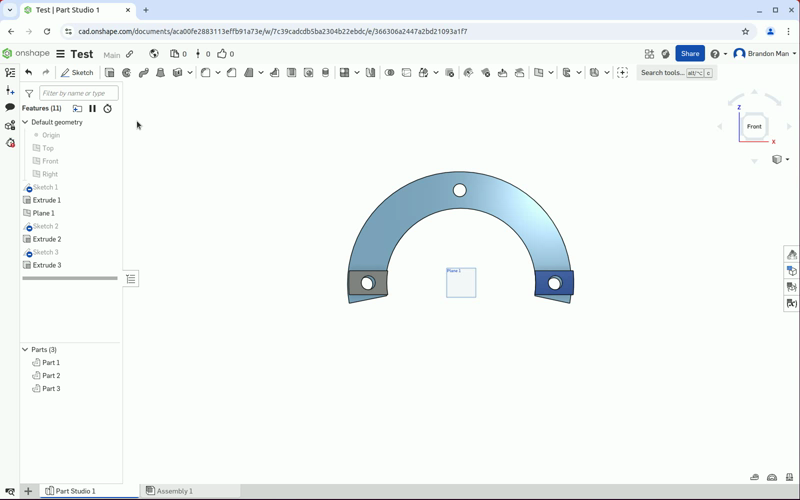
mouse_move(73, 189)
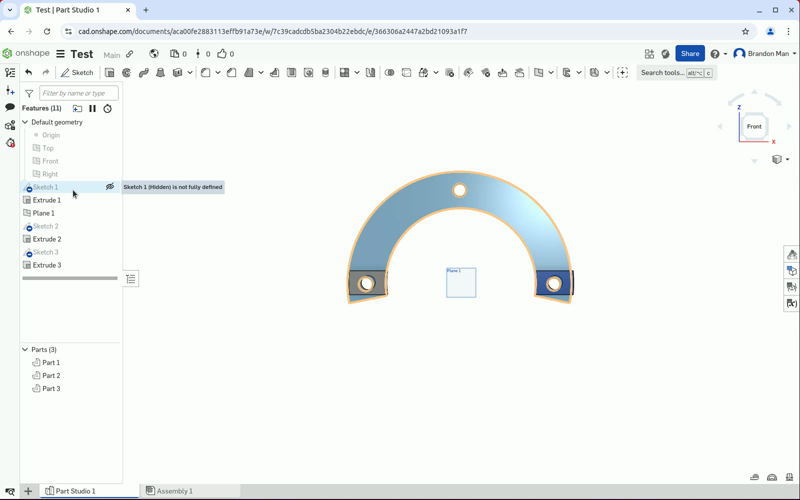
click(73, 189)
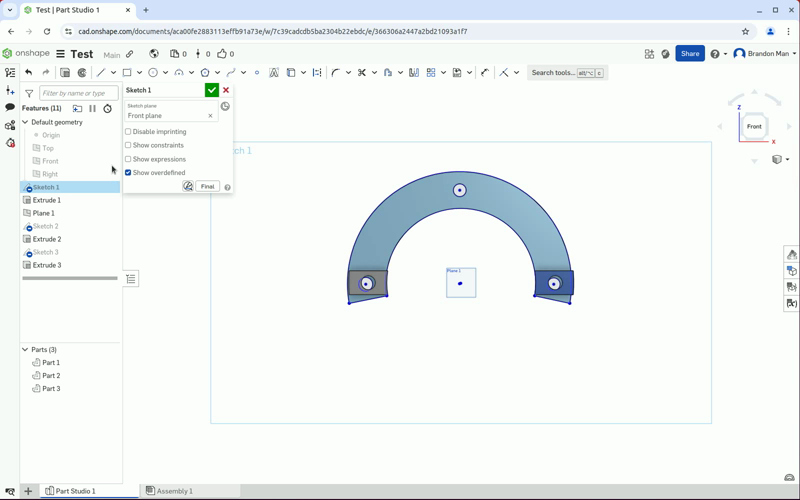
mouse_move(229, 92)
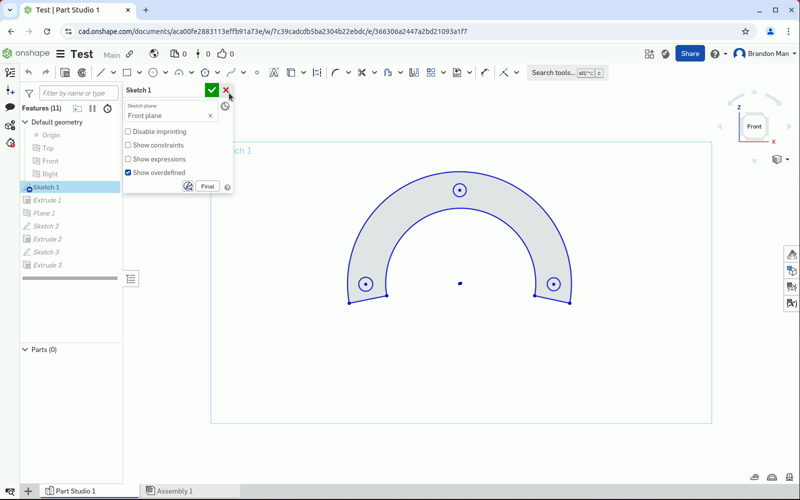
click(229, 92)
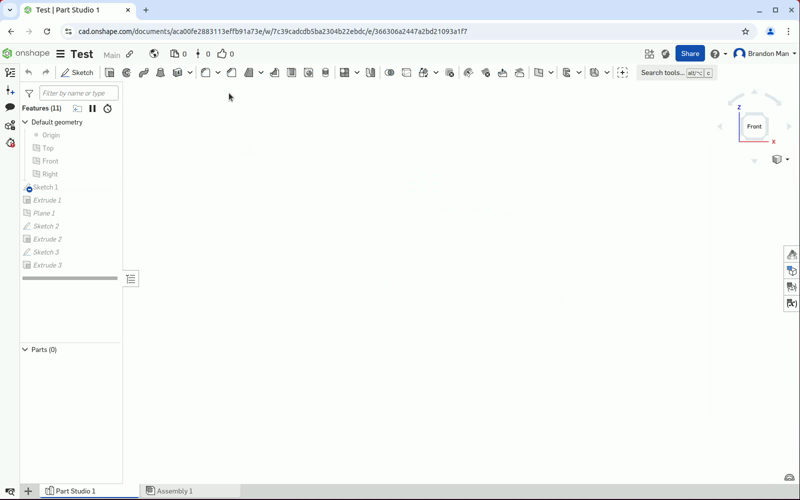
key(shift+s)
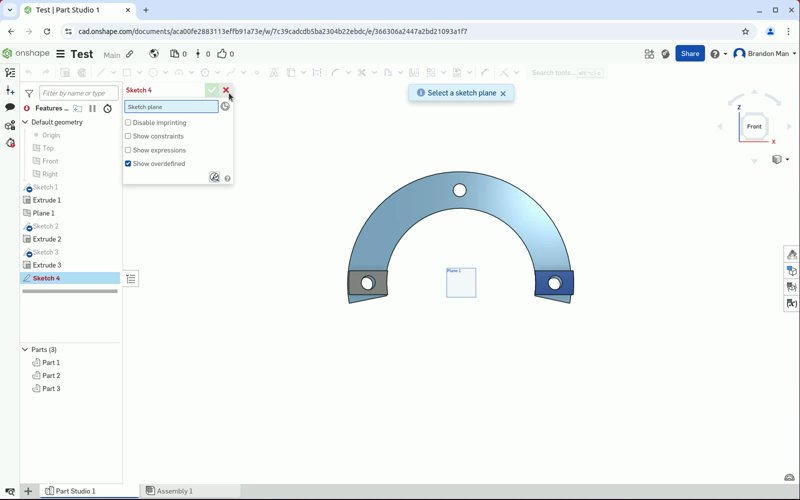
mouse_move(73, 215)
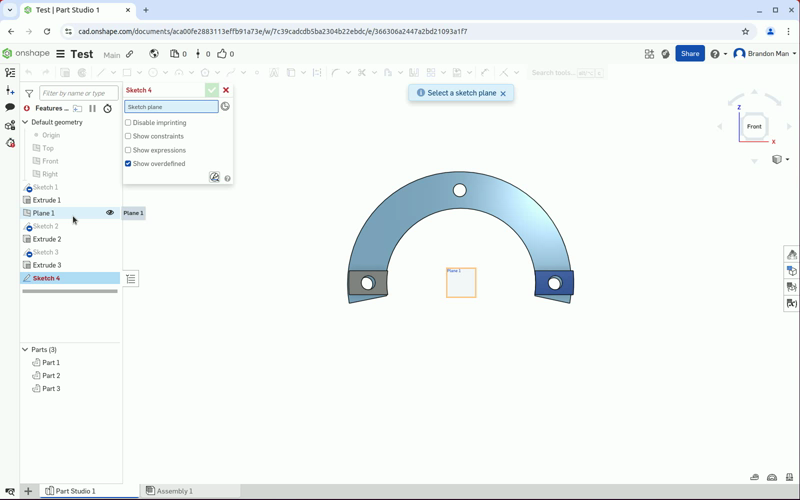
click(73, 215)
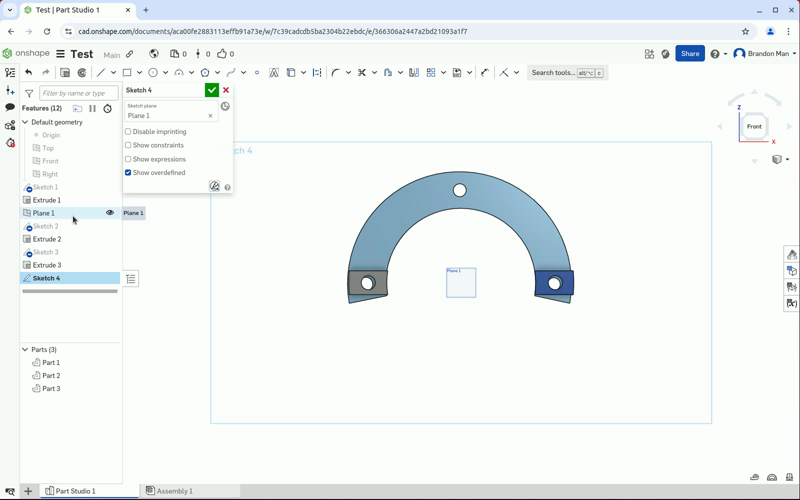
mouse_move(73, 352)
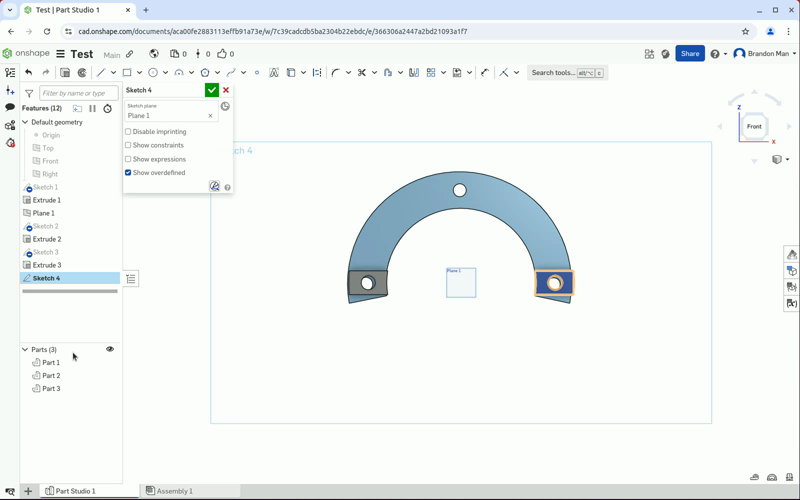
key(y)
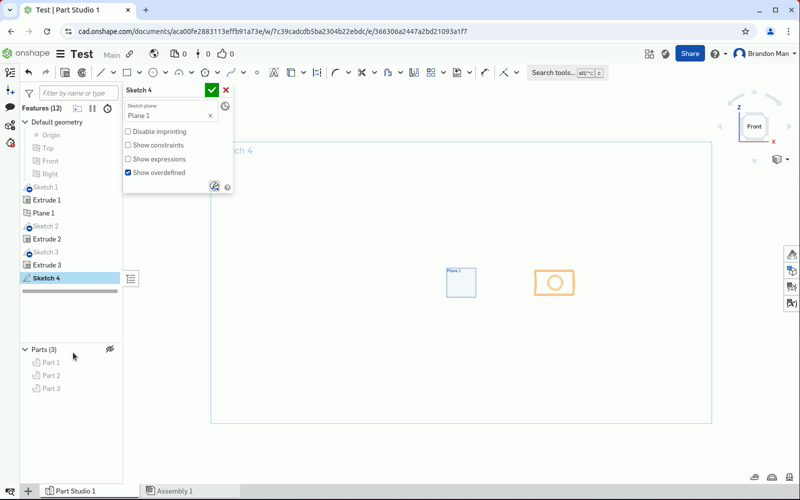
key(c)
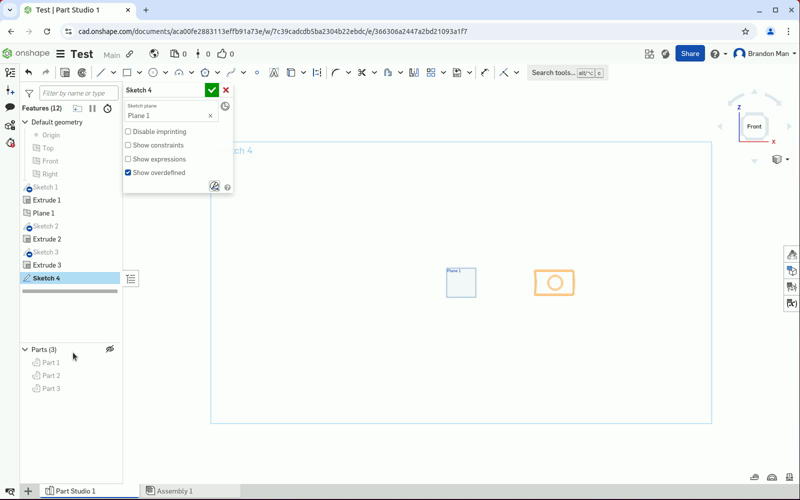
key_down(shift)
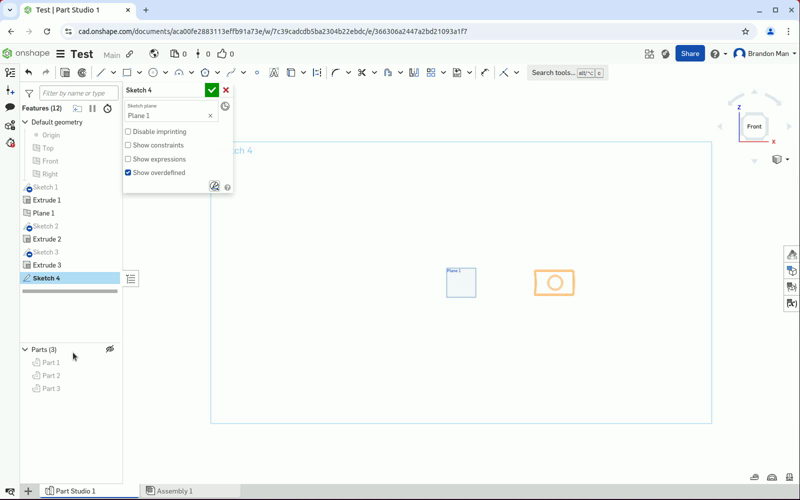
mouse_move(461, 174)
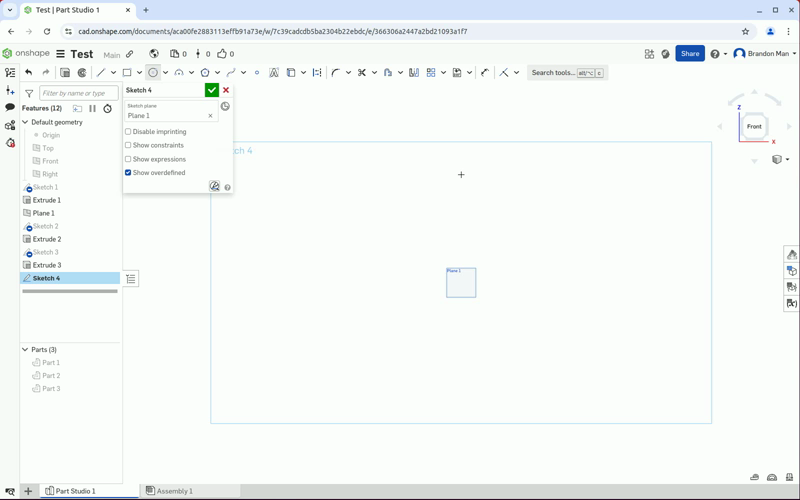
click(461, 174)
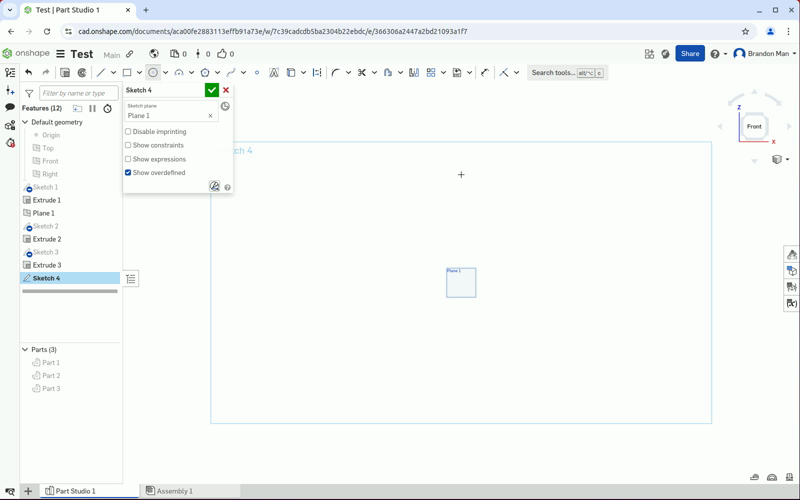
key_up(shift)
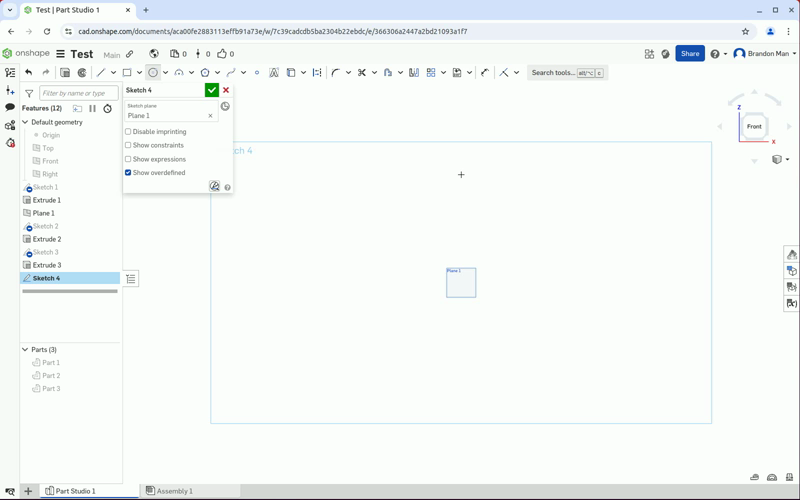
mouse_move(464, 174)
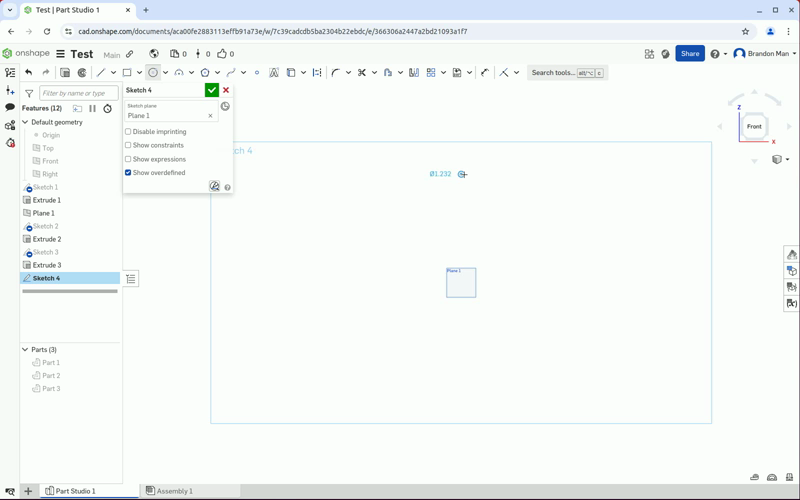
click(464, 174)
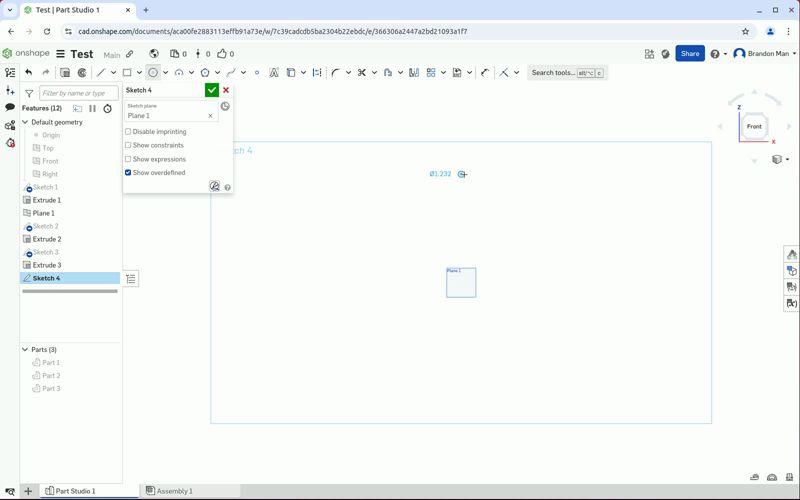
key(esc)
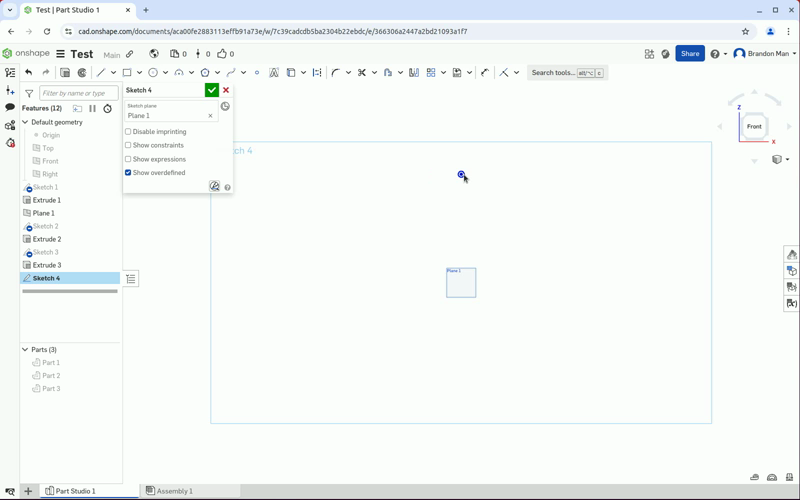
mouse_move(460, 176)
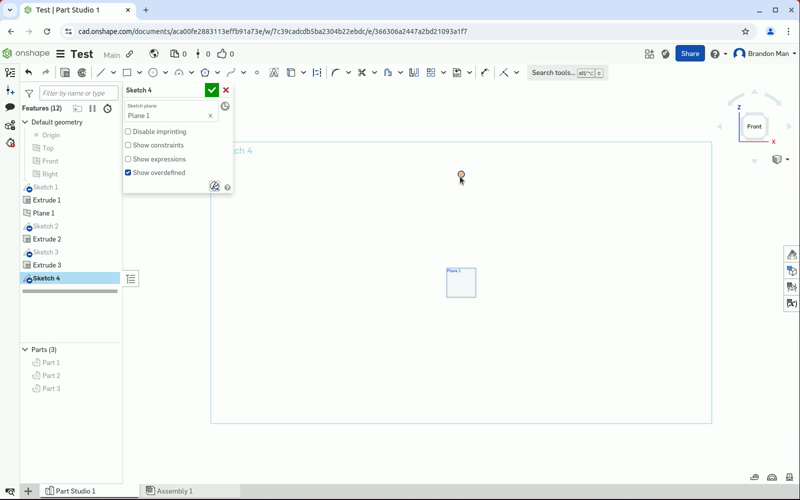
scroll(6)
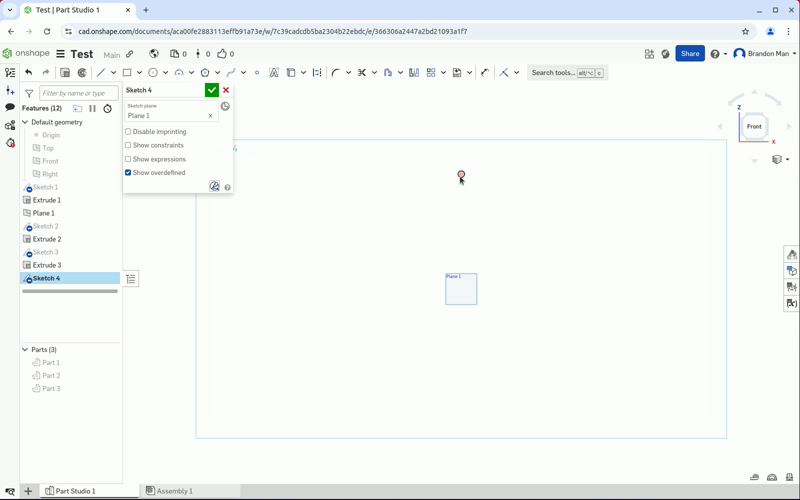
scroll(6)
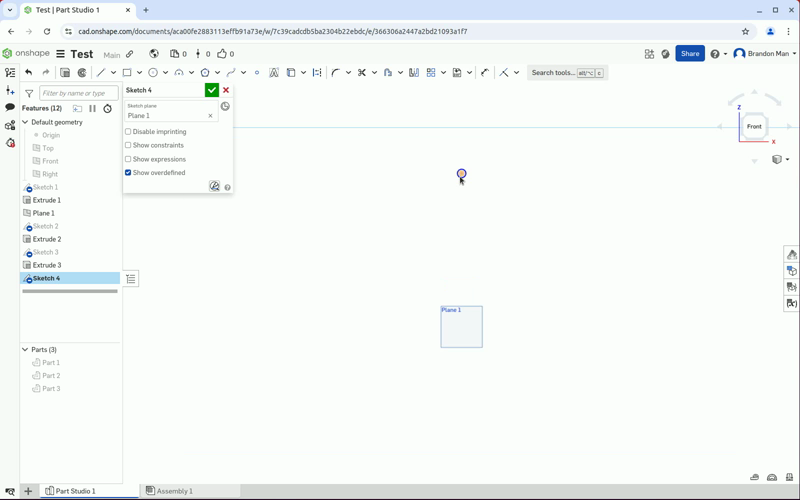
scroll(6)
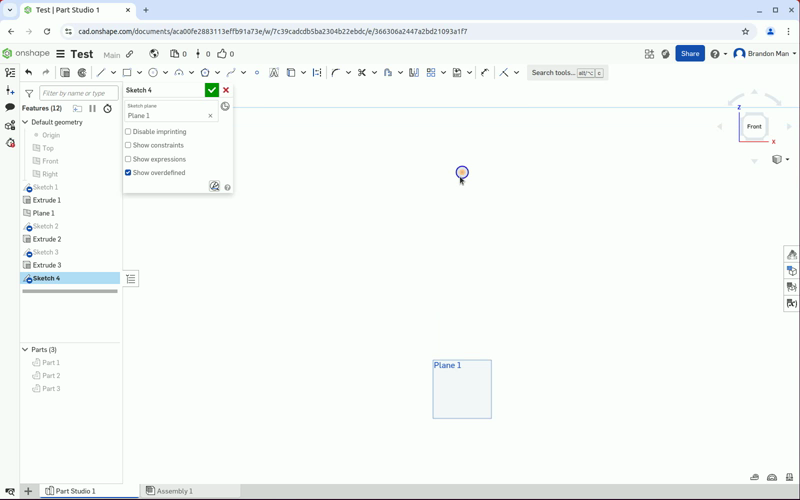
scroll(6)
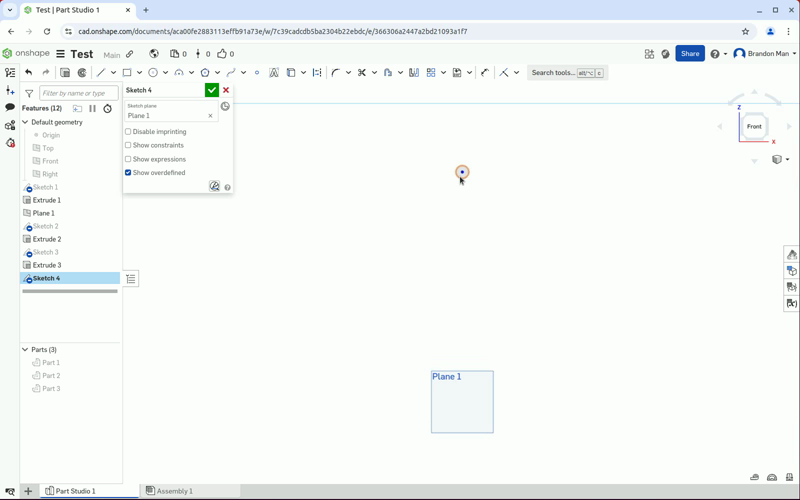
scroll(6)
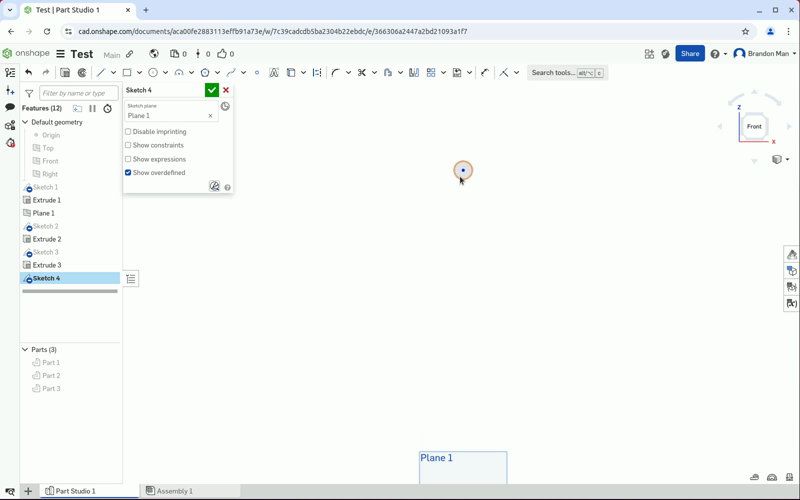
scroll(6)
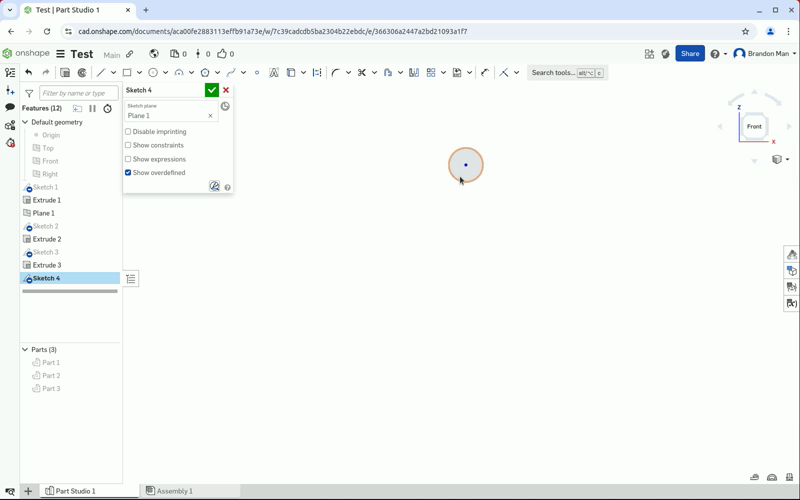
scroll(6)
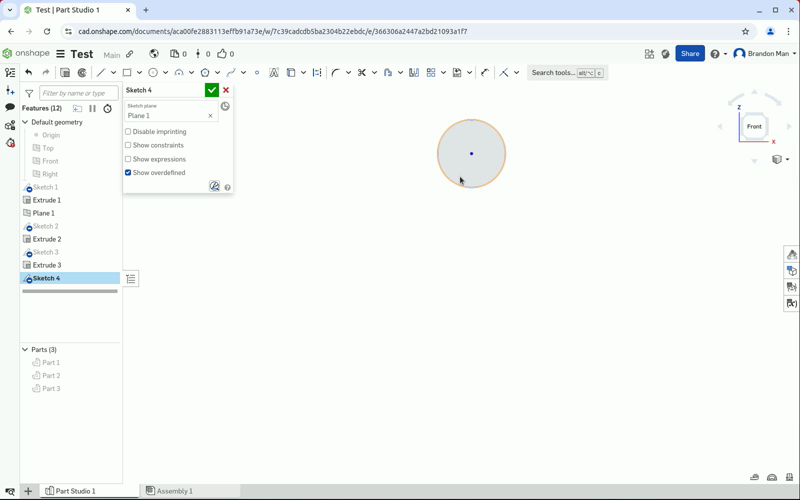
click(460, 176)
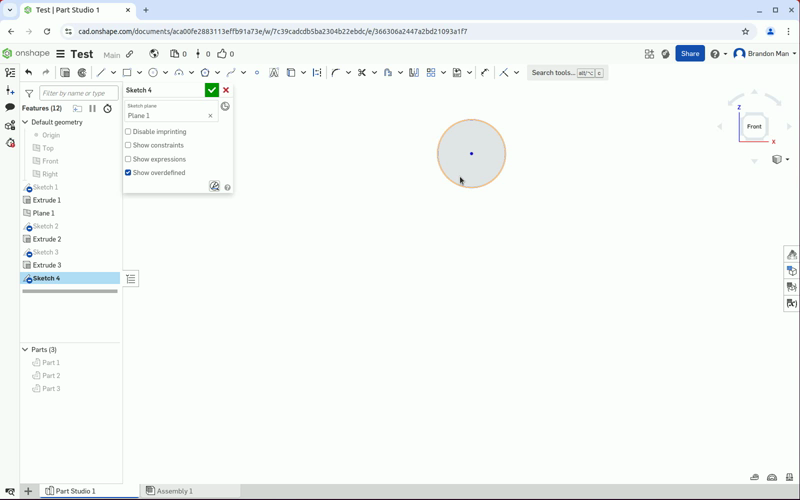
scroll(-6)
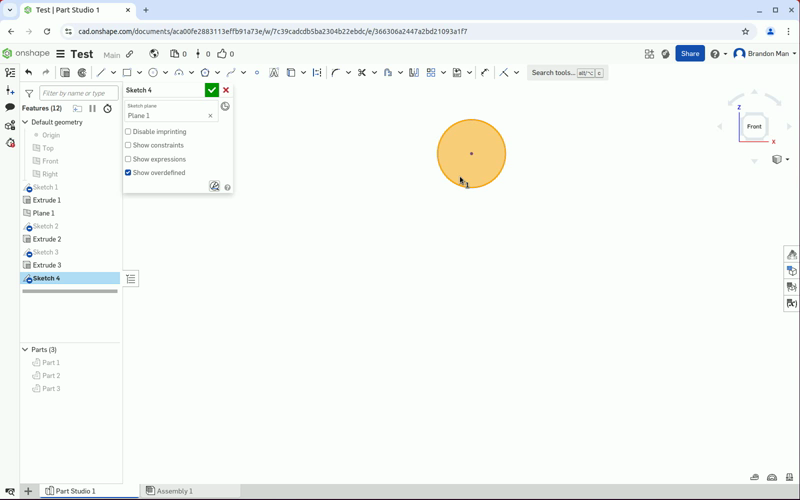
scroll(-6)
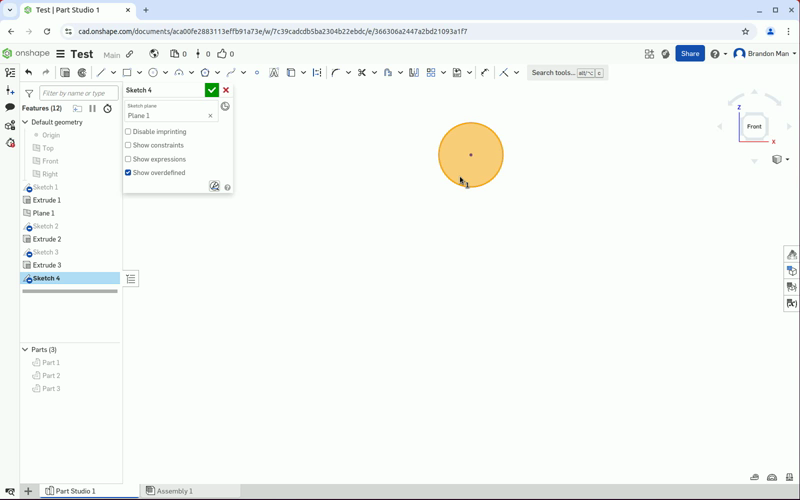
scroll(-6)
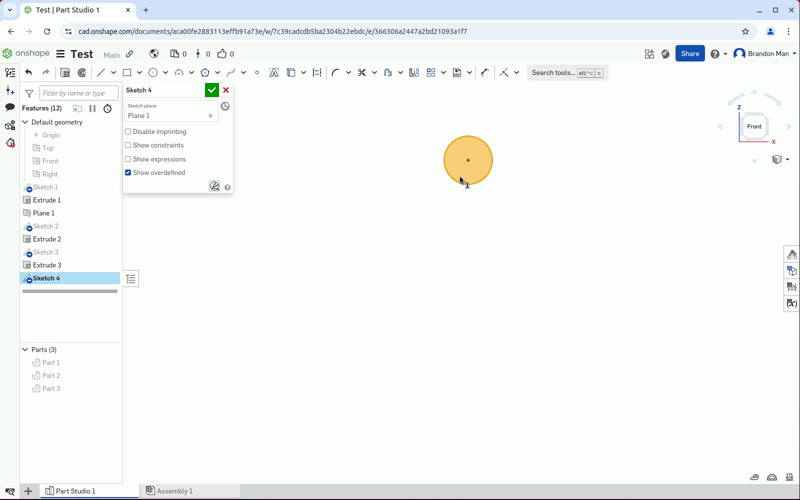
scroll(-6)
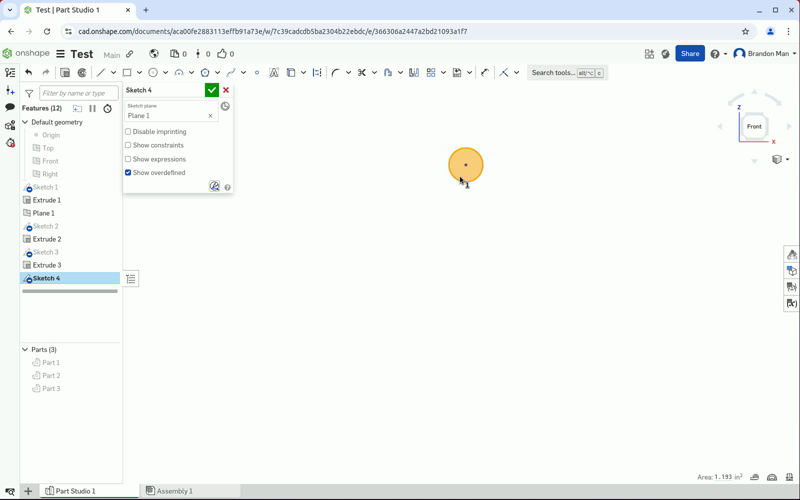
scroll(-6)
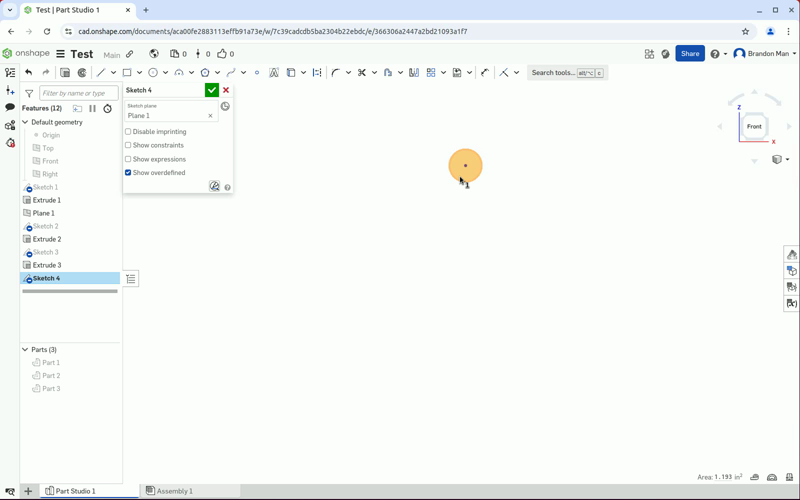
scroll(-6)
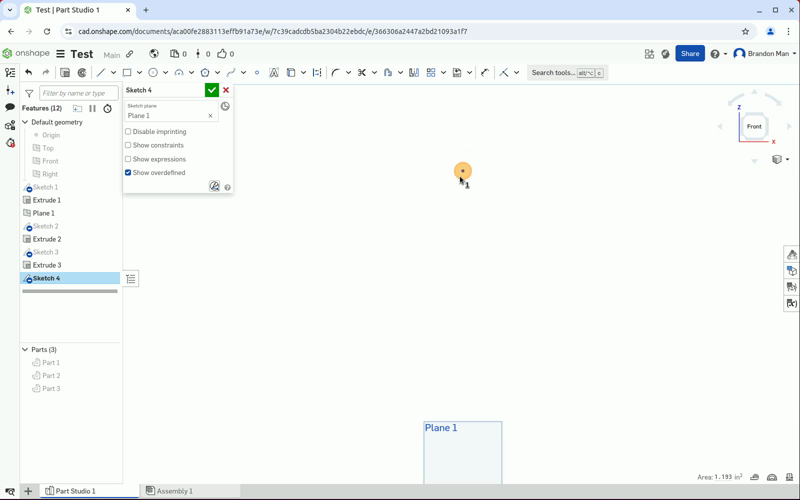
scroll(-6)
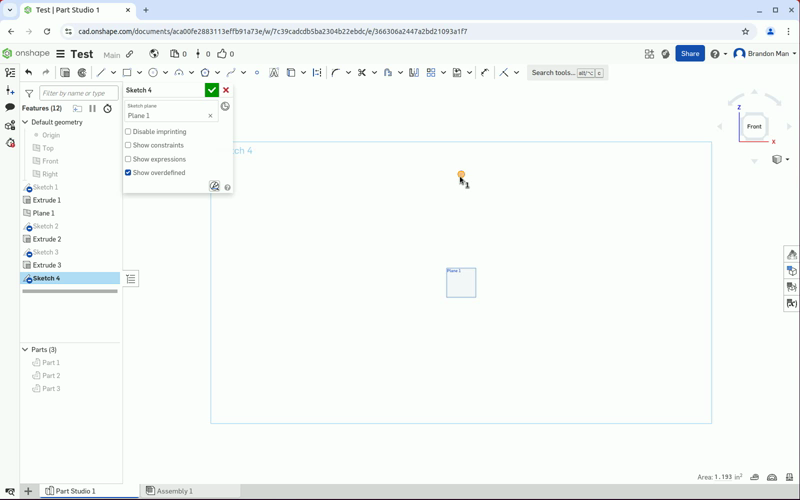
mouse_move(73, 352)
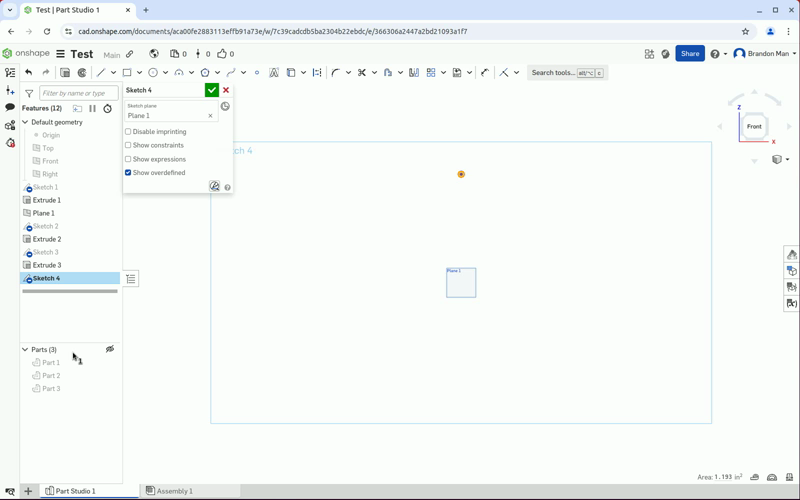
key(shift+y)
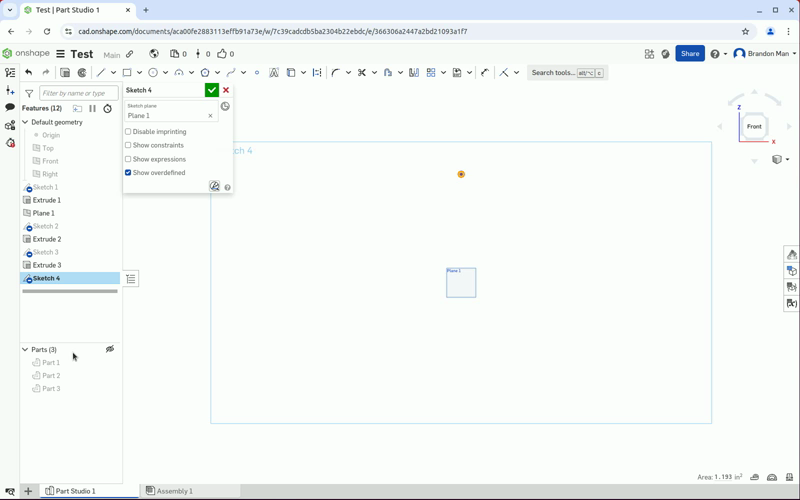
key(shift+e)
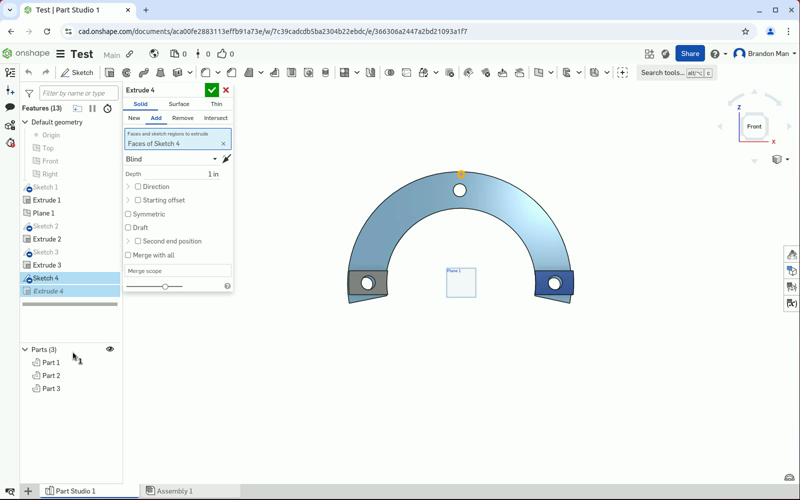
mouse_move(143, 106)
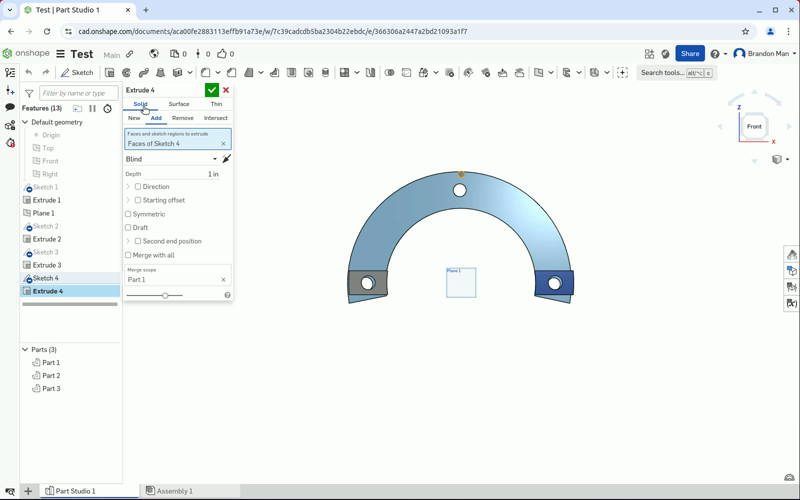
click(143, 106)
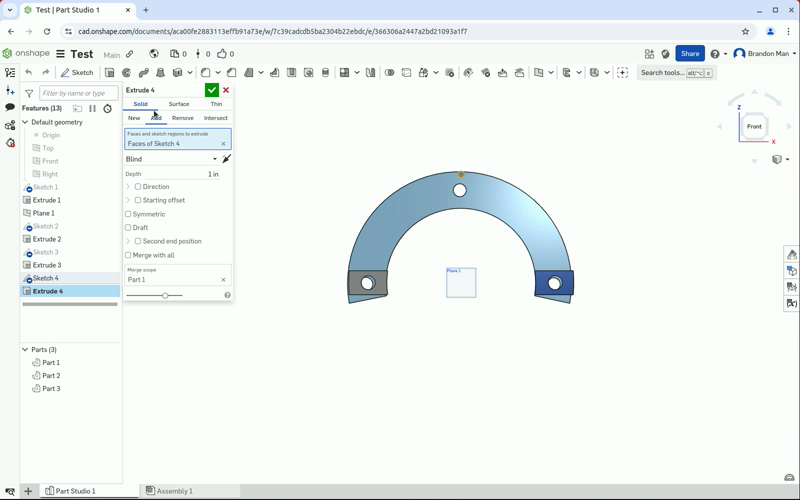
mouse_move(186, 120)
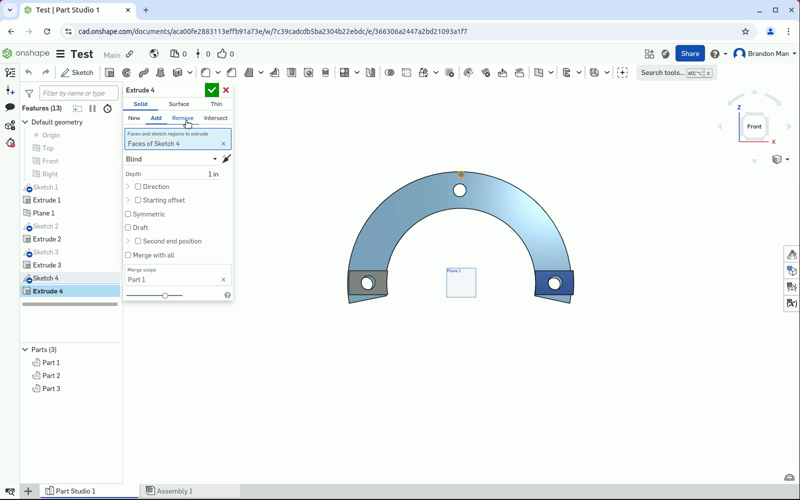
click(186, 120)
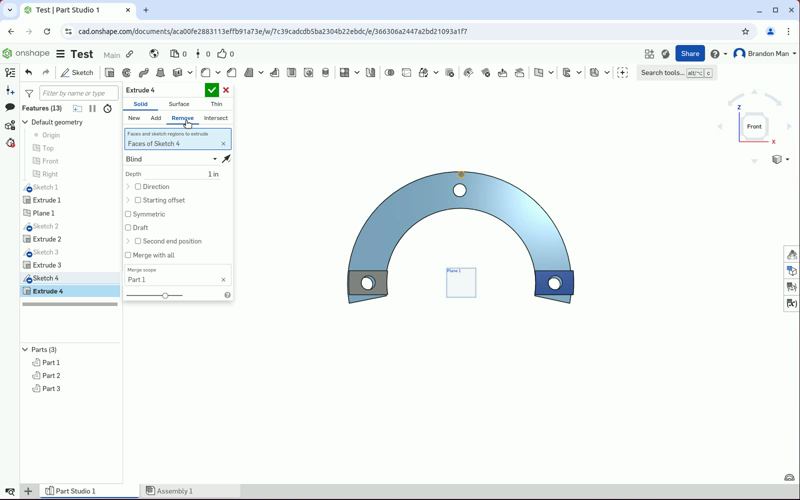
key(tab, 4)
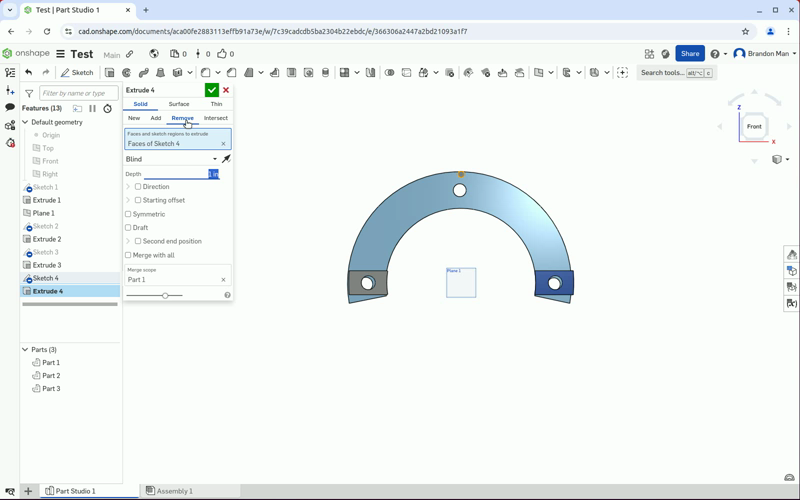
text(3.851)
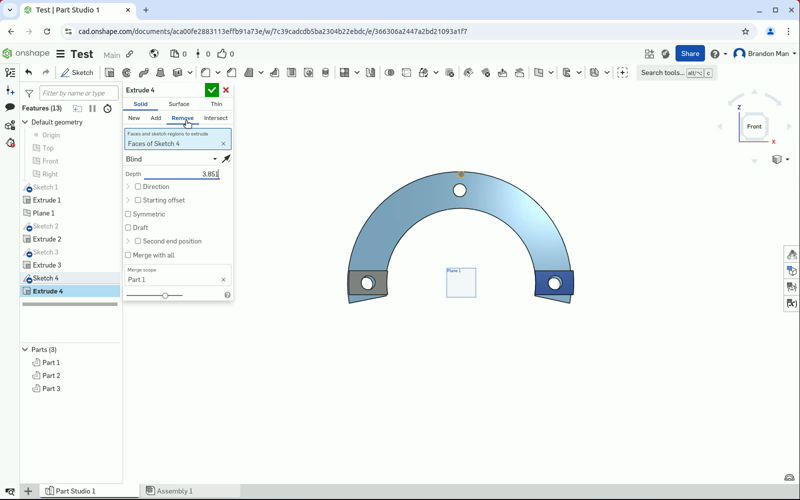
key(tab, 6)
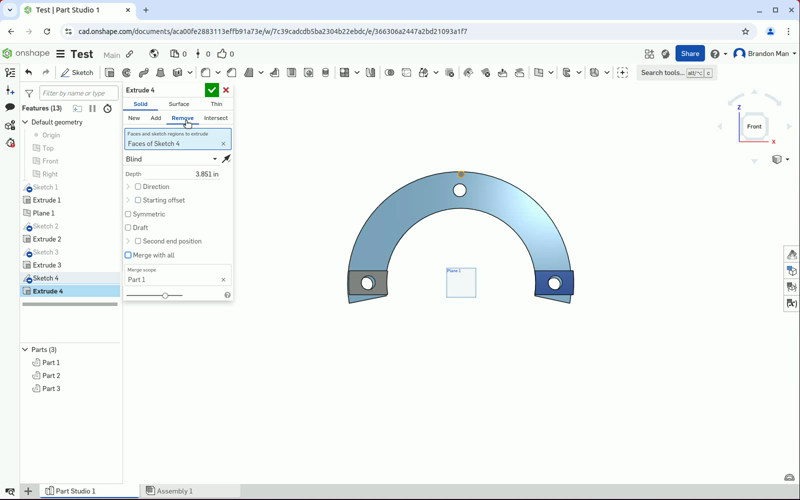
key(space)
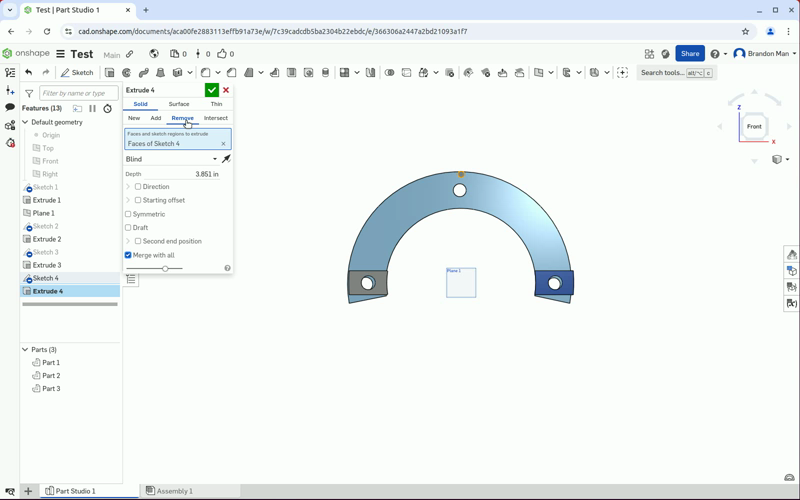
key(enter)
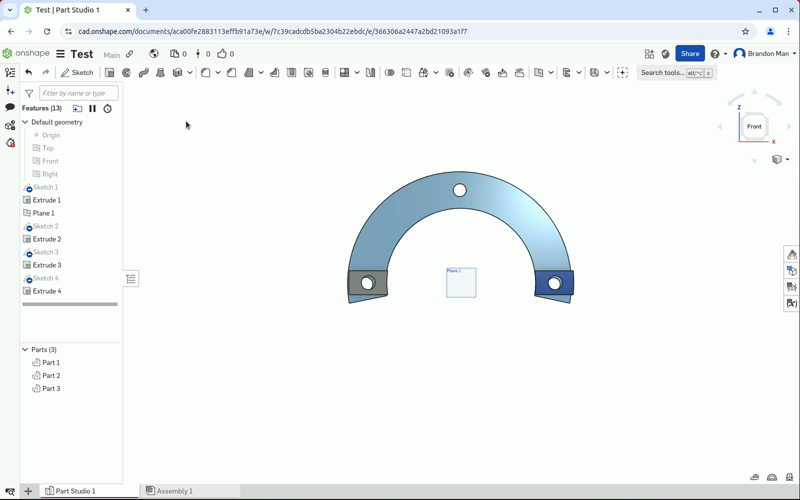
key(shift+h)
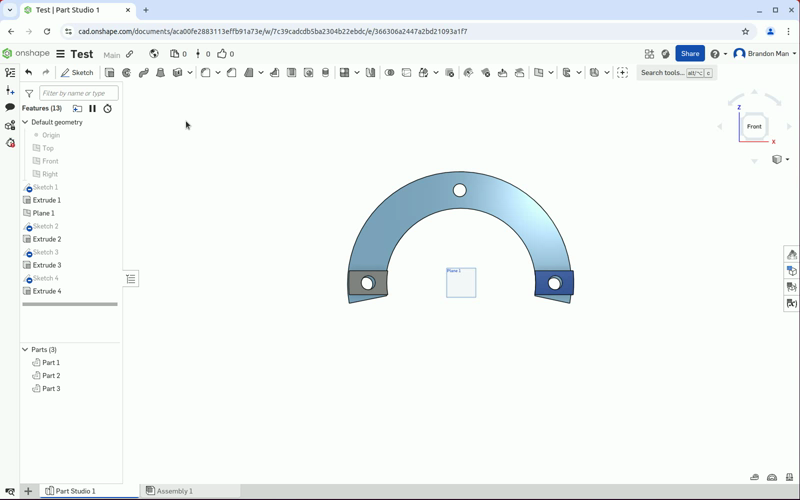
key(shift+h)
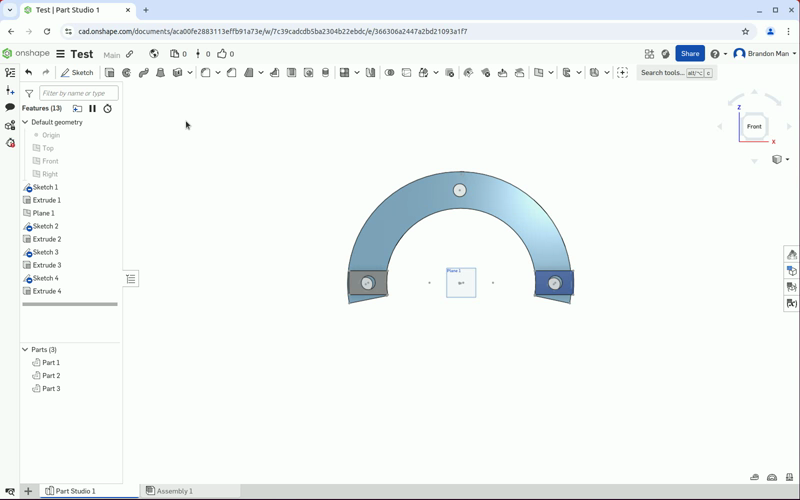
key(shift+7)
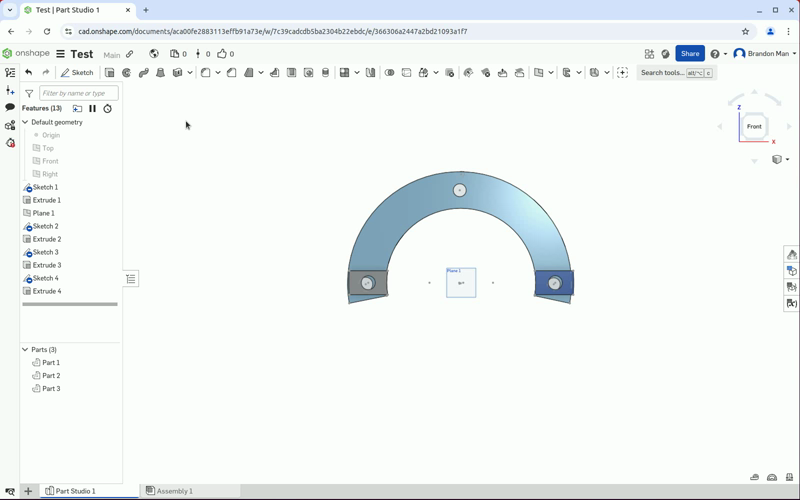
key(left, 2)
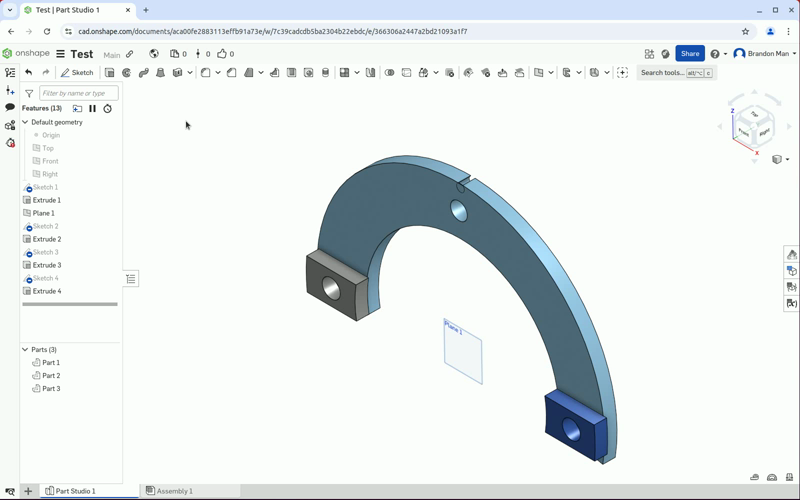
key(down, 2)
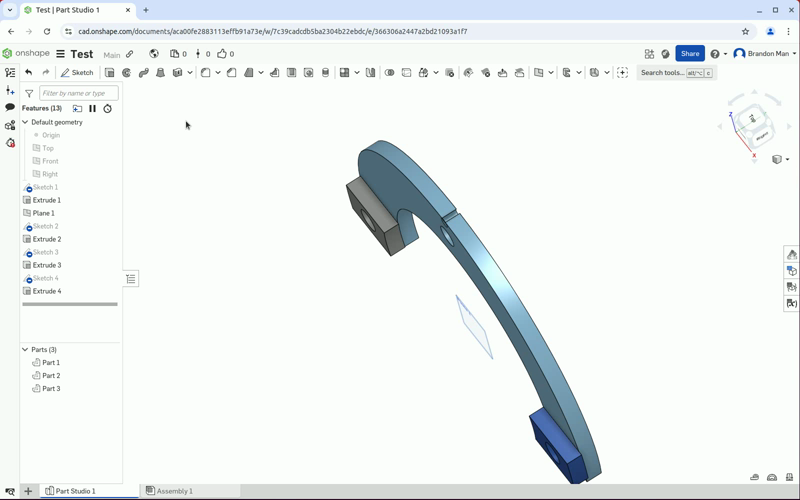
key(up, 2)
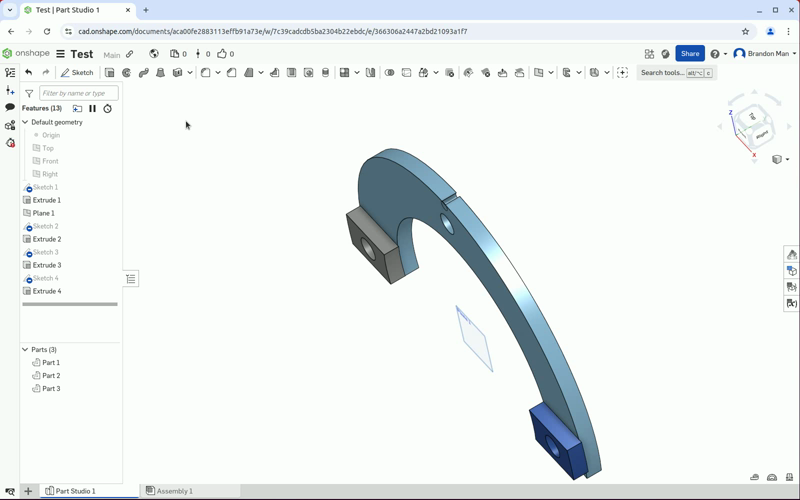
key(right, 2)
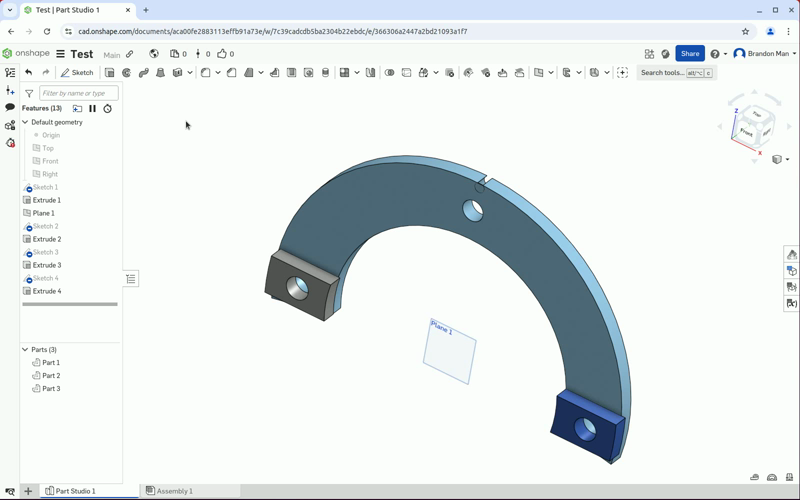
mouse_move(73, 189)
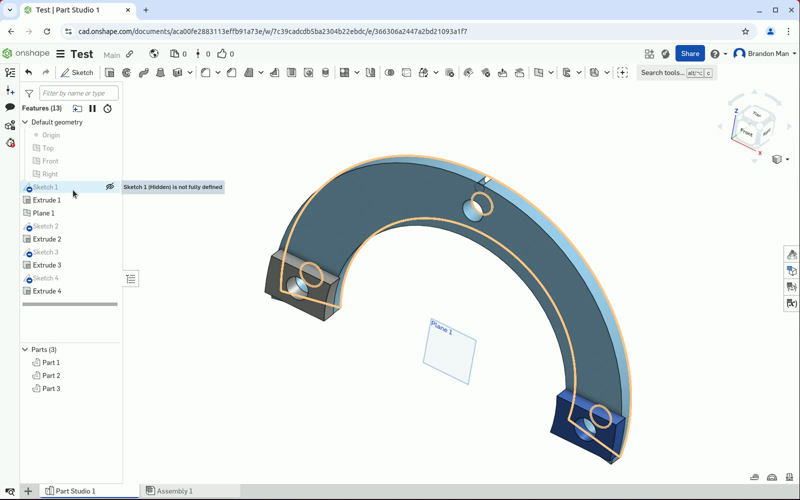
click(73, 189)